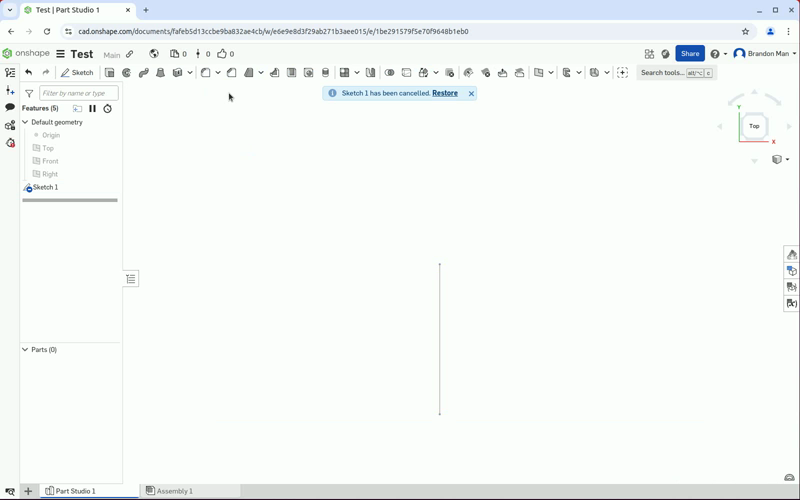
key(shift+h)
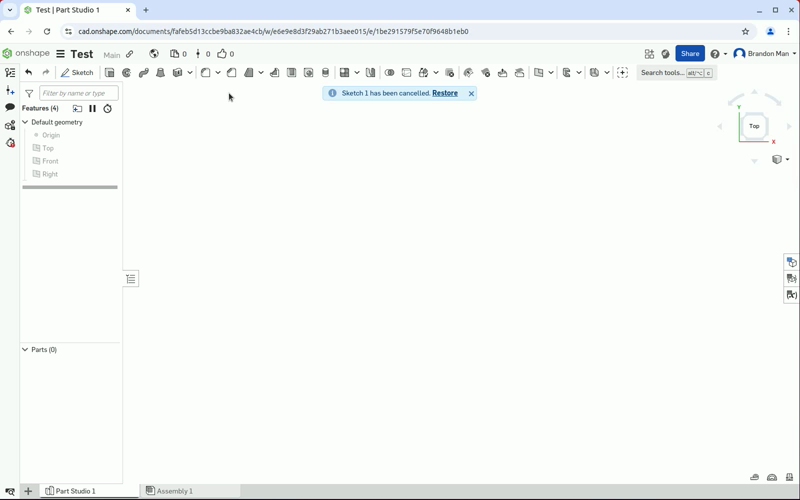
mouse_move(73, 352)
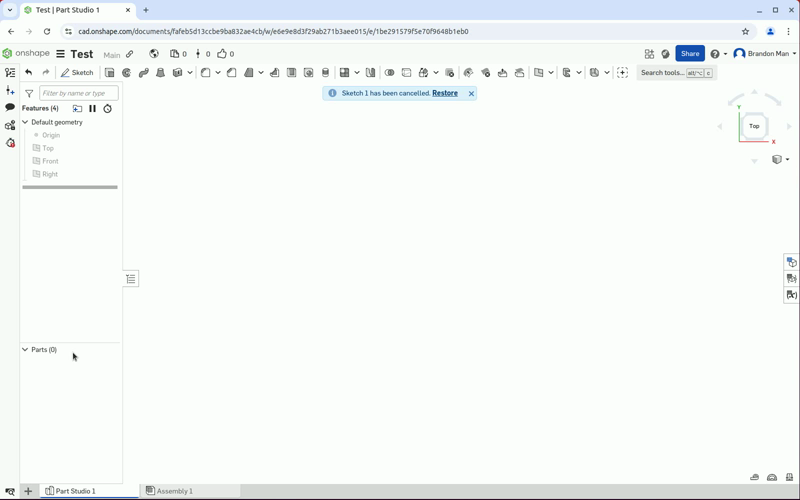
key(y)
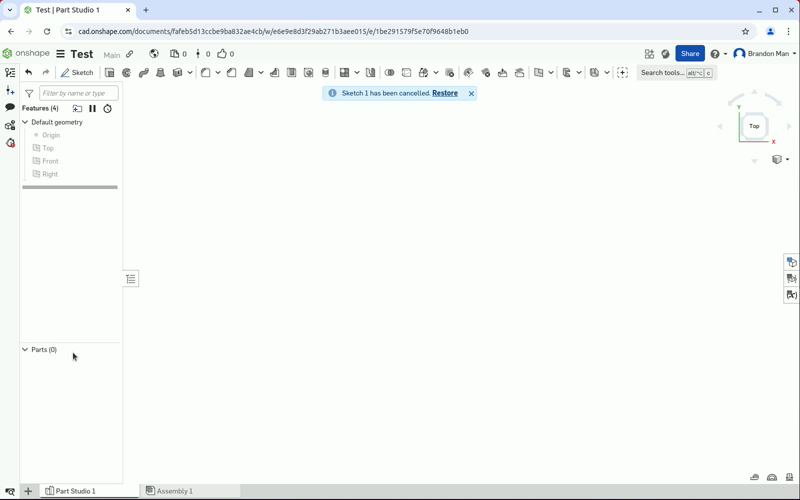
key(shift+p)
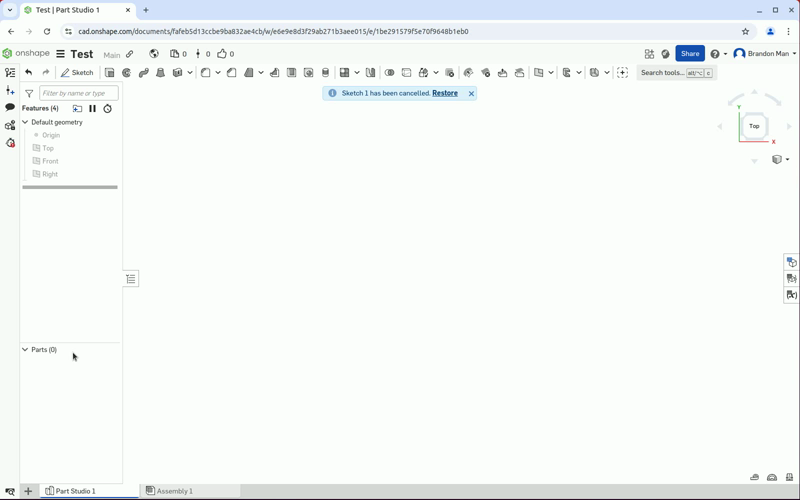
key(space)
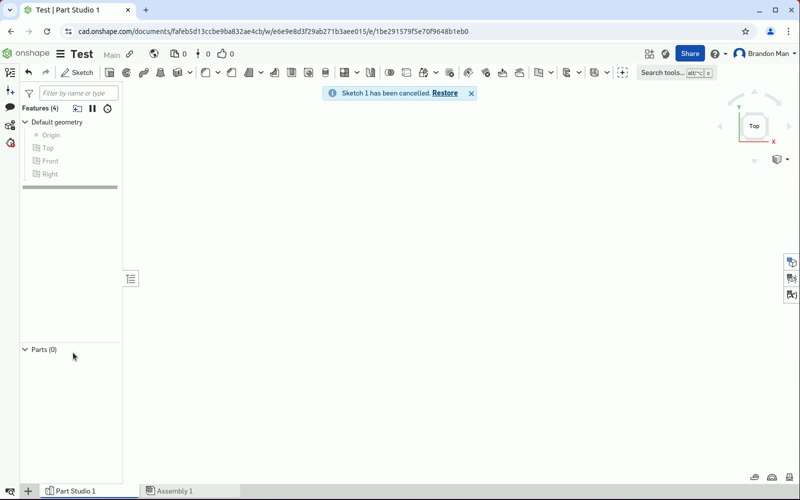
key_down(shift)
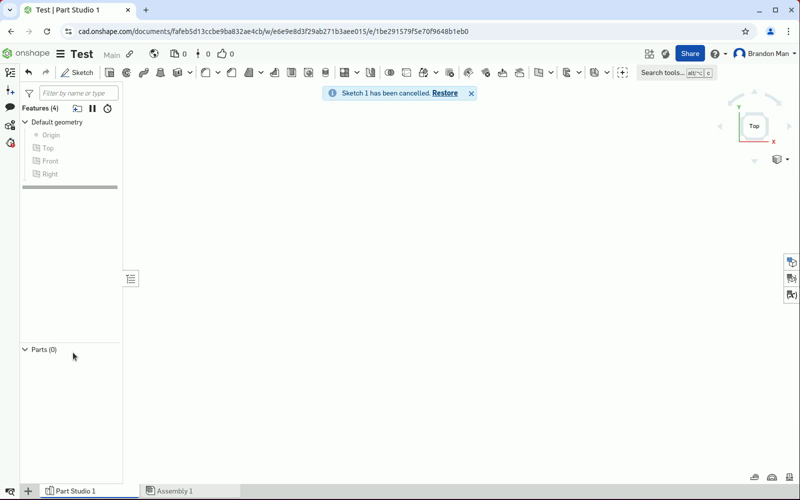
key(up)
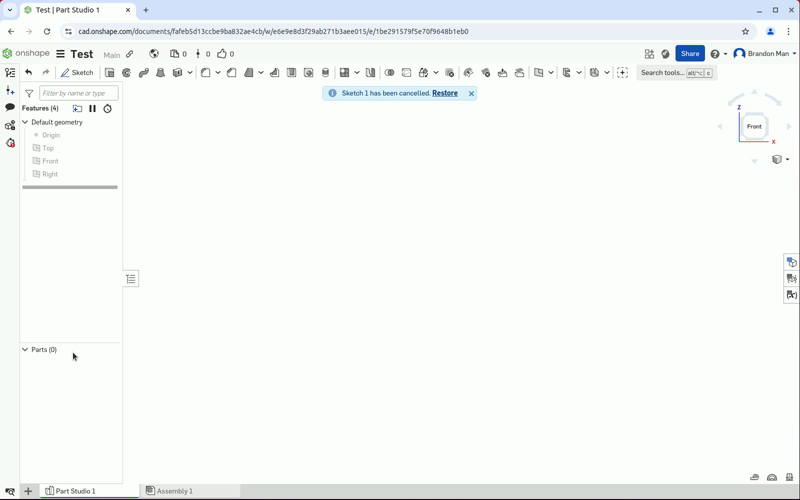
key_up(shift)
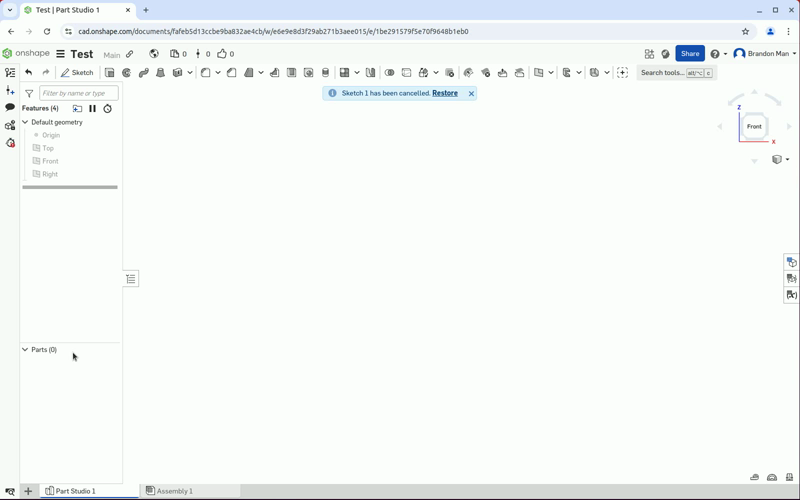
mouse_move(73, 352)
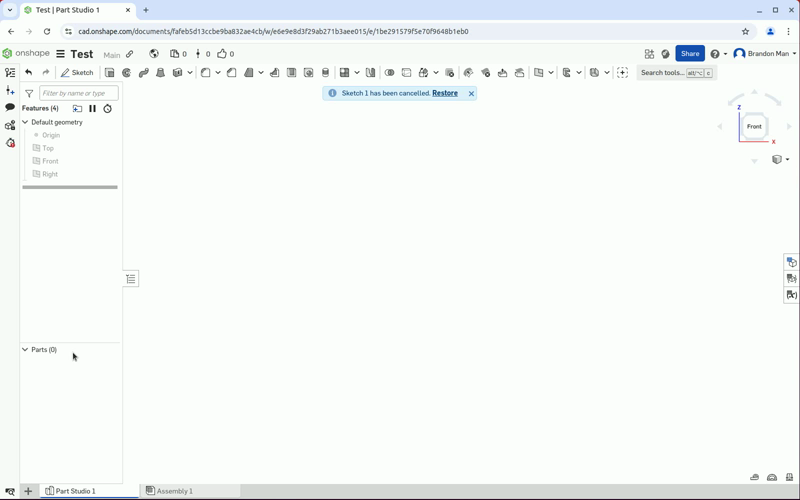
key(shift+y)
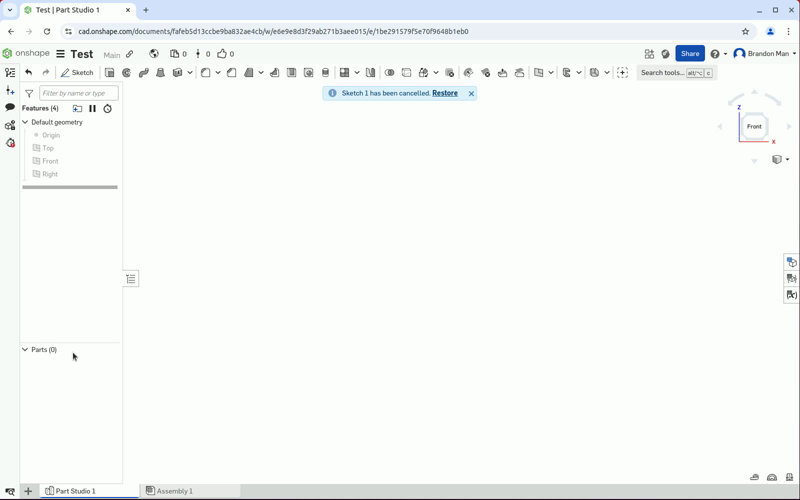
key(shift+s)
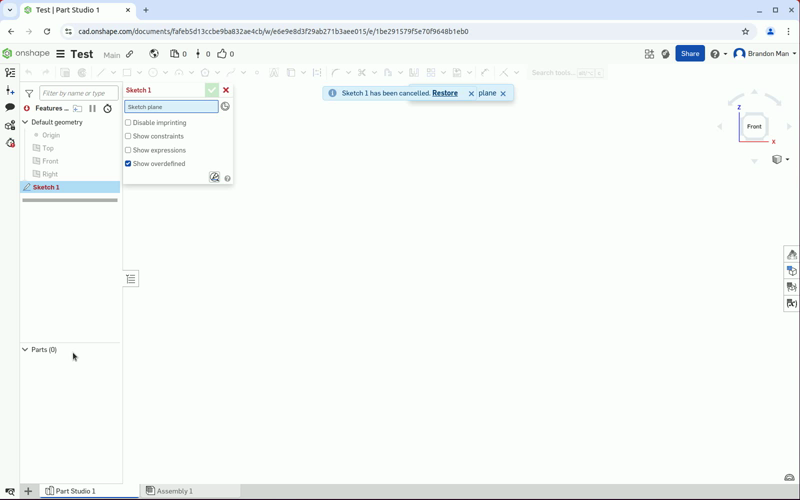
mouse_move(73, 163)
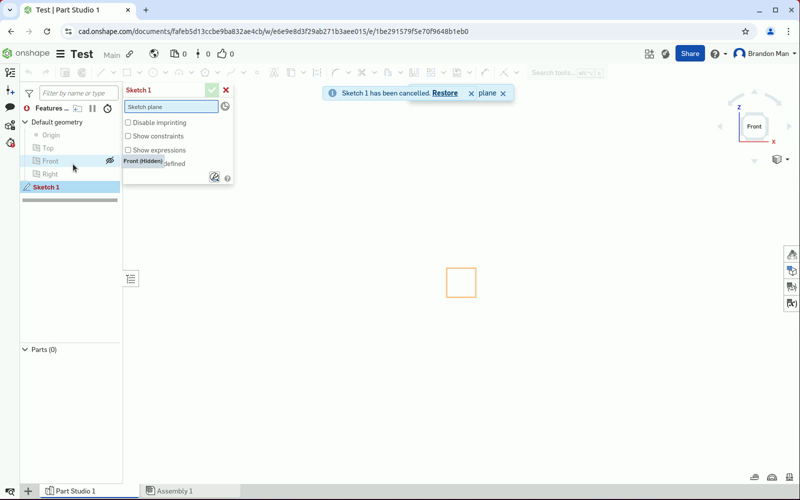
click(73, 163)
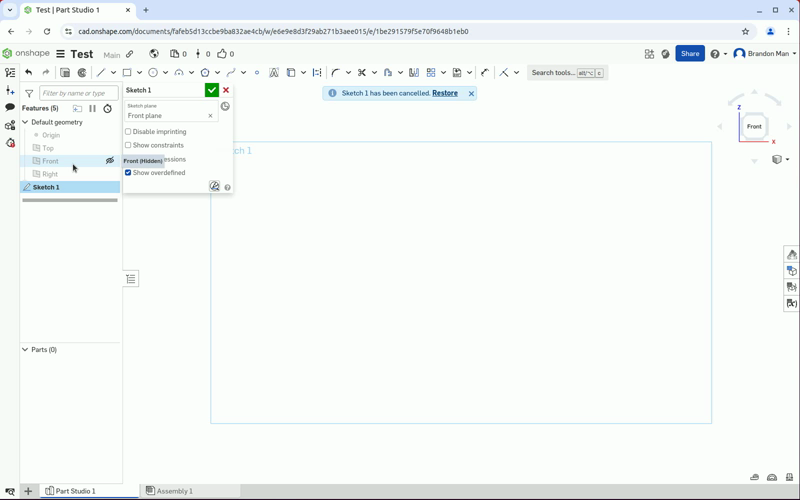
mouse_move(73, 352)
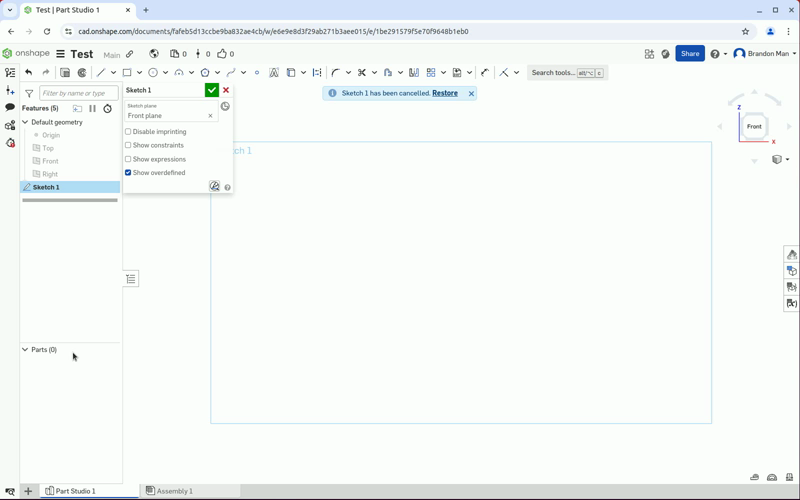
key(y)
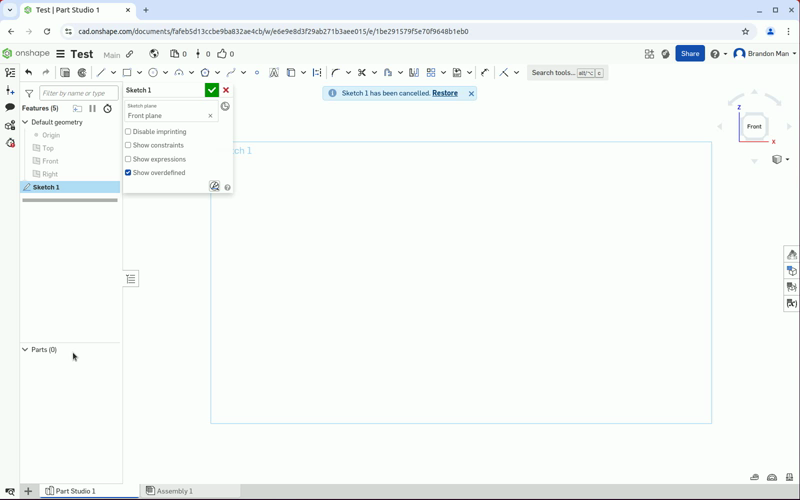
key(a)
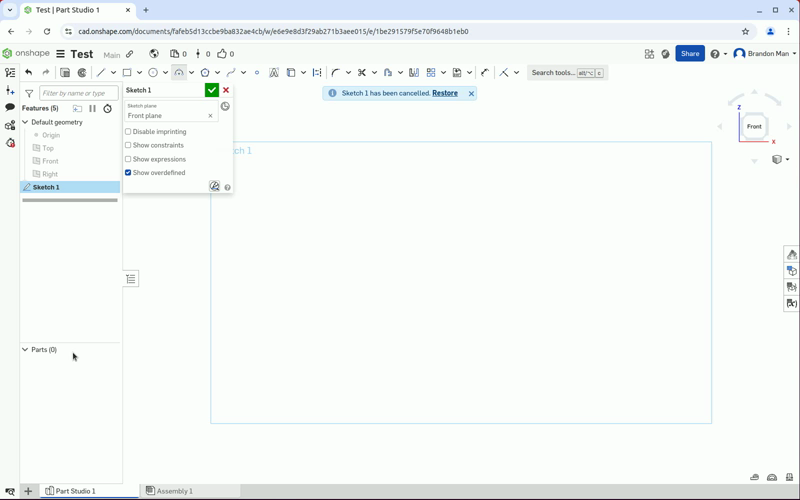
key_down(shift)
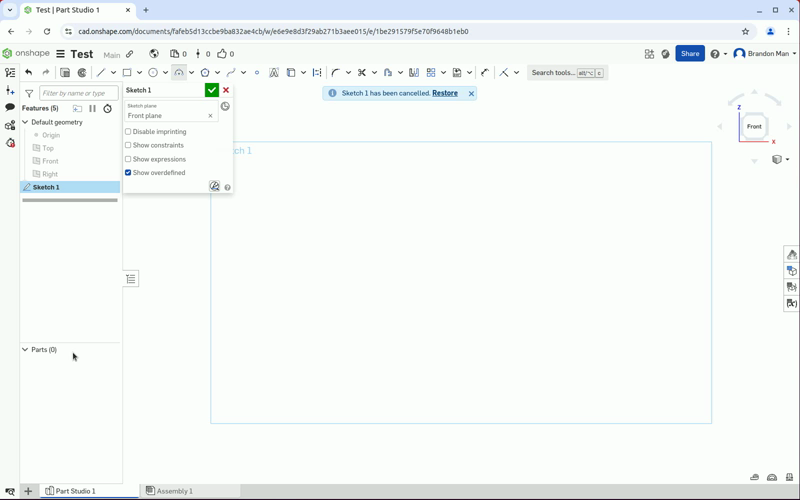
mouse_move(383, 327)
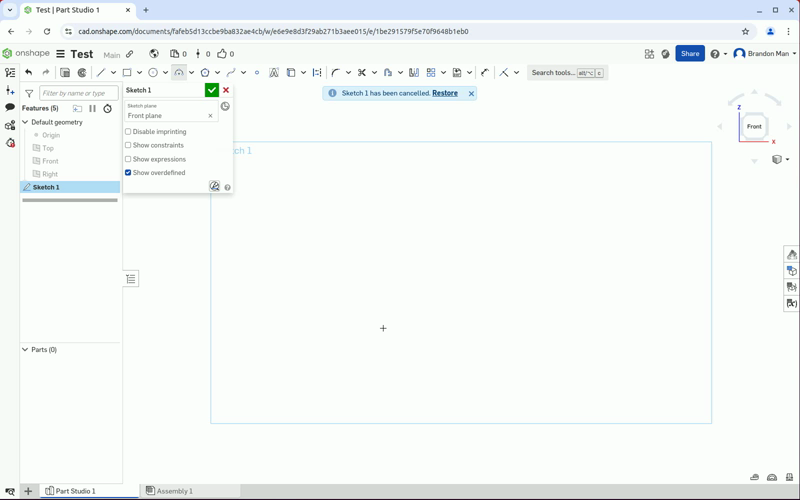
click(383, 327)
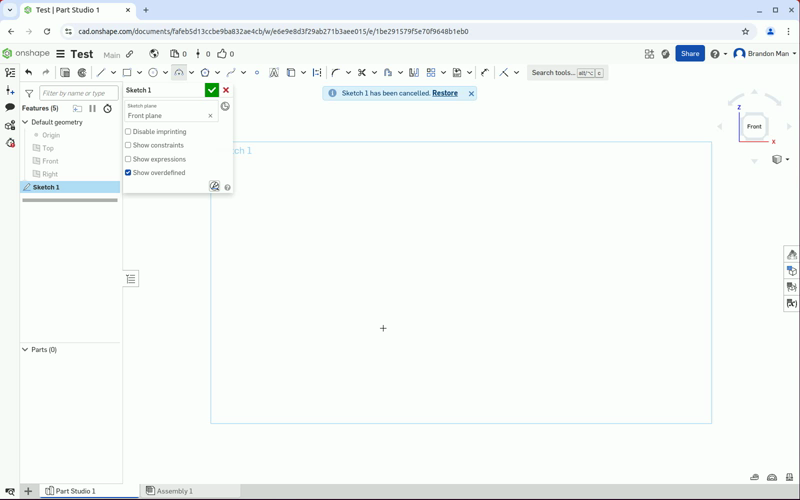
key_up(shift)
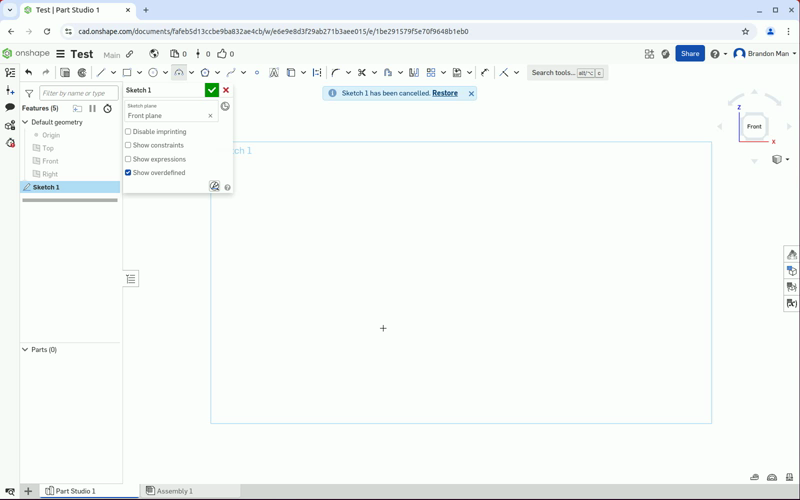
key_down(shift)
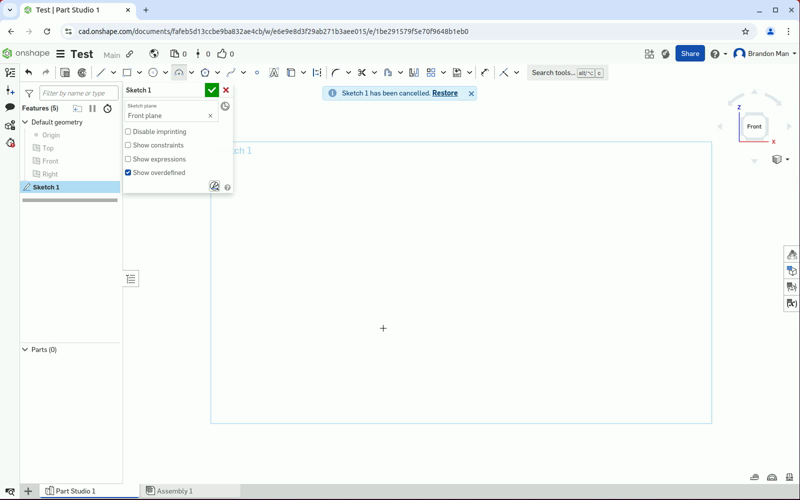
mouse_move(383, 256)
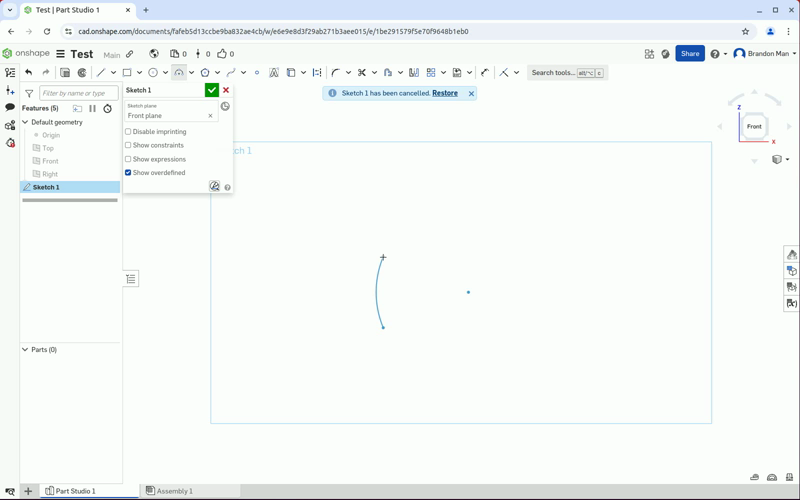
click(383, 256)
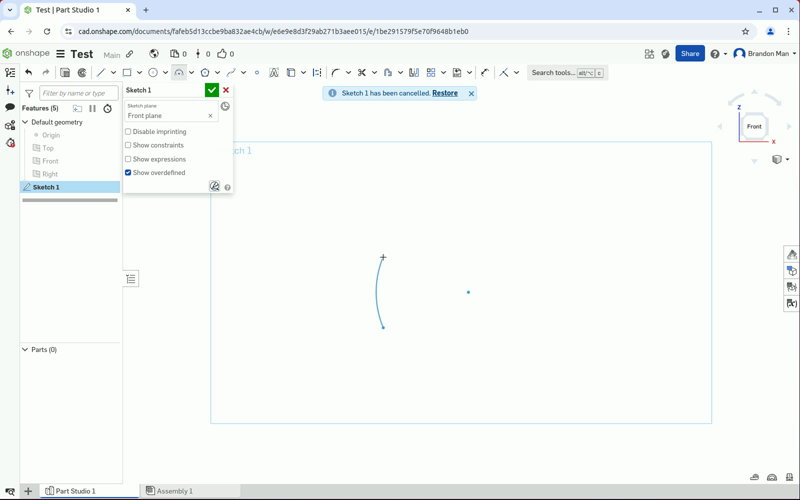
mouse_move(418, 292)
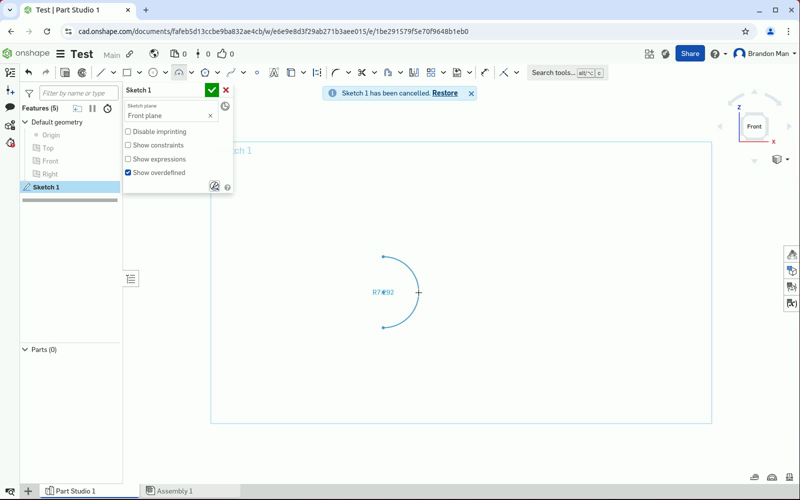
click(418, 292)
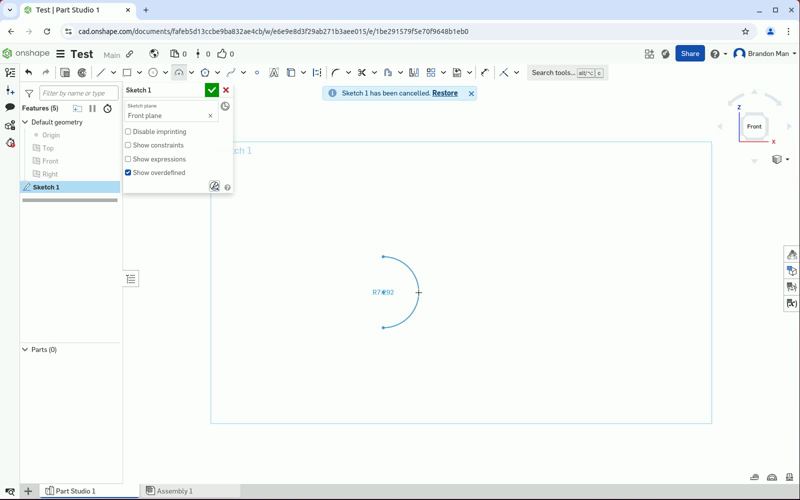
key_up(shift)
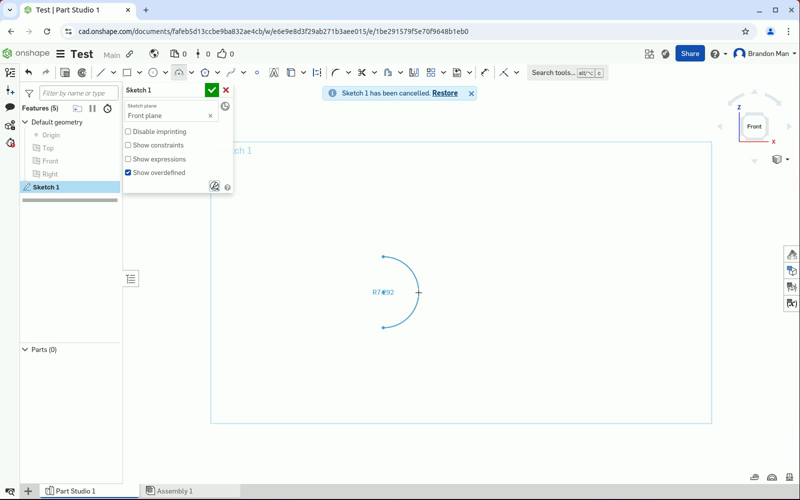
key(esc)
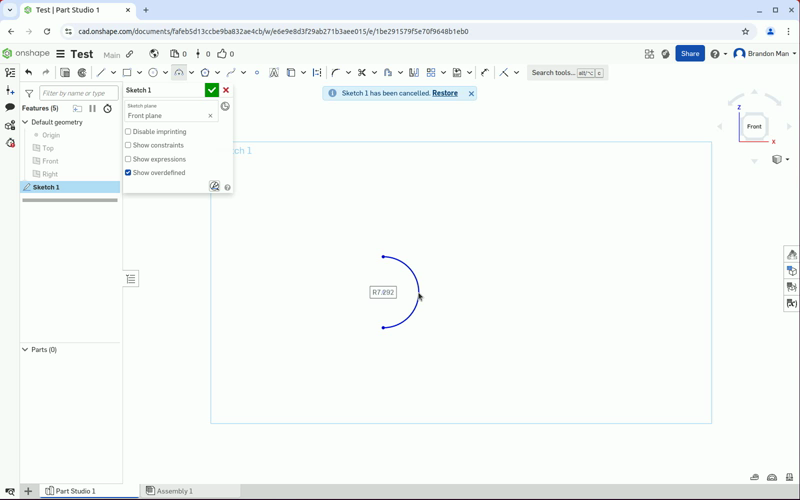
key(l)
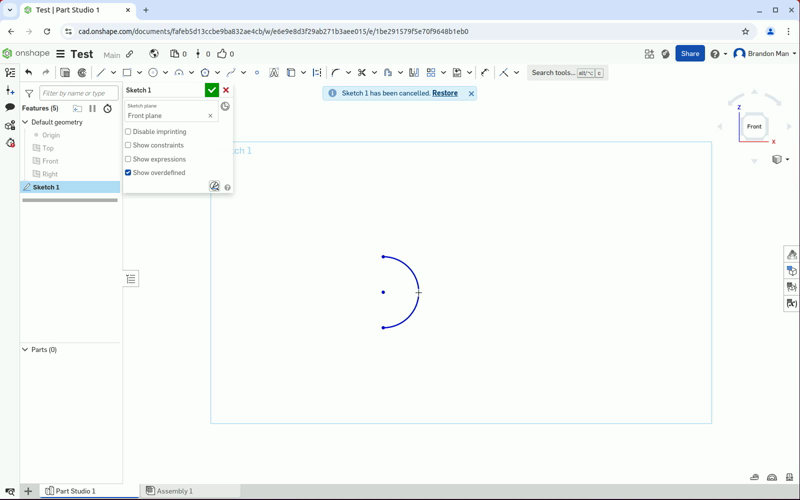
mouse_move(383, 256)
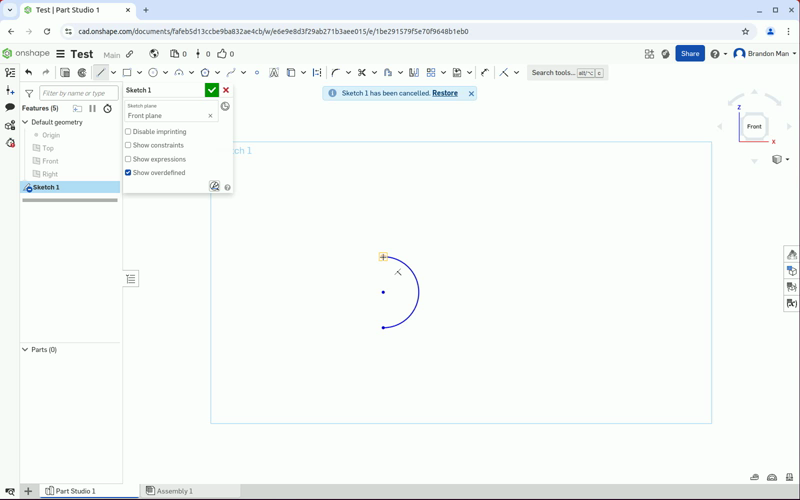
click(383, 256)
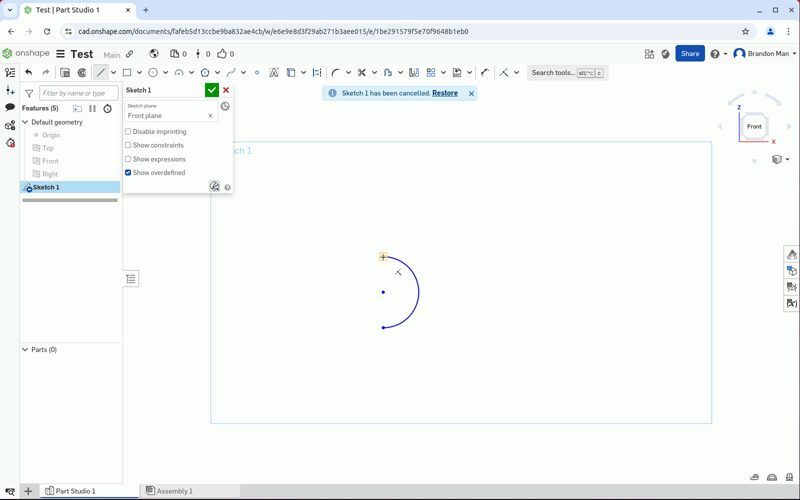
key_down(shift)
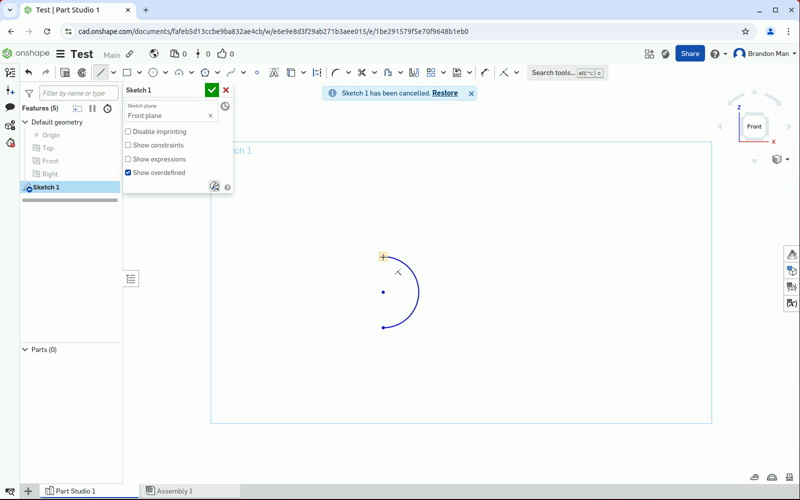
mouse_move(413, 256)
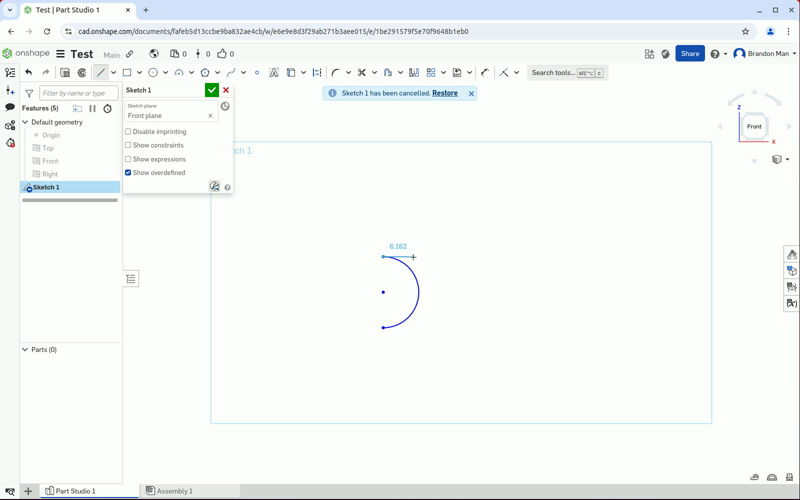
mouse_move(383, 278)
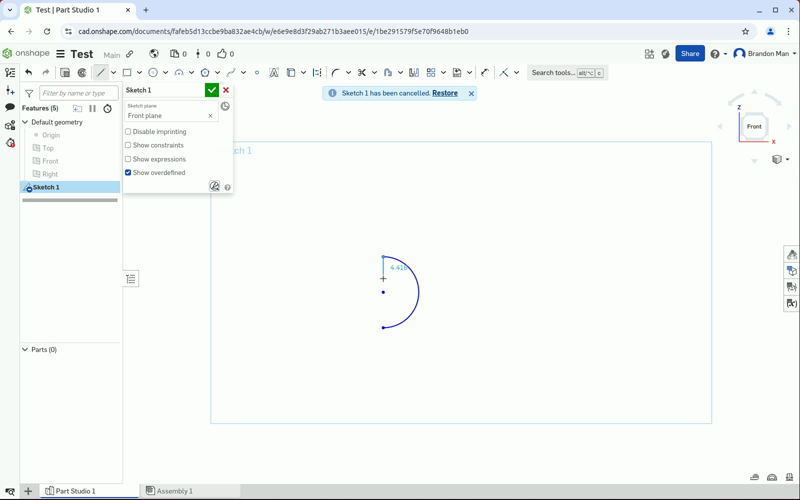
click(383, 278)
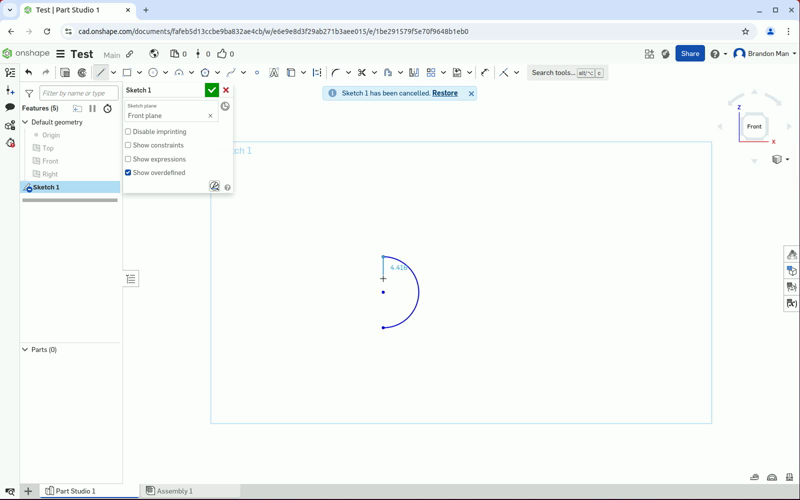
key_up(shift)
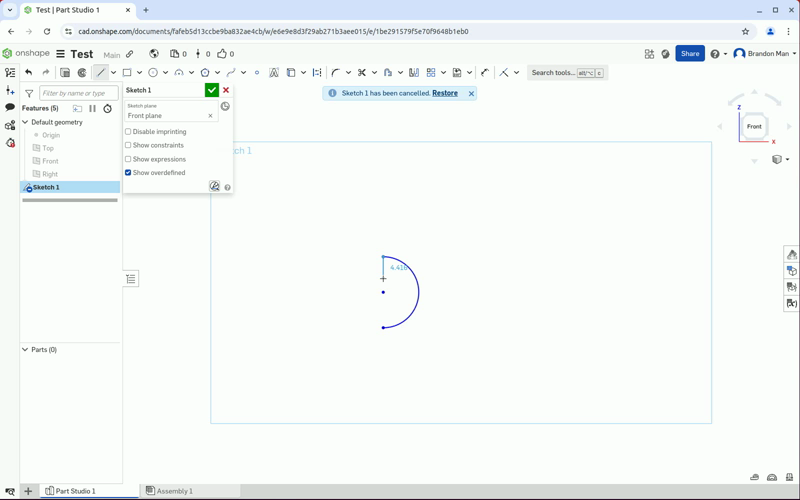
key(esc)
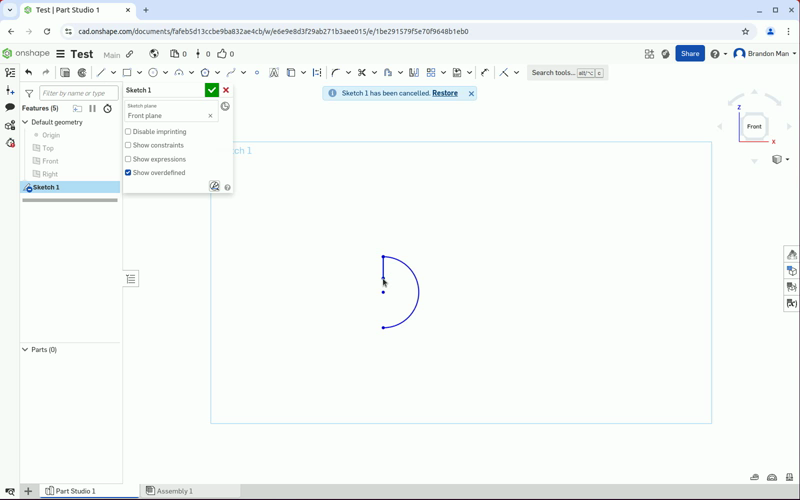
key(a)
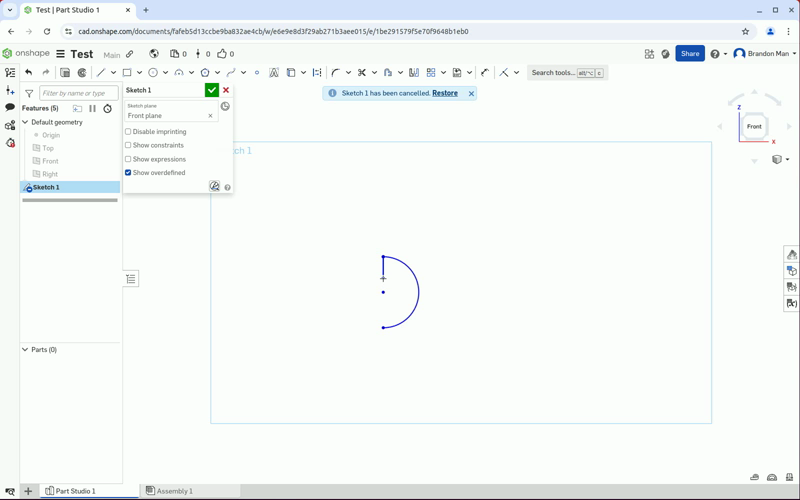
mouse_move(383, 278)
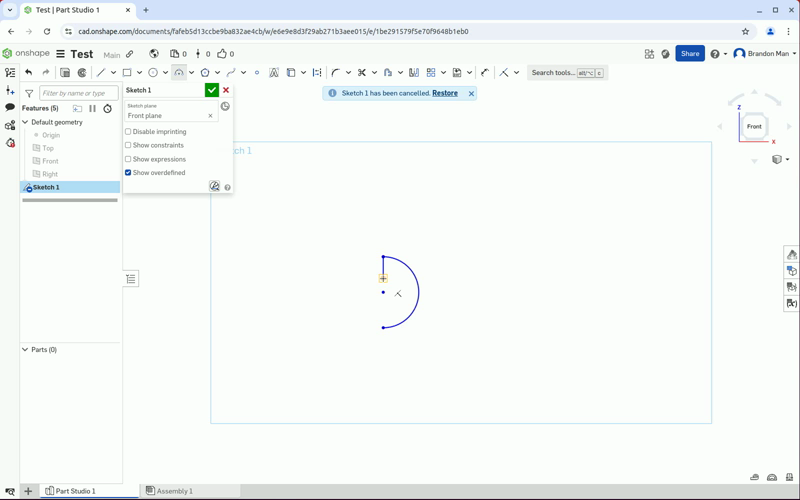
click(383, 278)
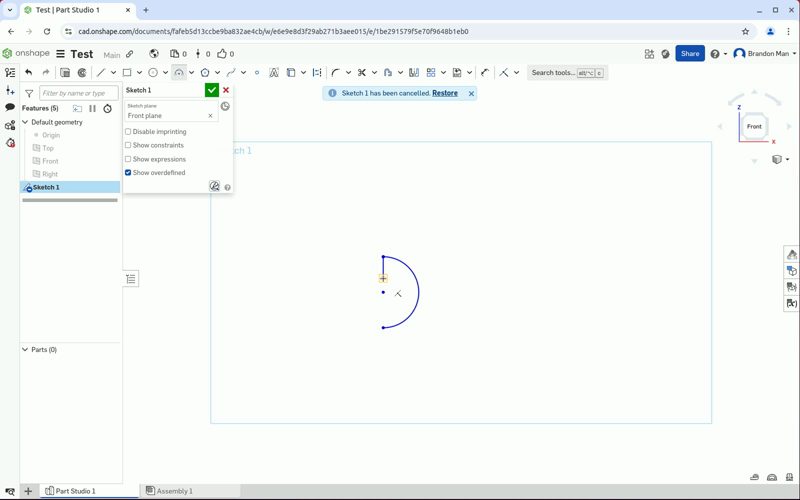
key_down(shift)
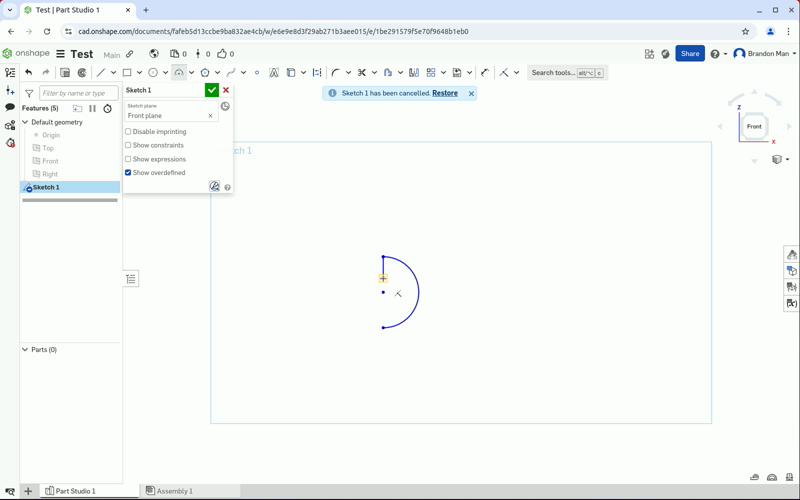
mouse_move(383, 306)
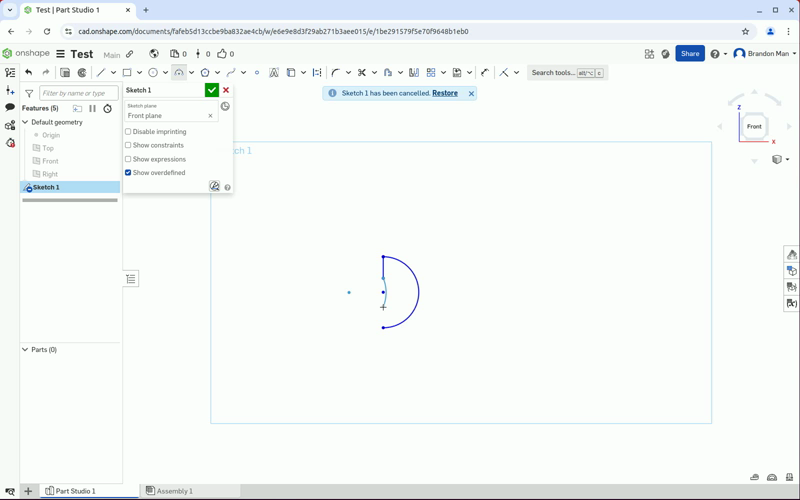
click(383, 306)
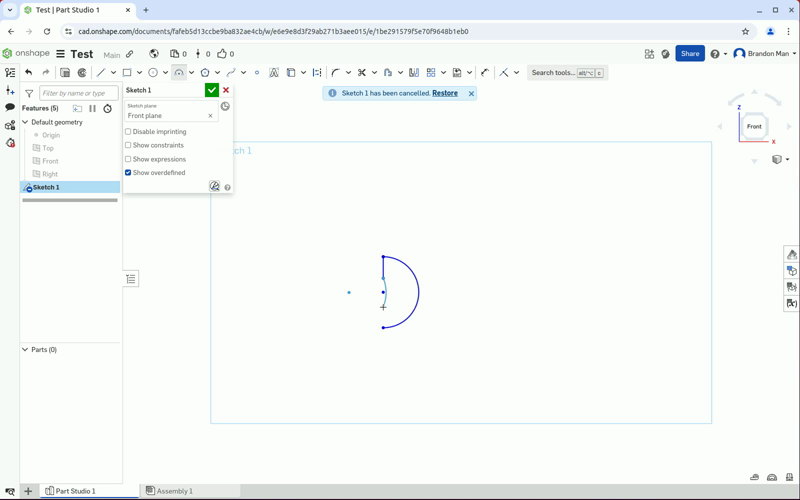
mouse_move(397, 292)
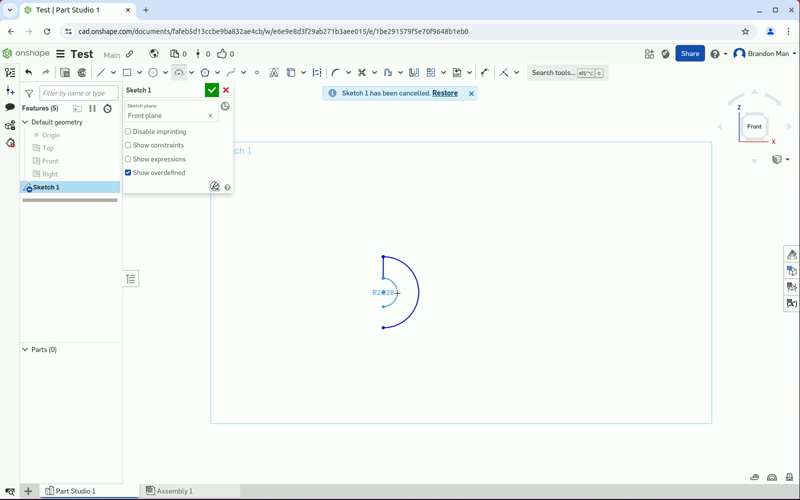
click(397, 292)
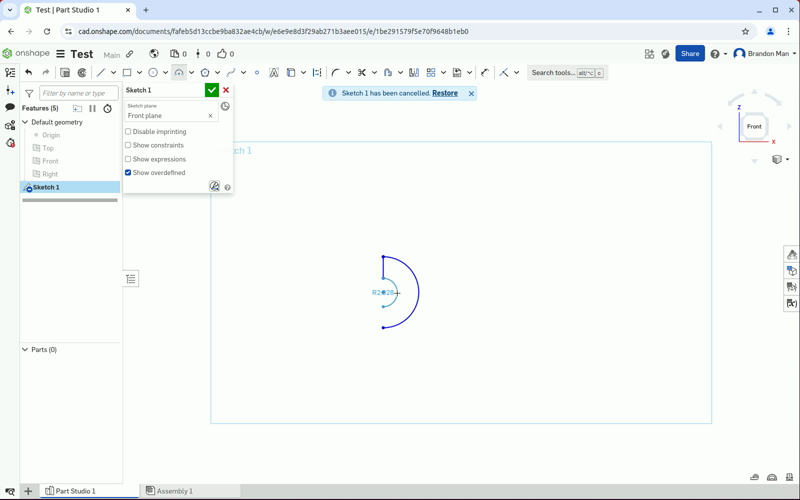
key_up(shift)
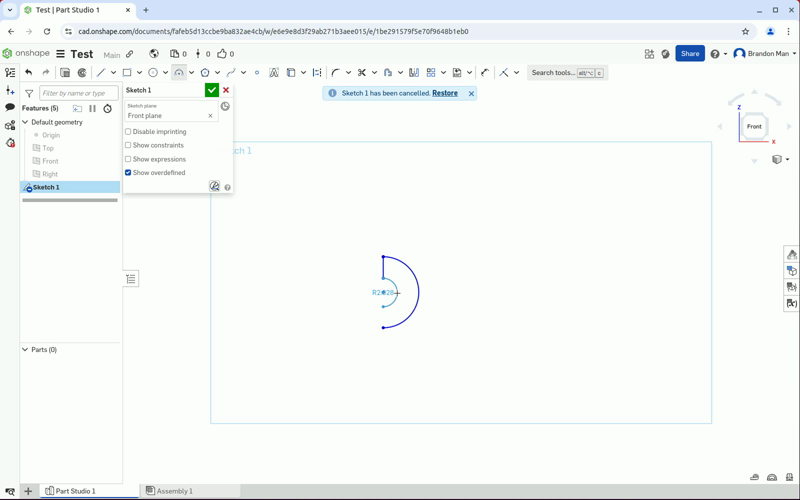
key(esc)
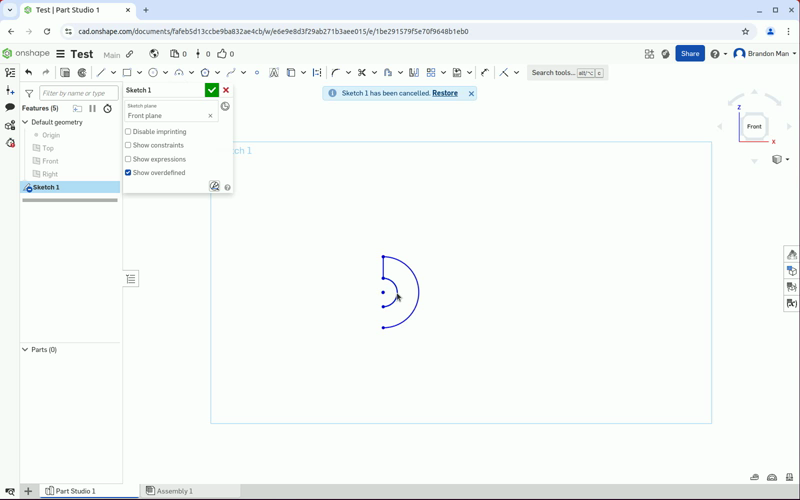
key(l)
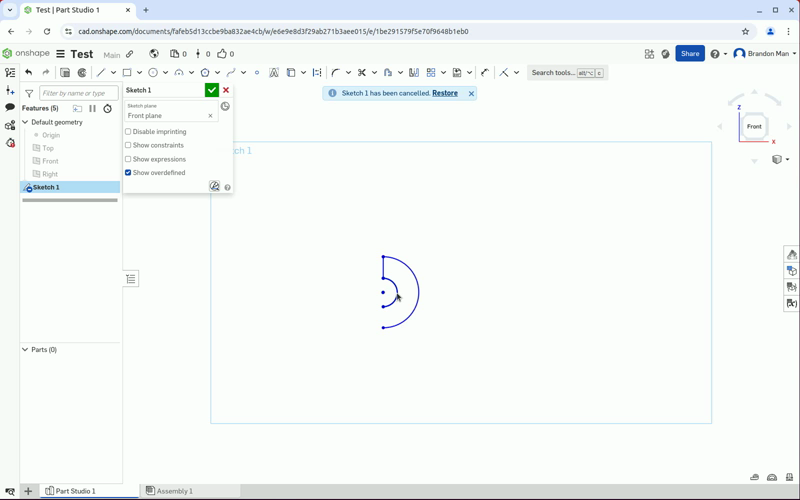
mouse_move(383, 306)
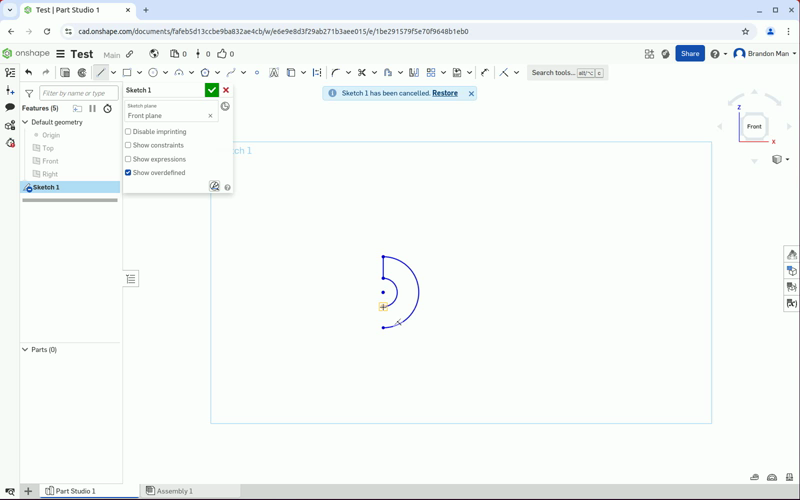
click(383, 306)
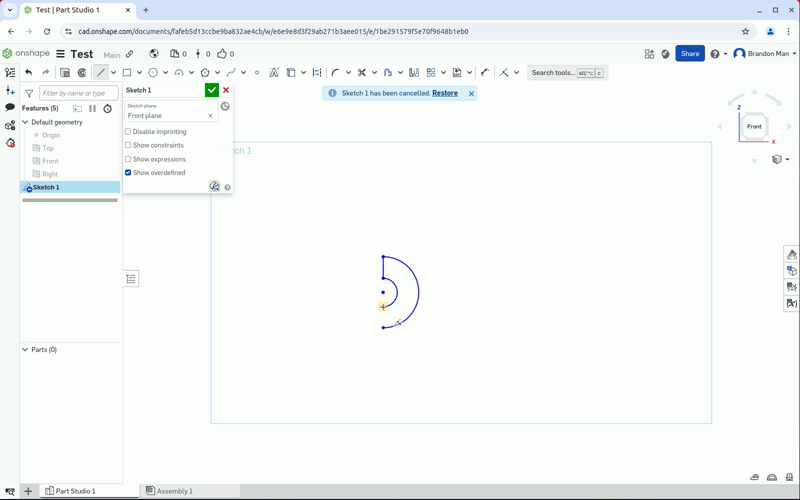
mouse_move(413, 306)
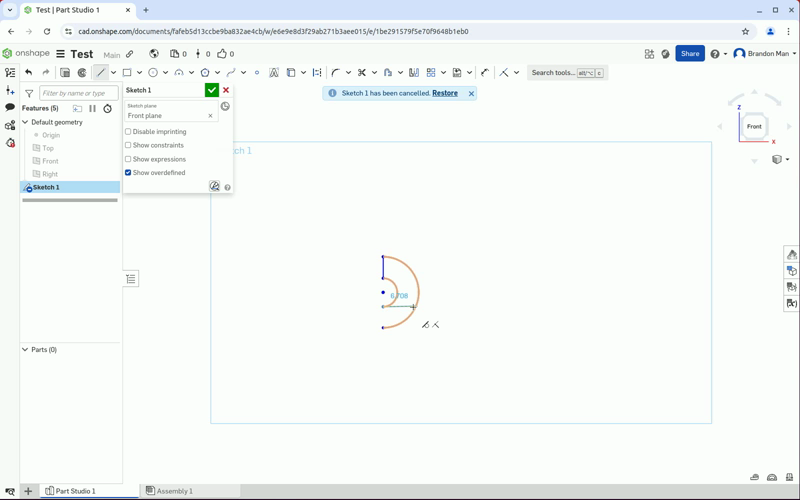
key_down(shift)
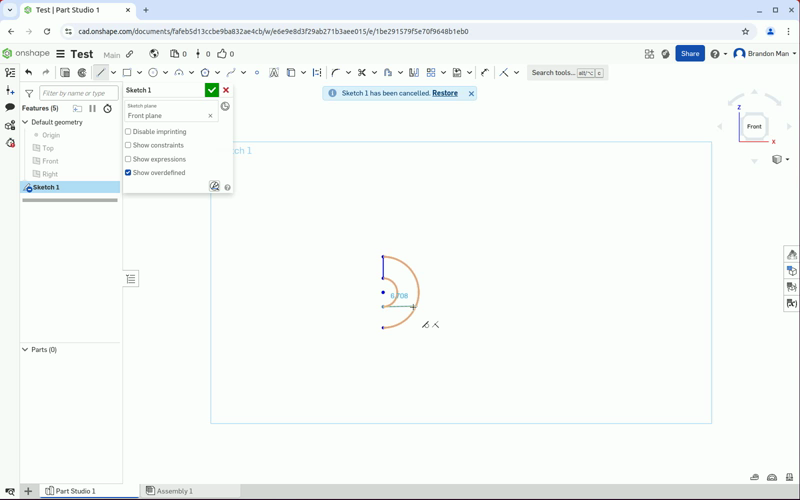
mouse_move(383, 327)
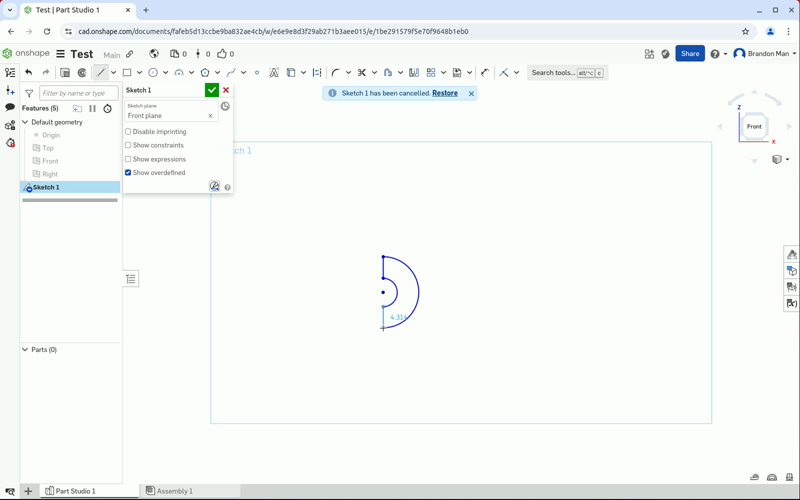
key_up(shift)
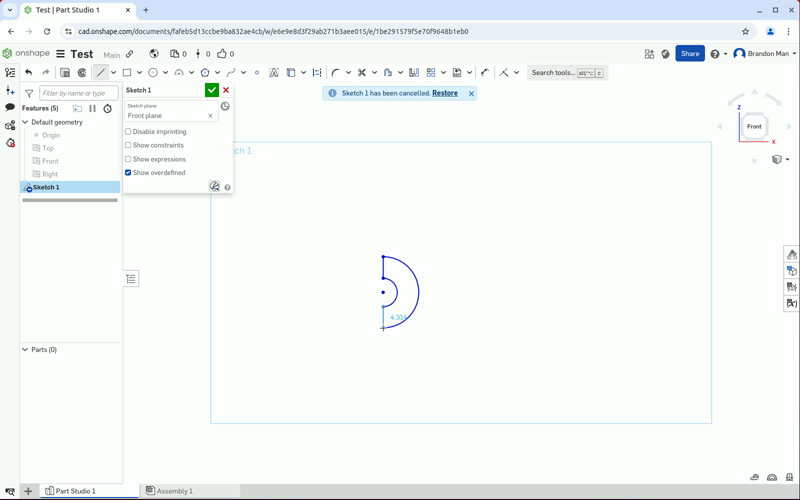
click(383, 327)
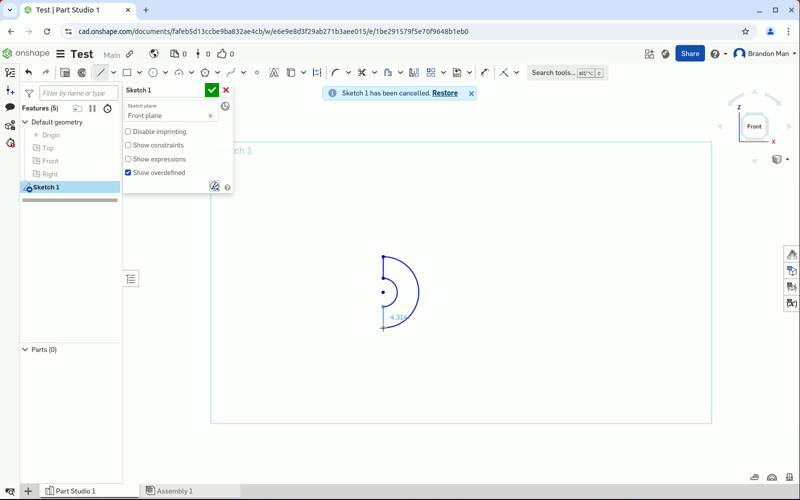
key(esc)
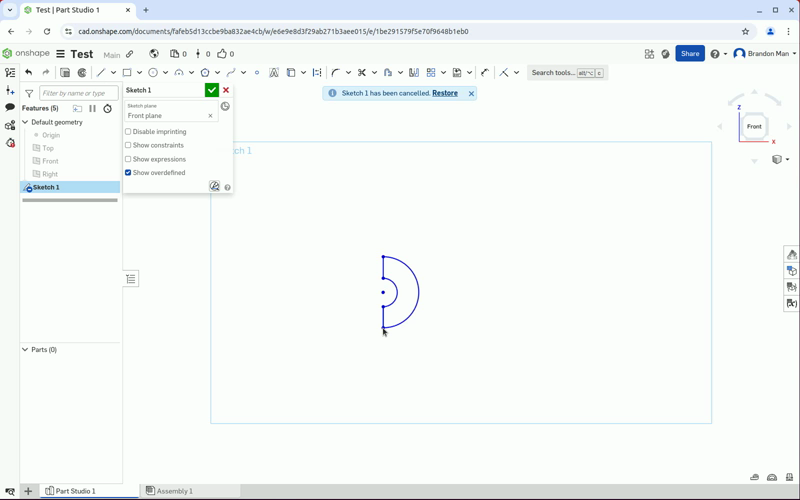
mouse_move(398, 265)
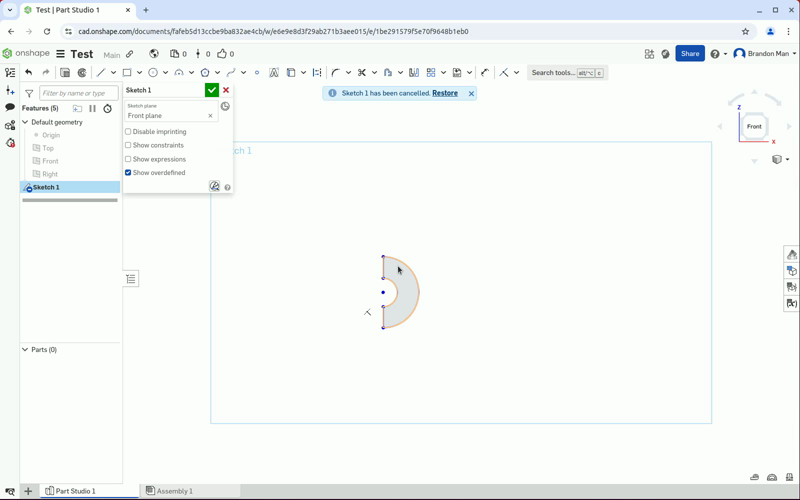
scroll(6)
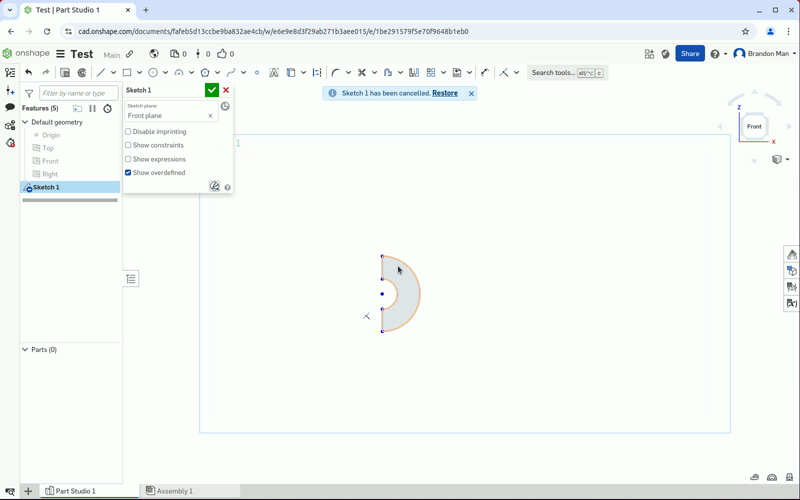
scroll(6)
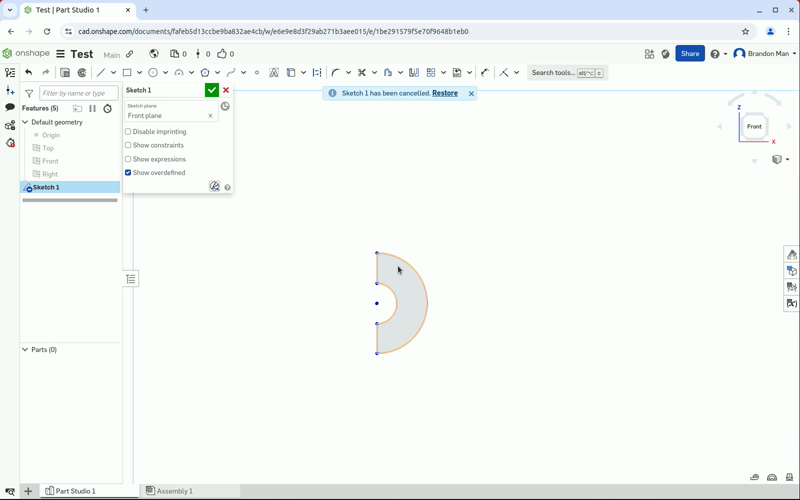
scroll(6)
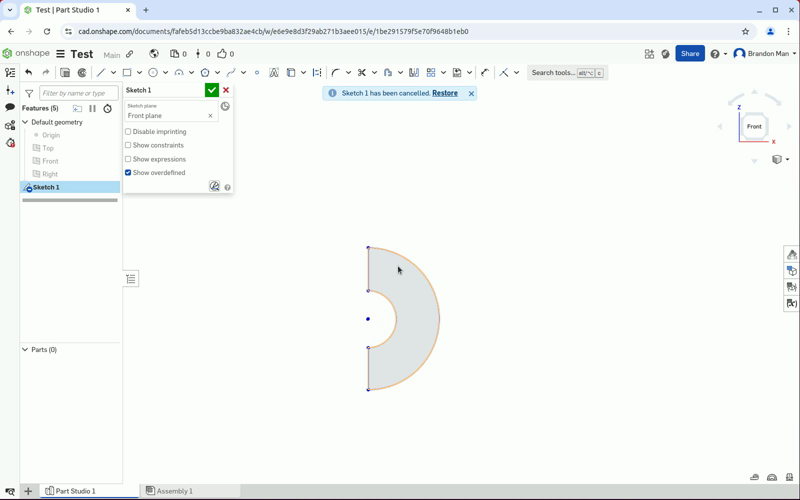
scroll(6)
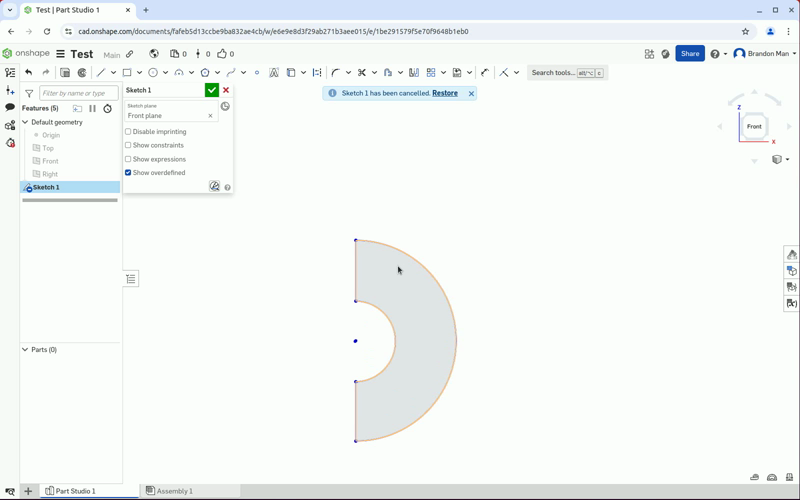
scroll(6)
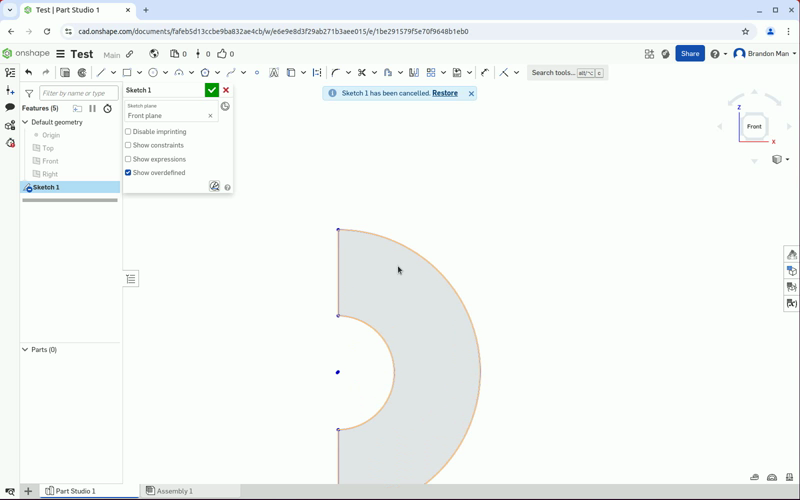
scroll(6)
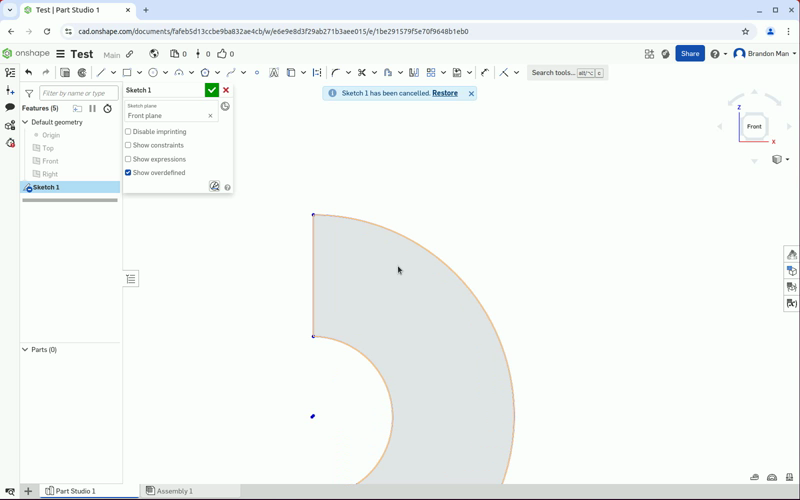
scroll(6)
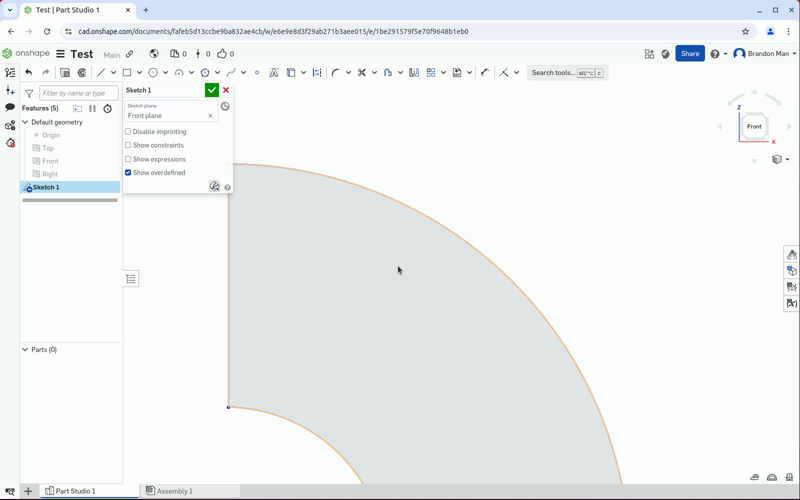
click(398, 265)
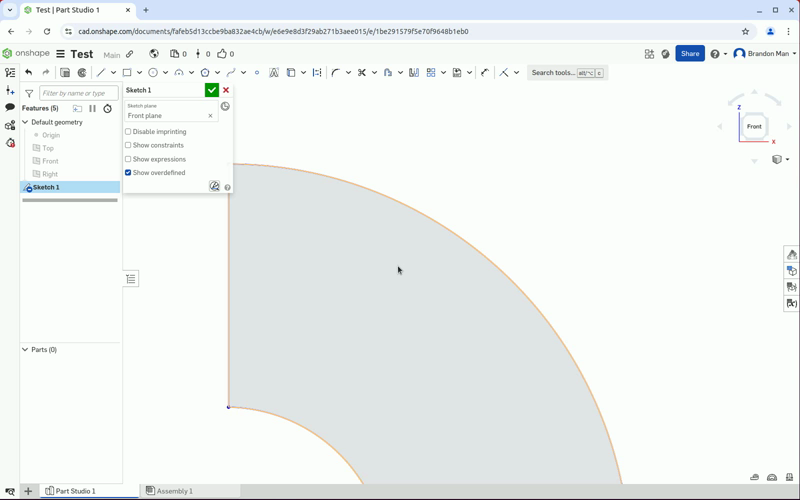
scroll(-6)
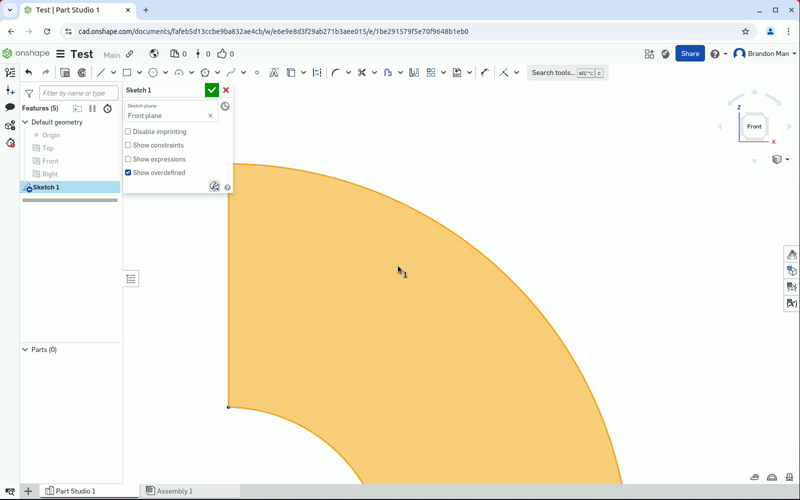
scroll(-6)
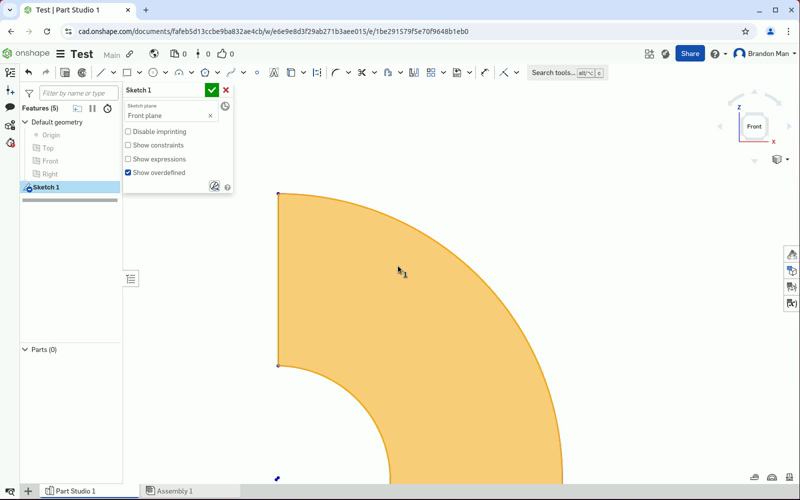
scroll(-6)
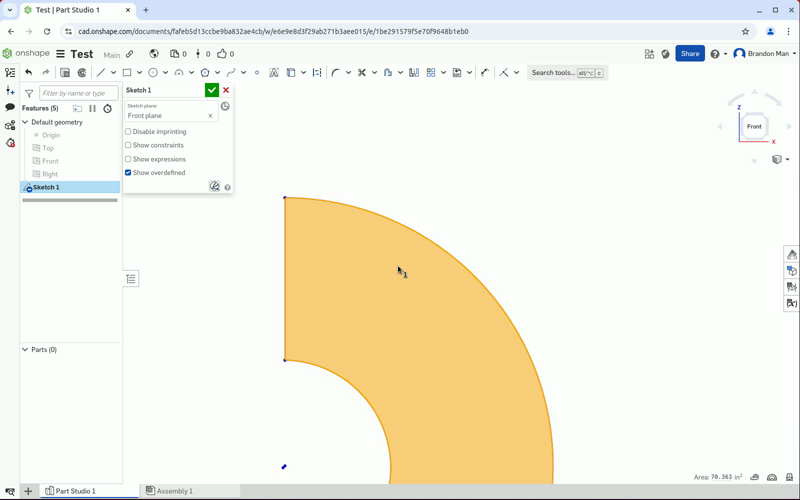
scroll(-6)
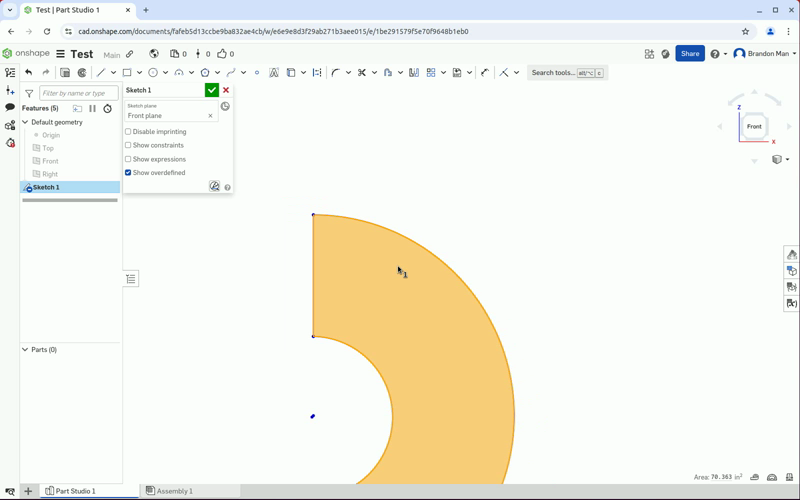
scroll(-6)
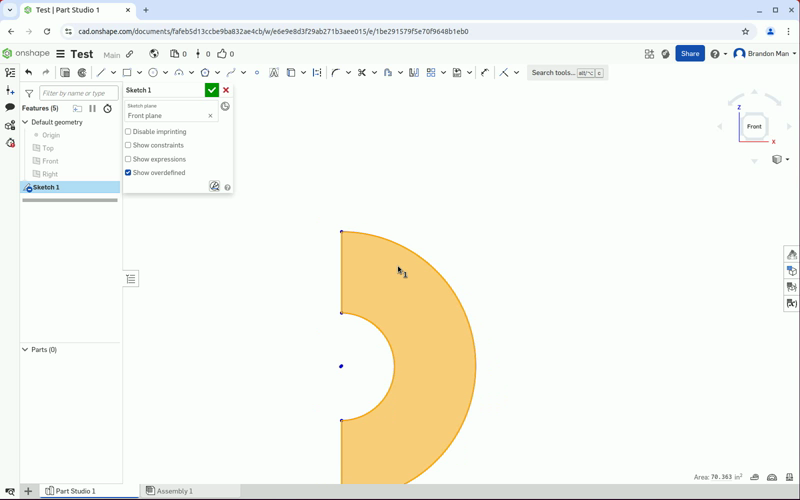
scroll(-6)
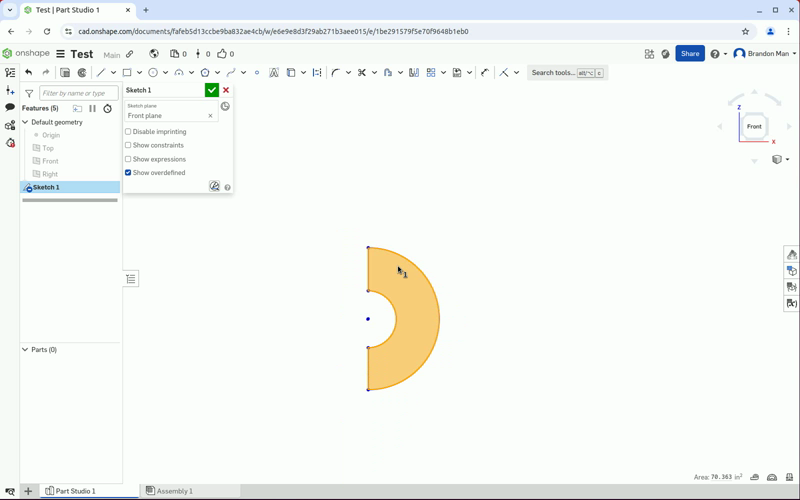
scroll(-6)
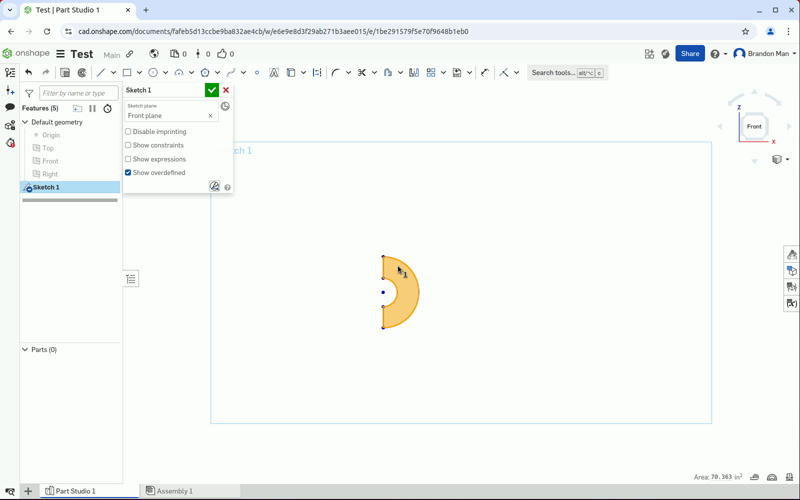
mouse_move(73, 352)
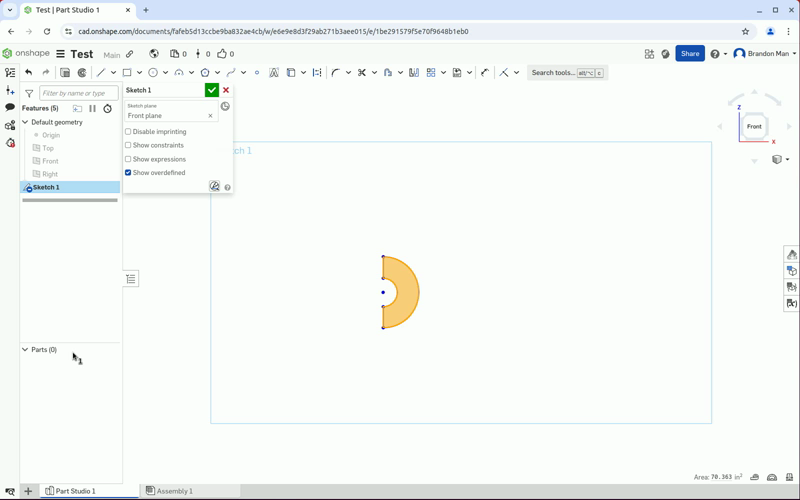
key(shift+y)
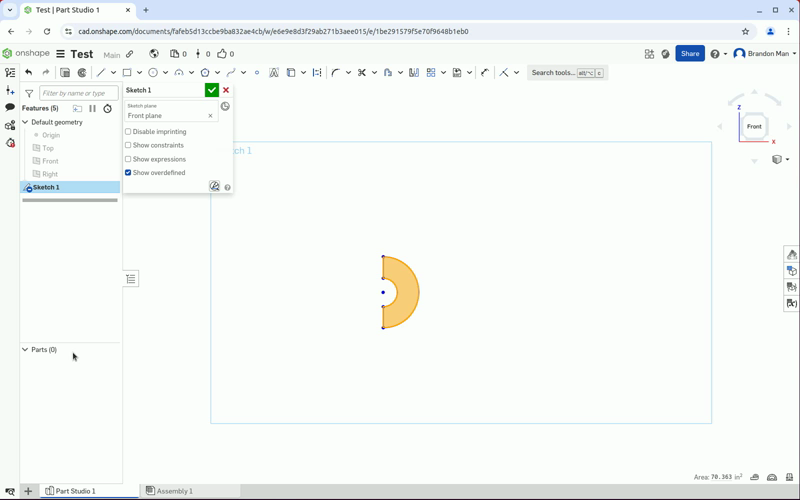
key(shift+e)
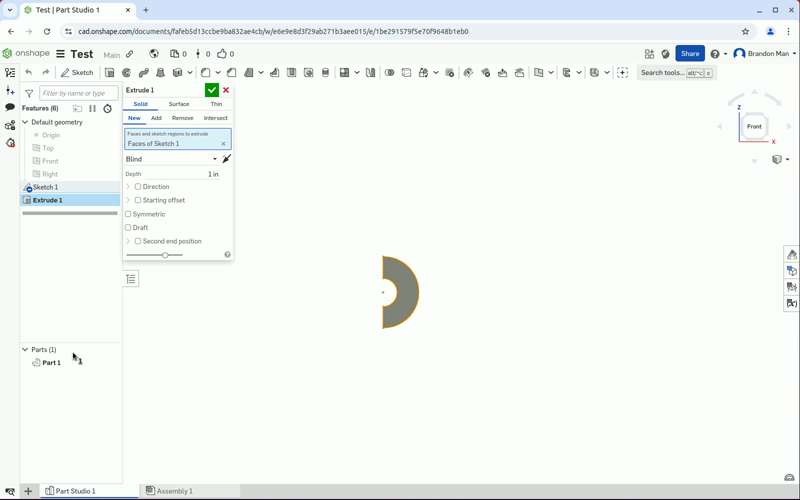
mouse_move(143, 106)
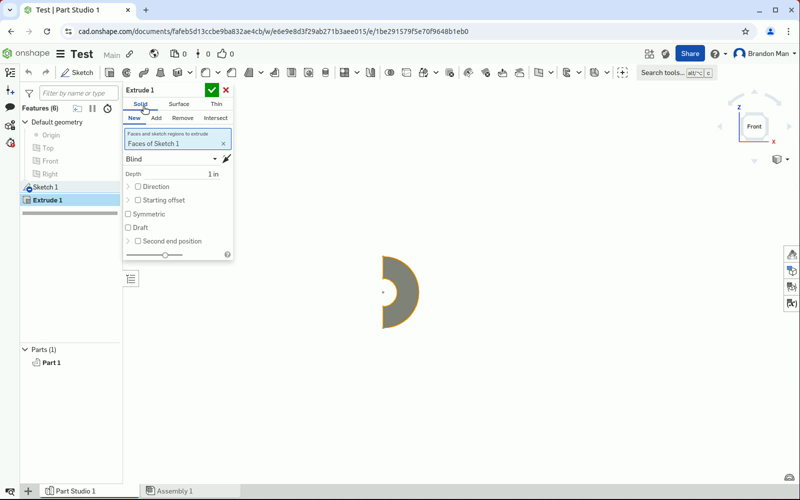
click(143, 106)
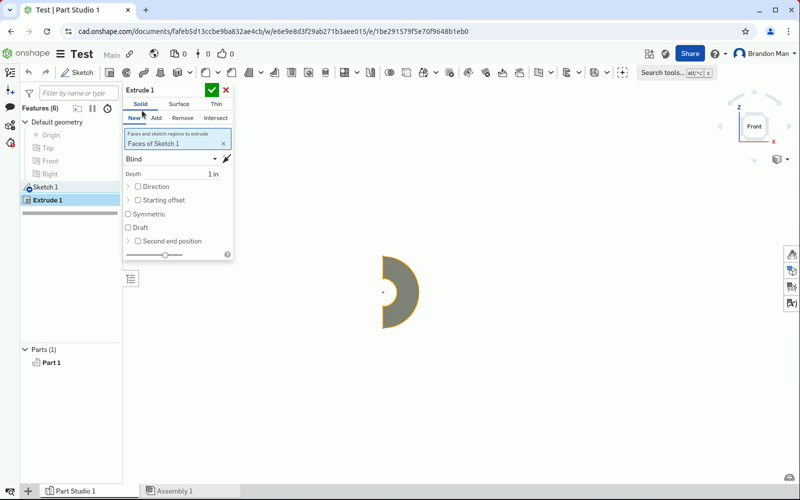
mouse_move(137, 120)
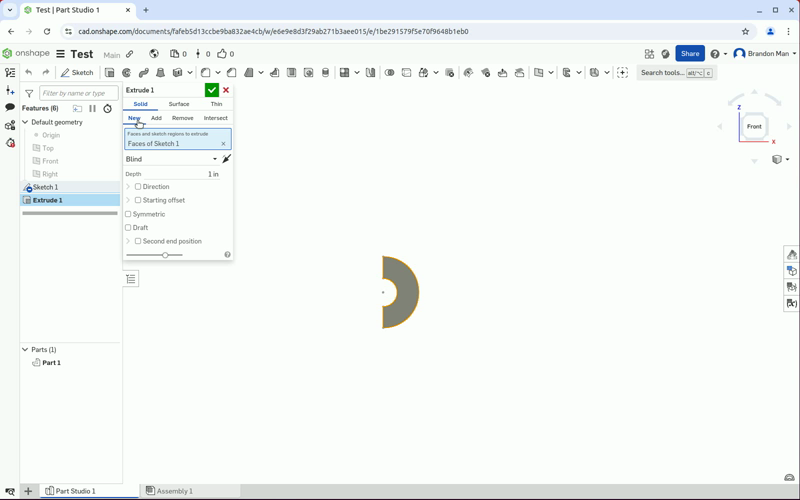
click(137, 120)
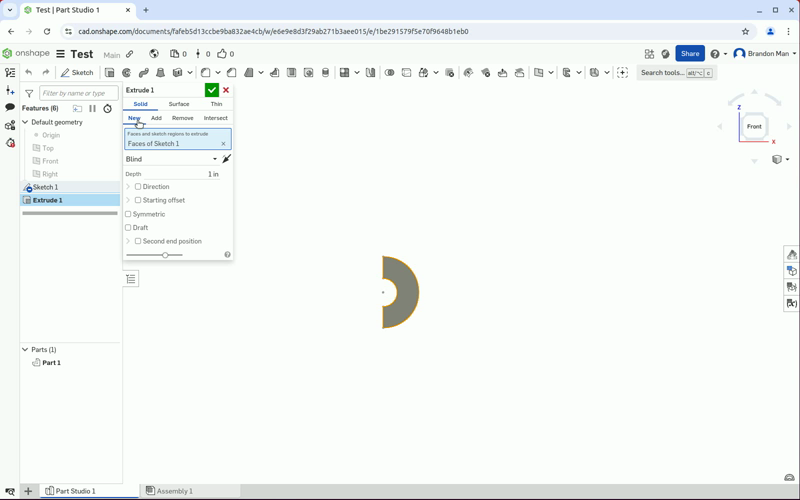
key(tab, 4)
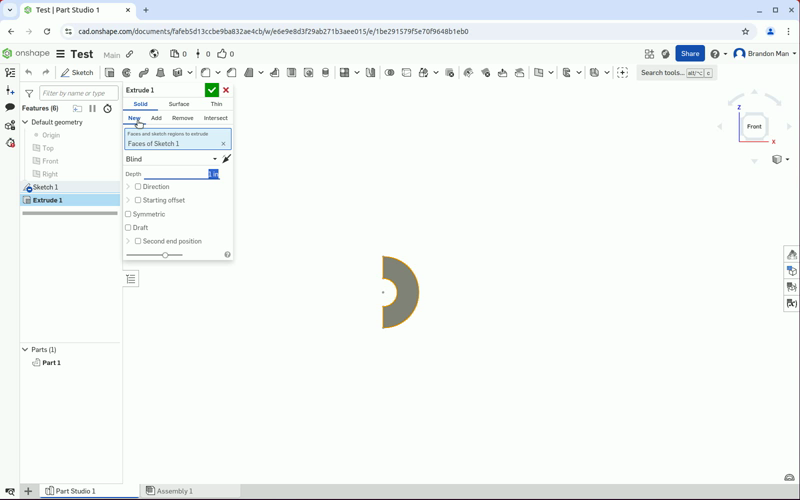
text(5.777)
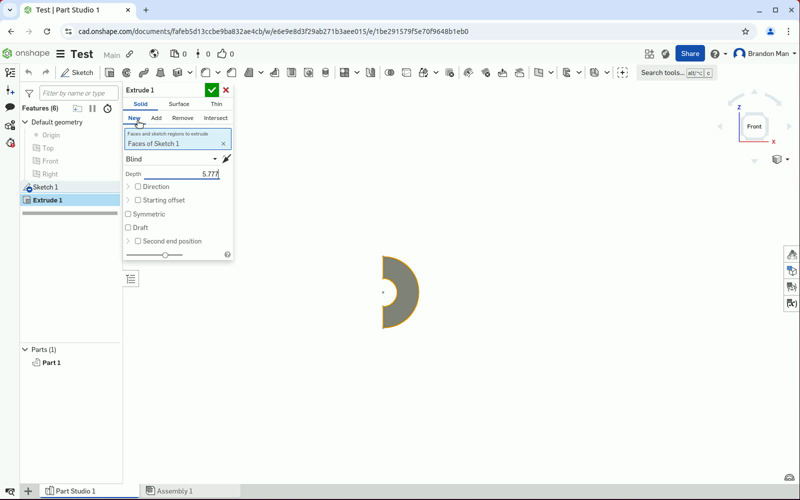
key(enter)
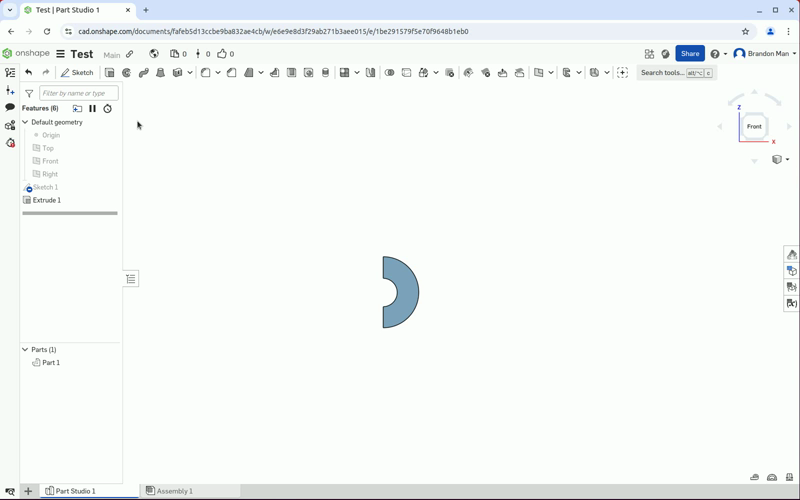
key(shift+h)
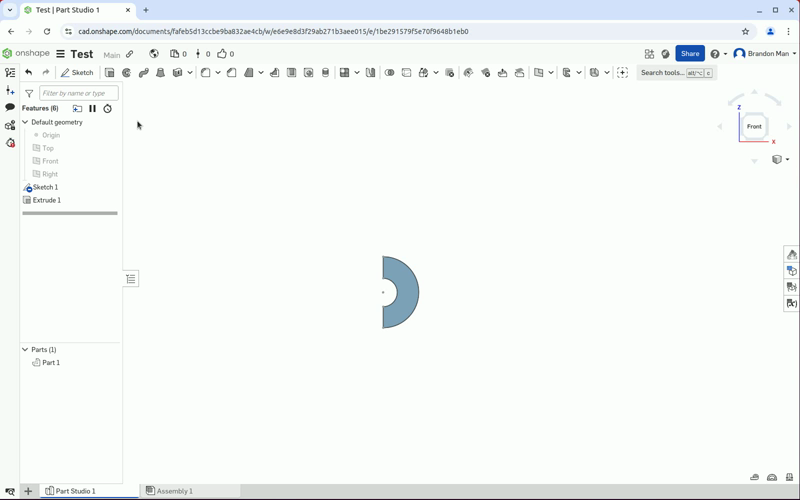
key(shift+h)
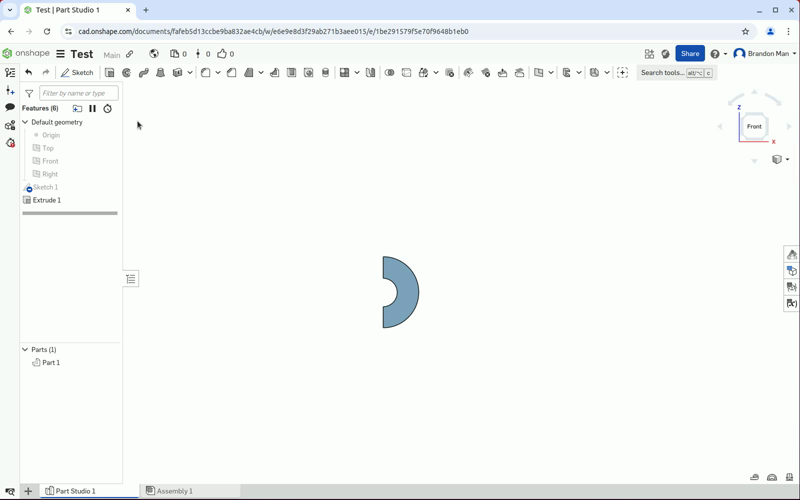
mouse_move(73, 189)
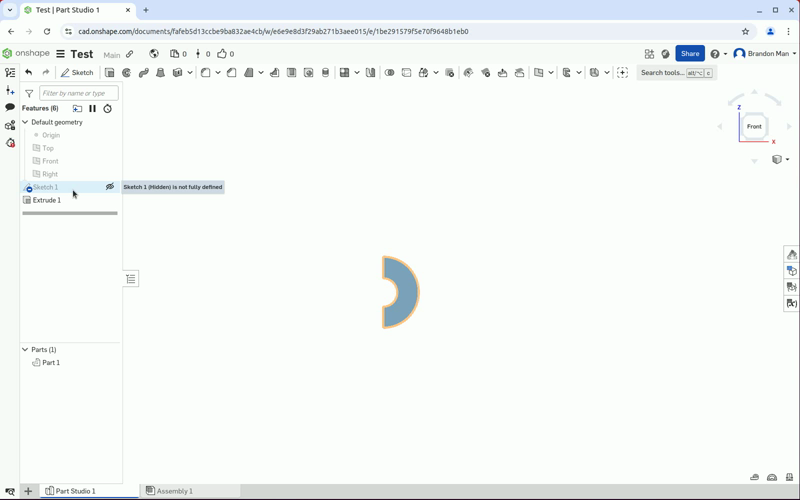
click(73, 189)
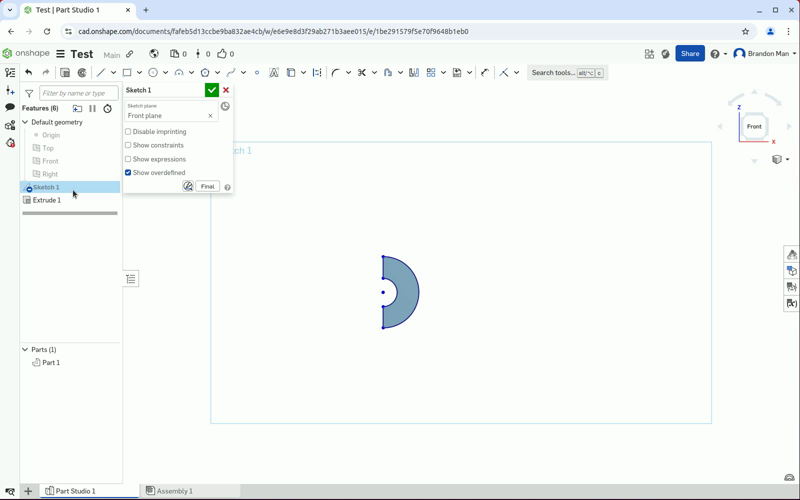
mouse_move(229, 92)
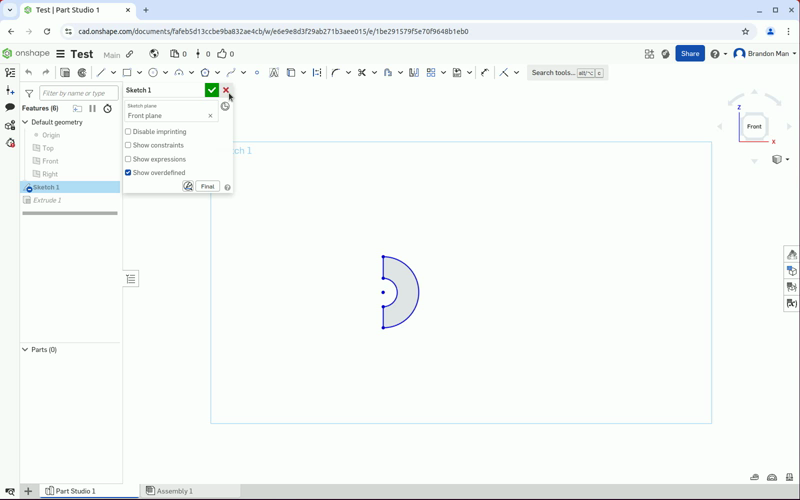
click(229, 92)
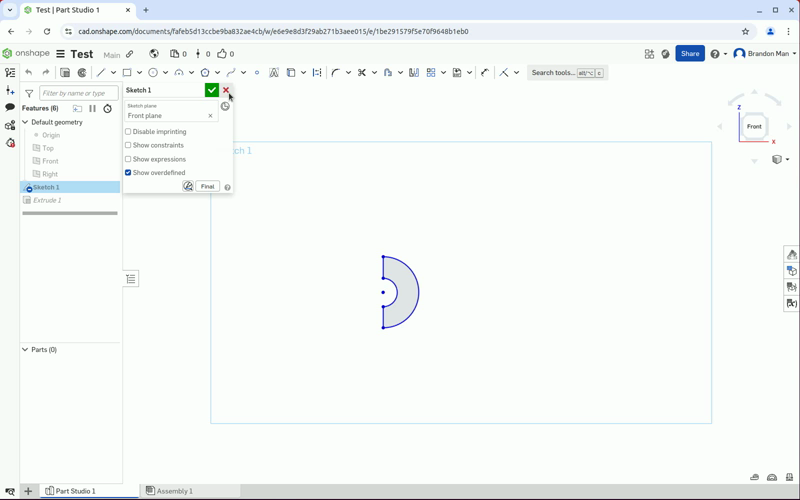
key(shift+s)
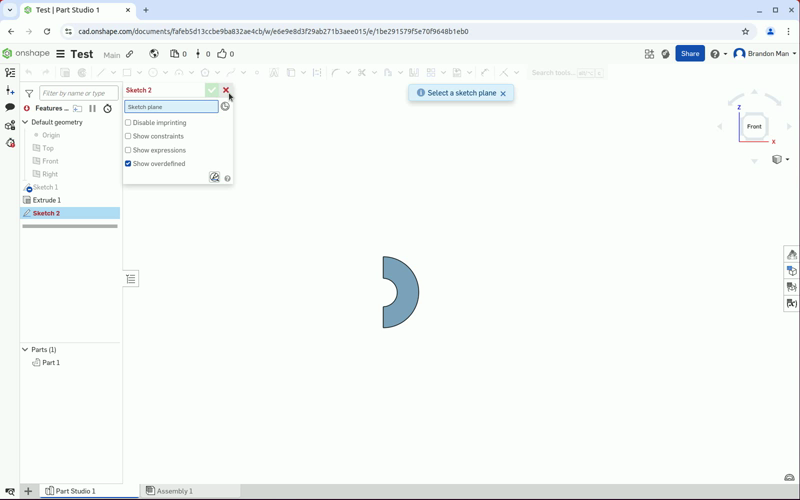
mouse_move(73, 163)
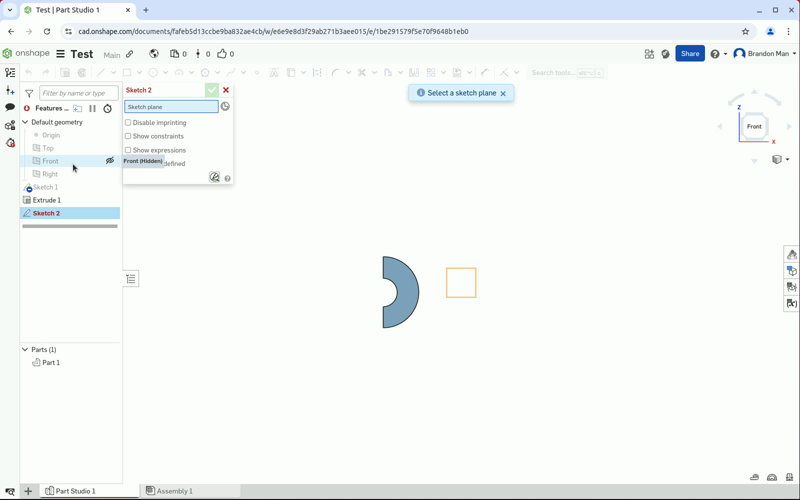
click(73, 163)
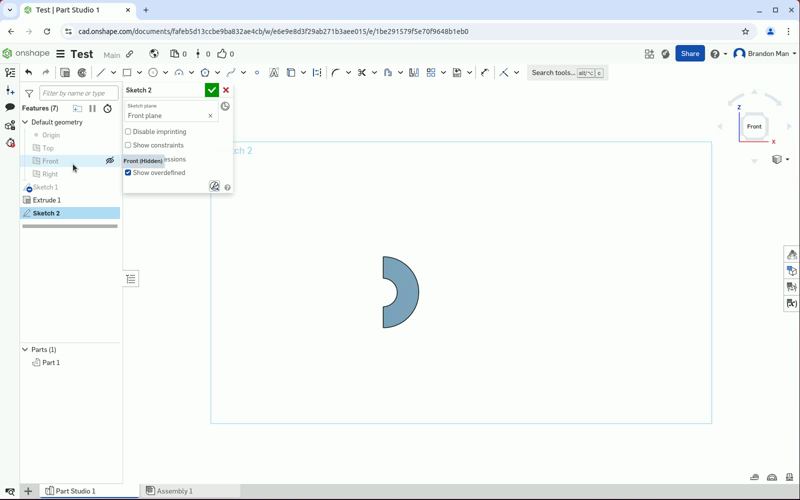
mouse_move(73, 352)
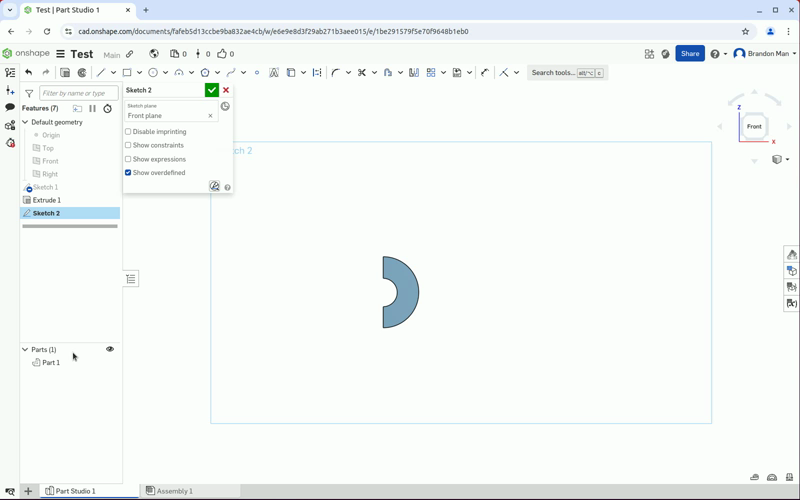
key(y)
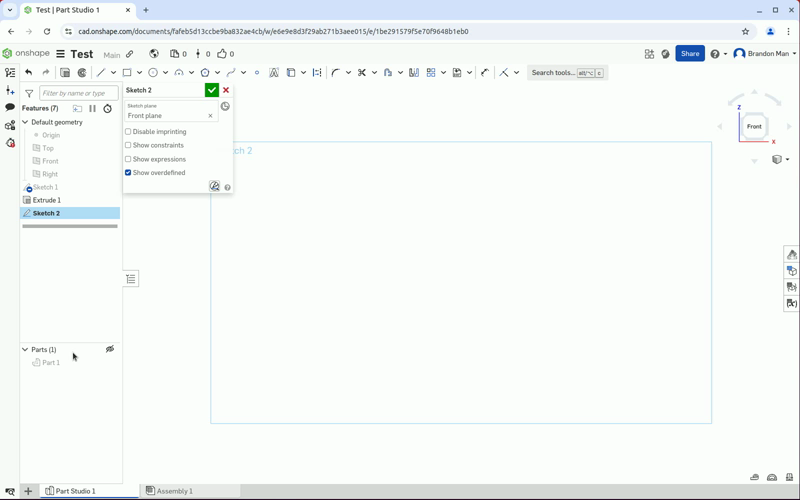
key(a)
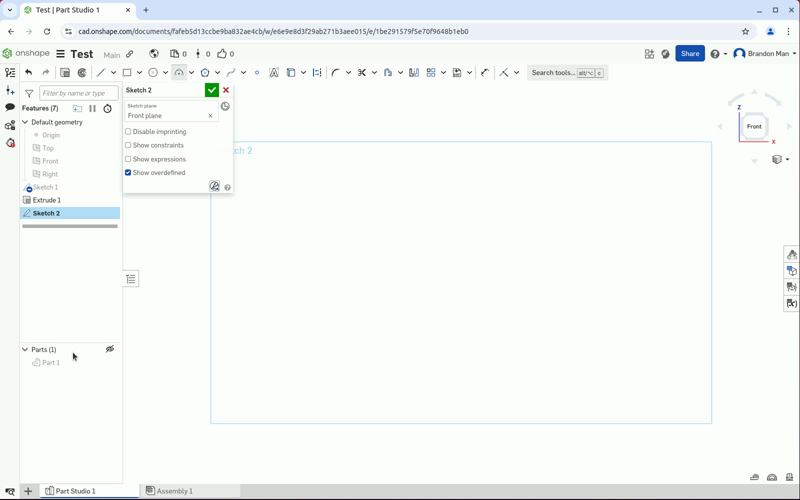
key_down(shift)
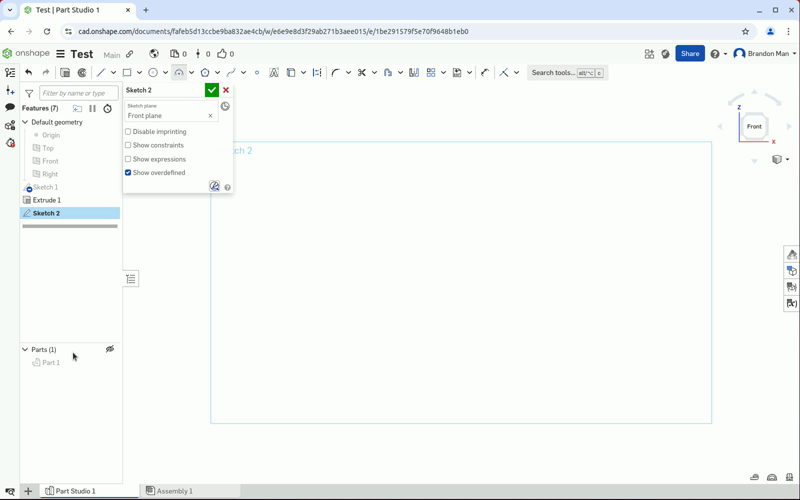
mouse_move(383, 327)
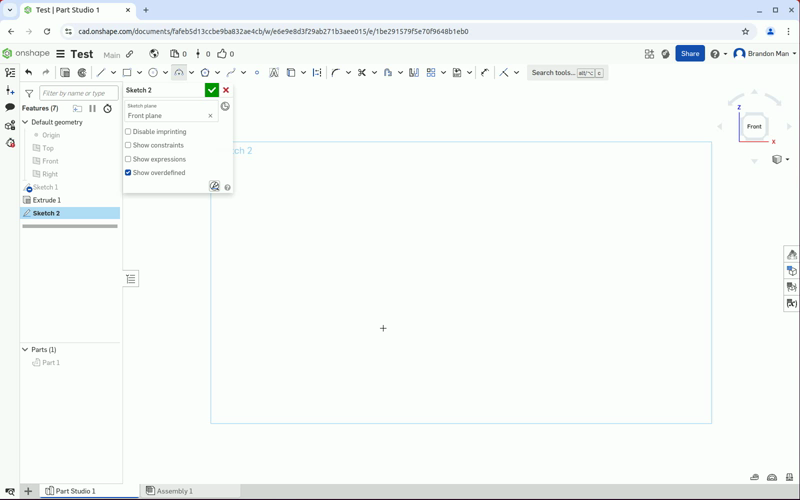
click(383, 327)
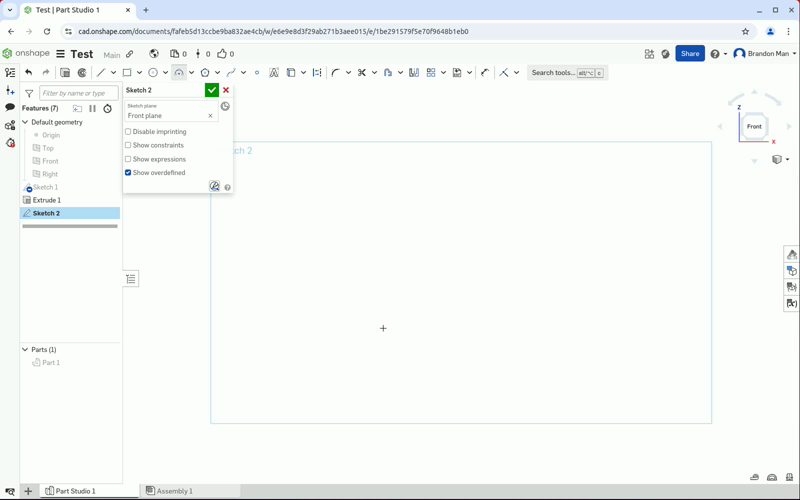
key_up(shift)
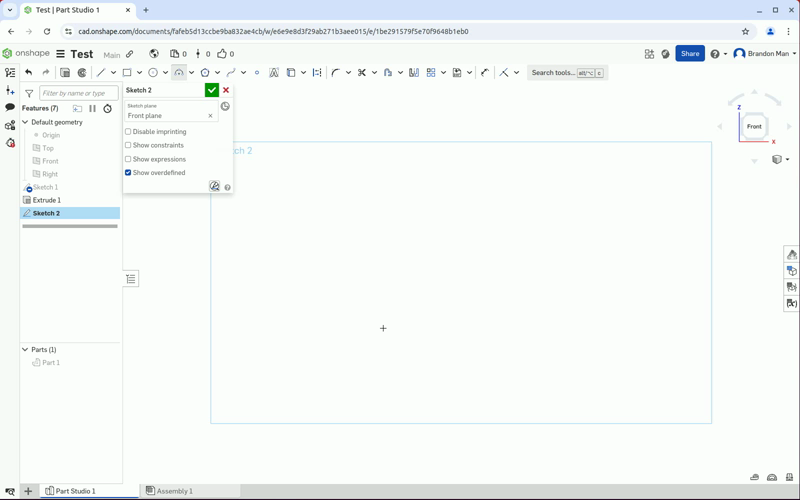
key_down(shift)
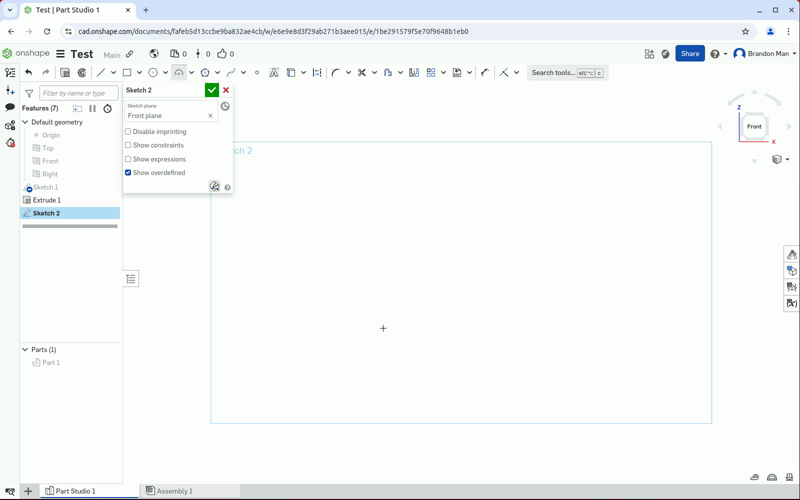
mouse_move(383, 256)
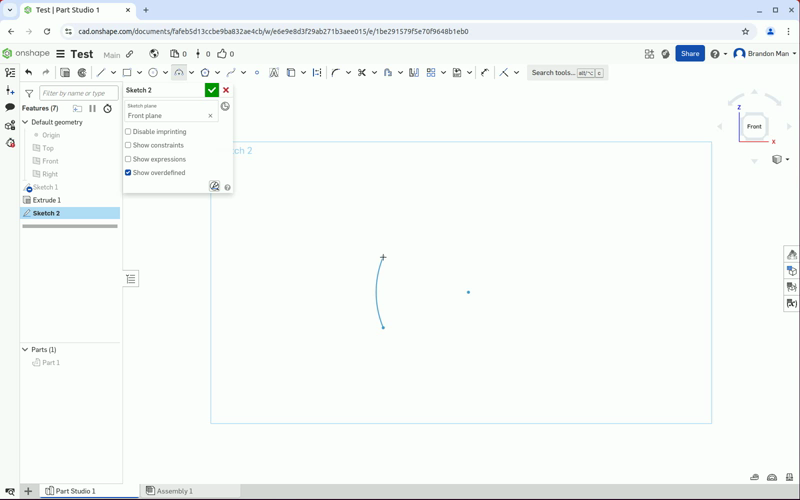
click(383, 256)
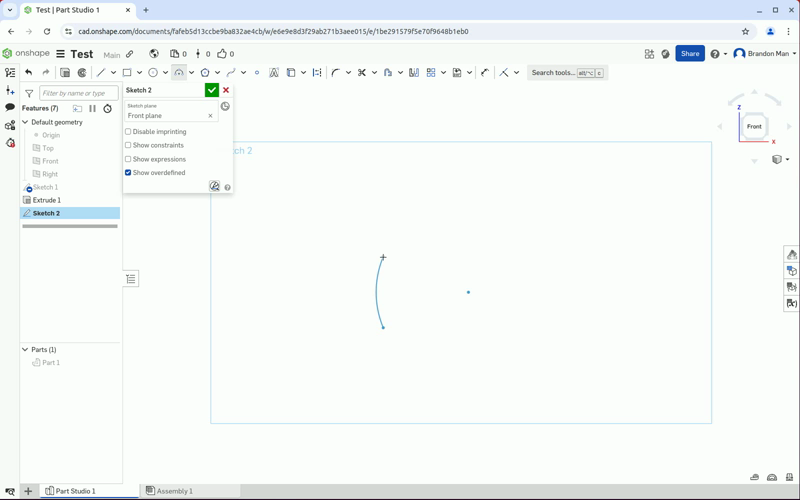
mouse_move(418, 292)
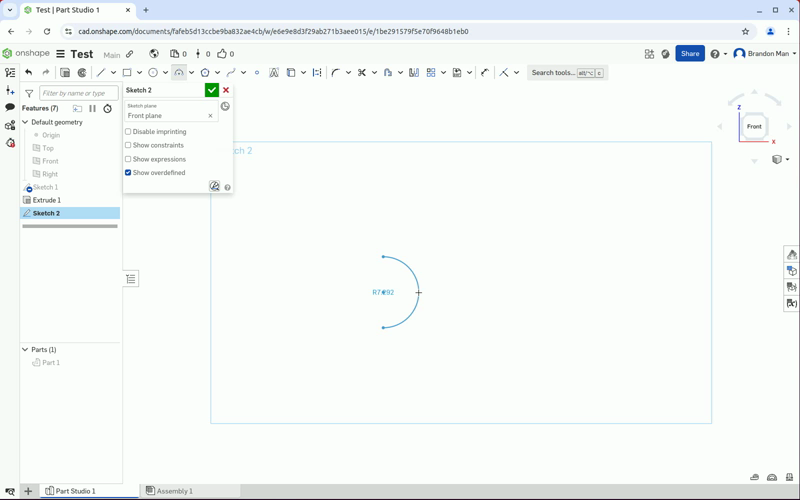
click(418, 292)
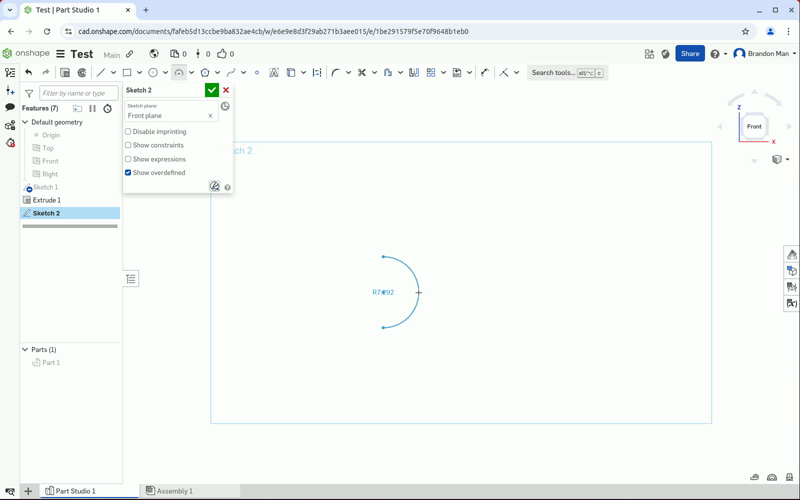
key_up(shift)
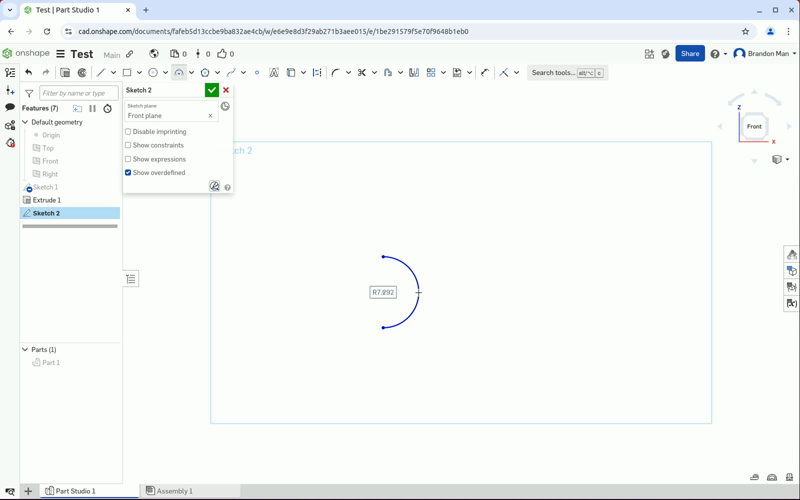
key(esc)
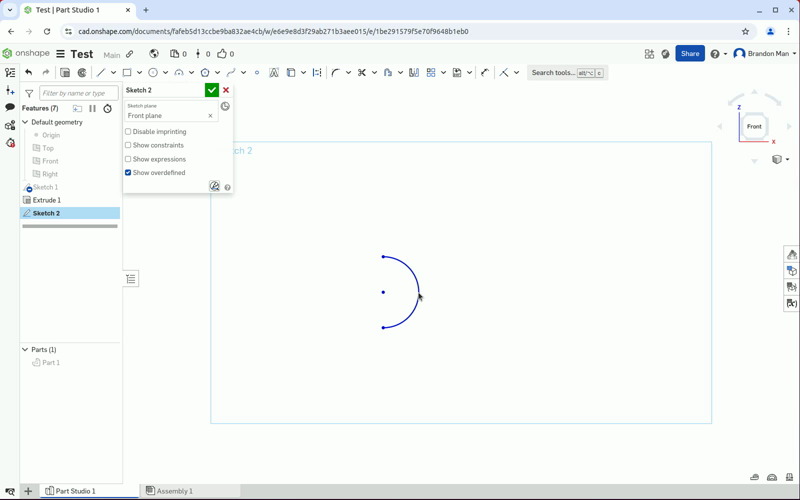
key(l)
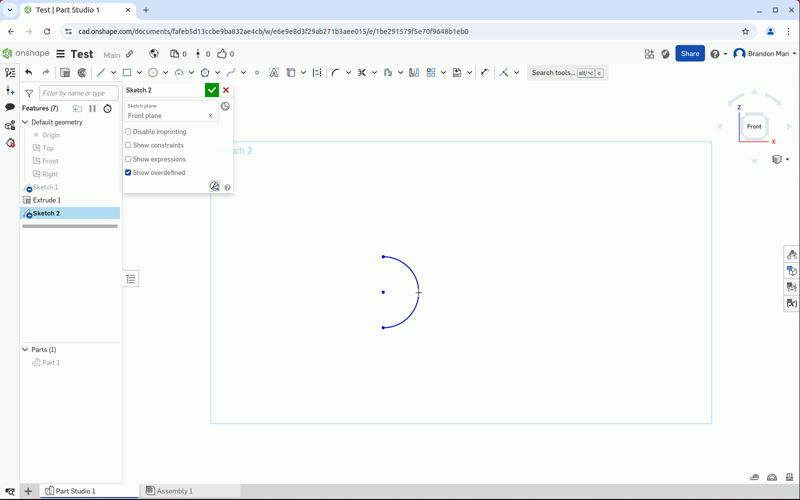
mouse_move(383, 256)
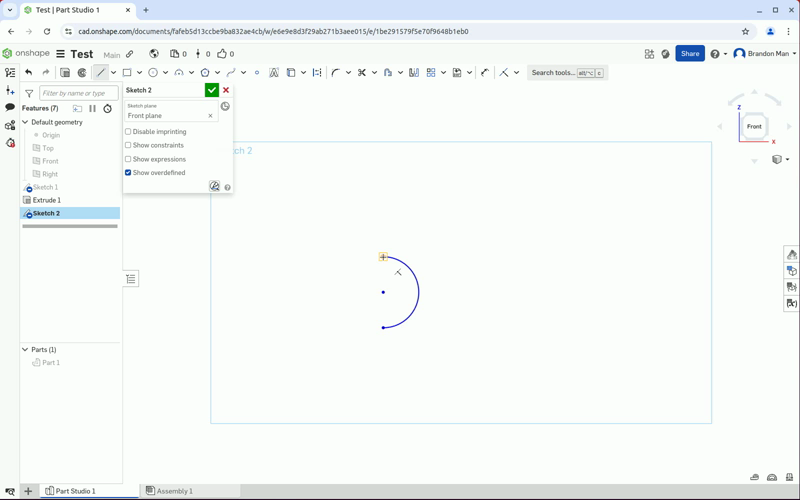
click(383, 256)
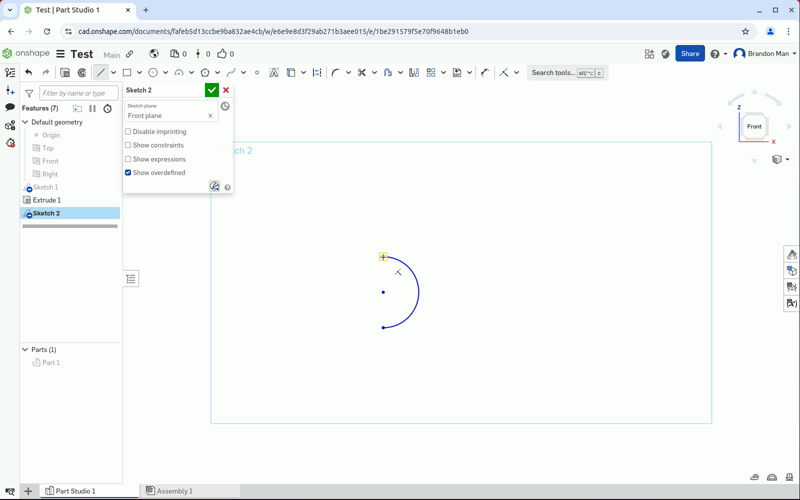
key_down(shift)
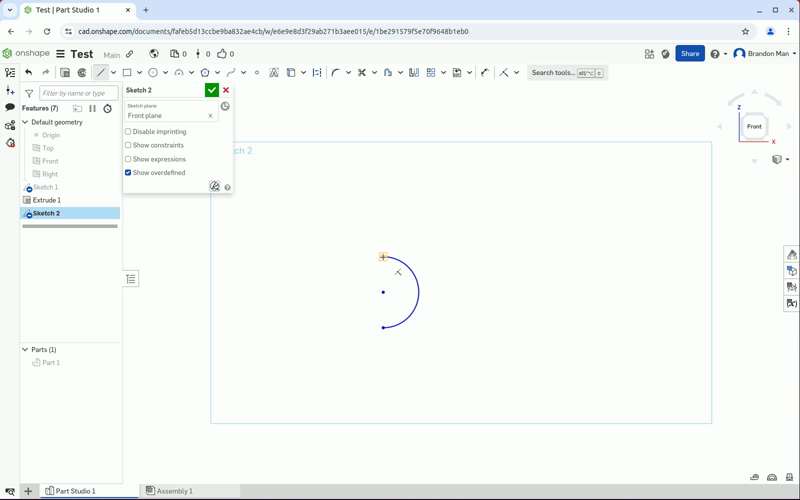
mouse_move(413, 256)
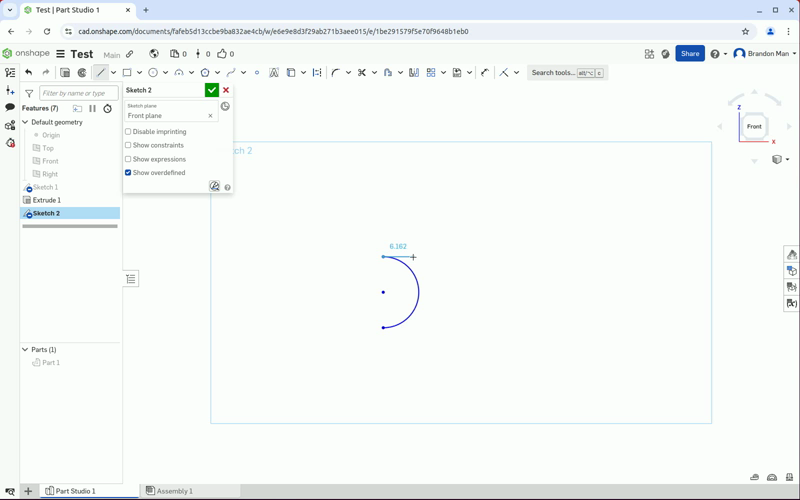
mouse_move(383, 278)
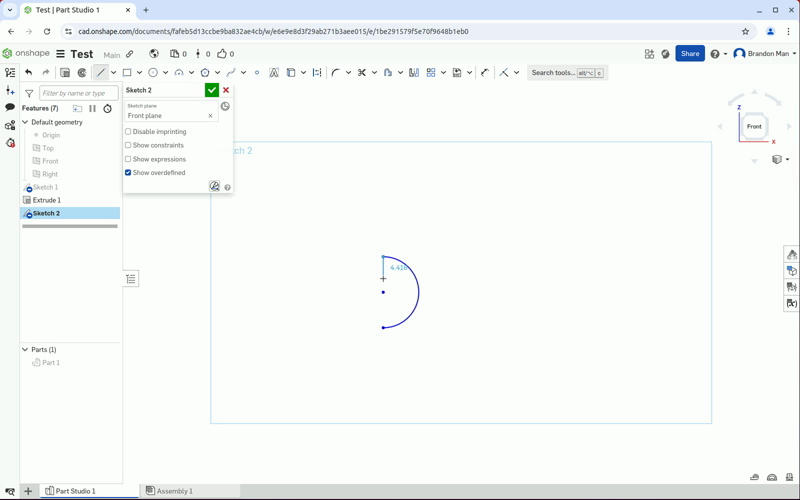
click(383, 278)
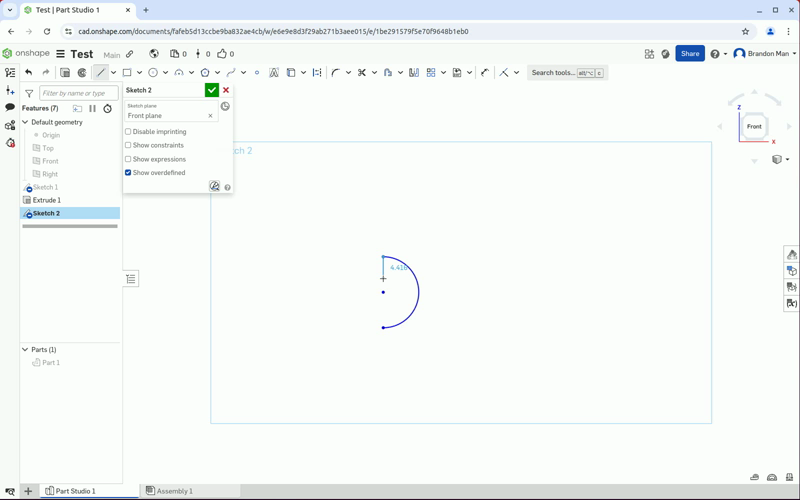
key_up(shift)
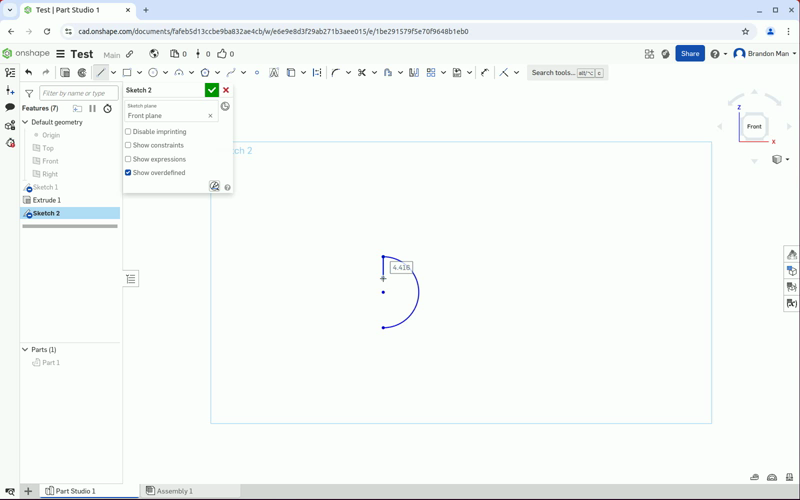
key(esc)
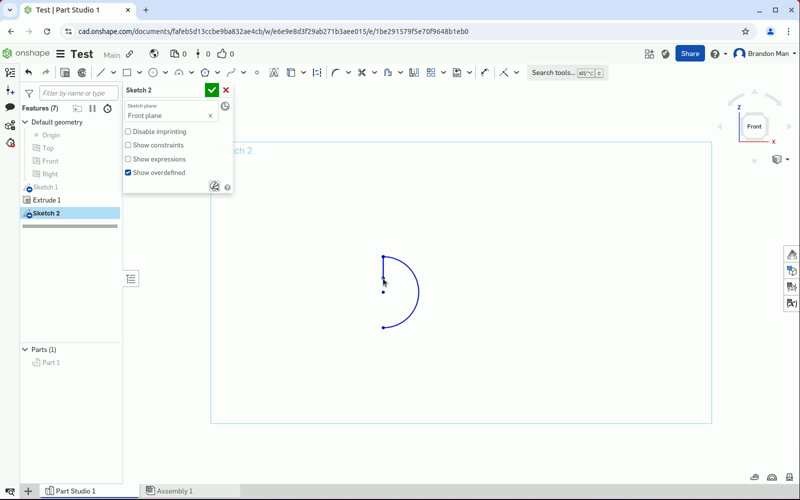
key(a)
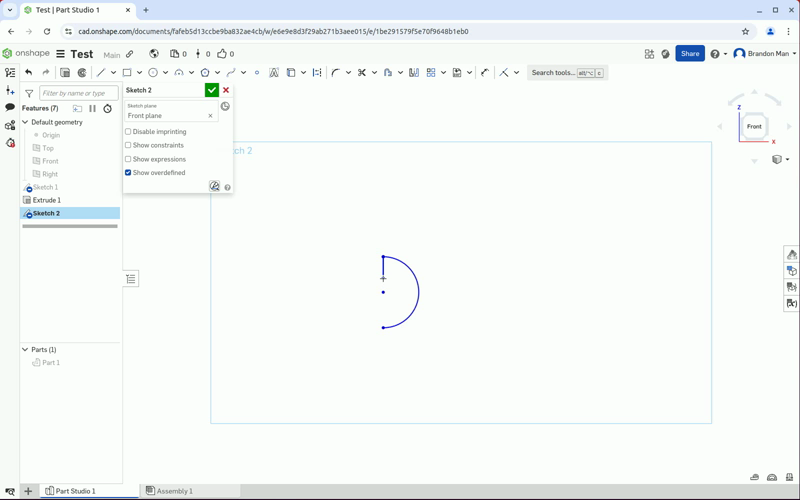
mouse_move(383, 278)
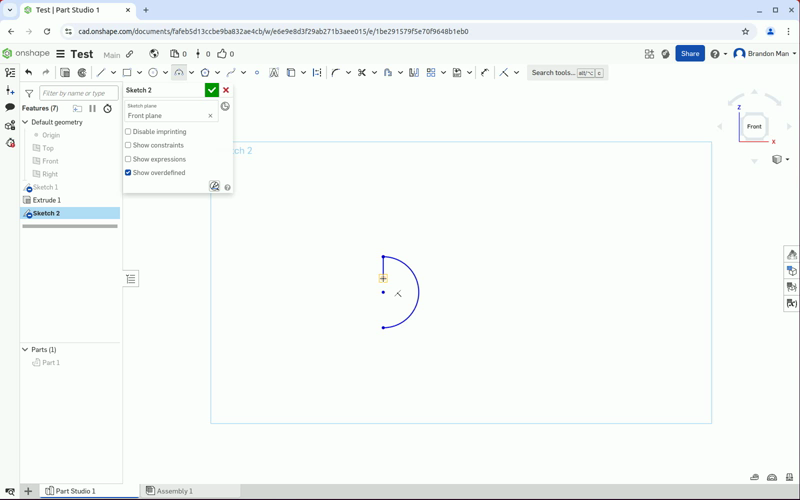
click(383, 278)
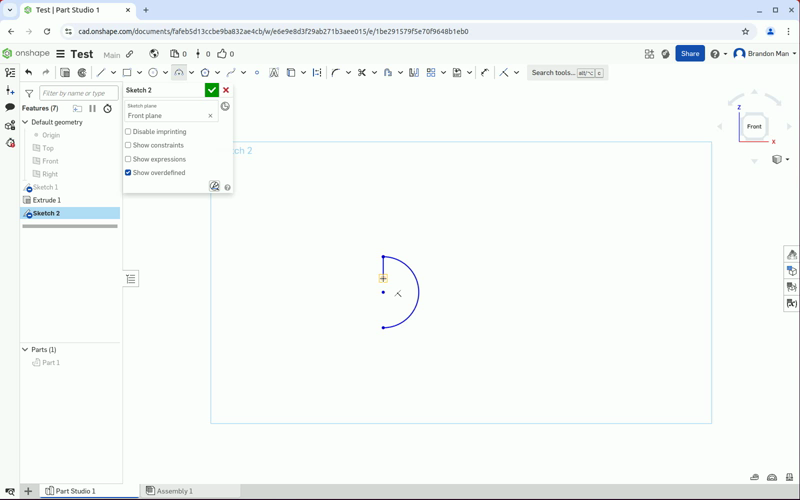
key_down(shift)
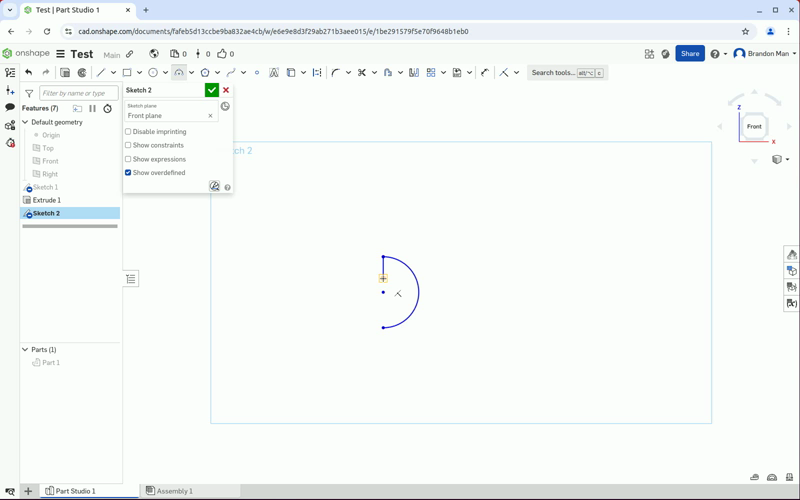
mouse_move(383, 306)
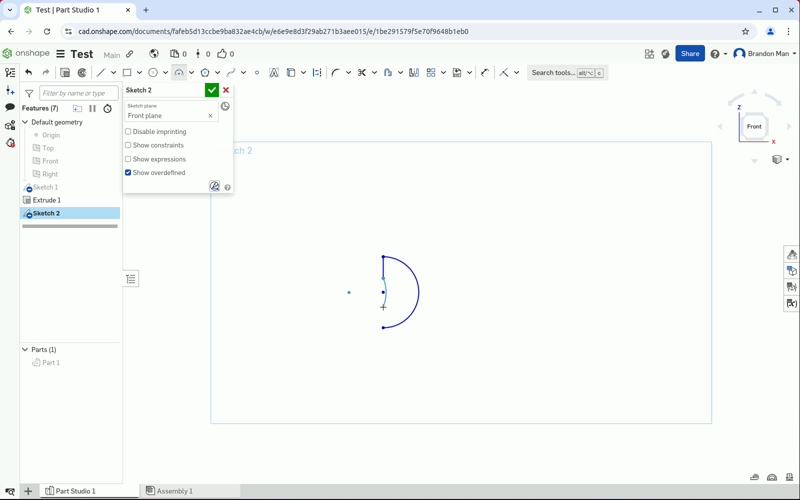
click(383, 306)
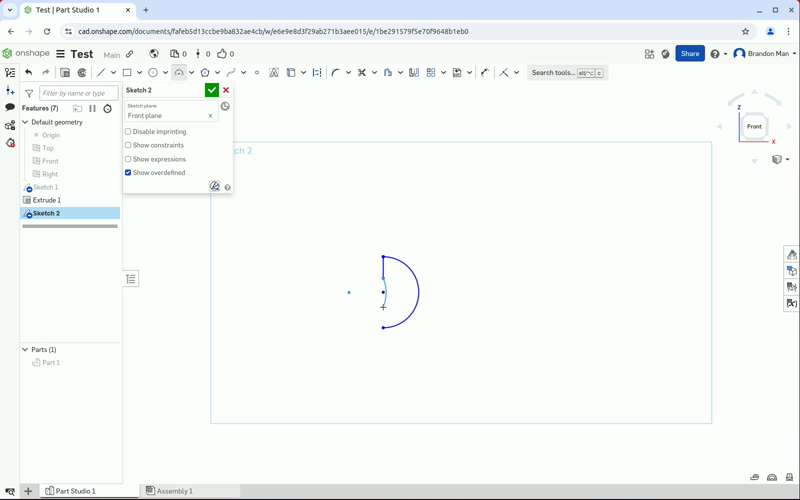
mouse_move(397, 292)
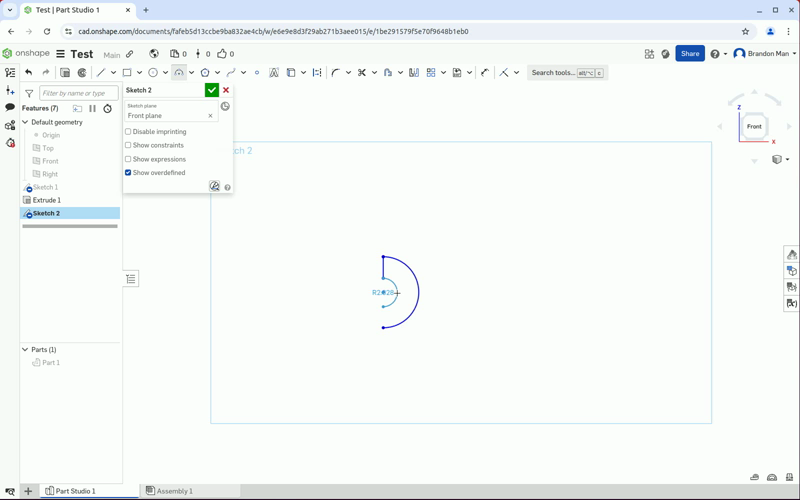
click(397, 292)
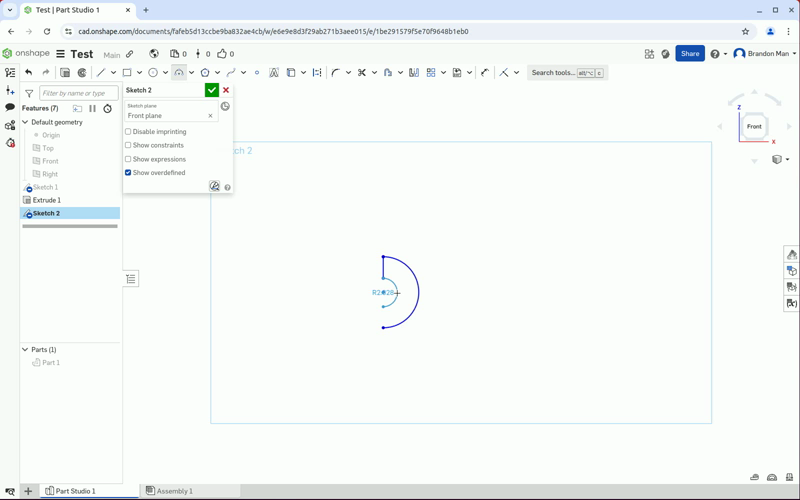
key_up(shift)
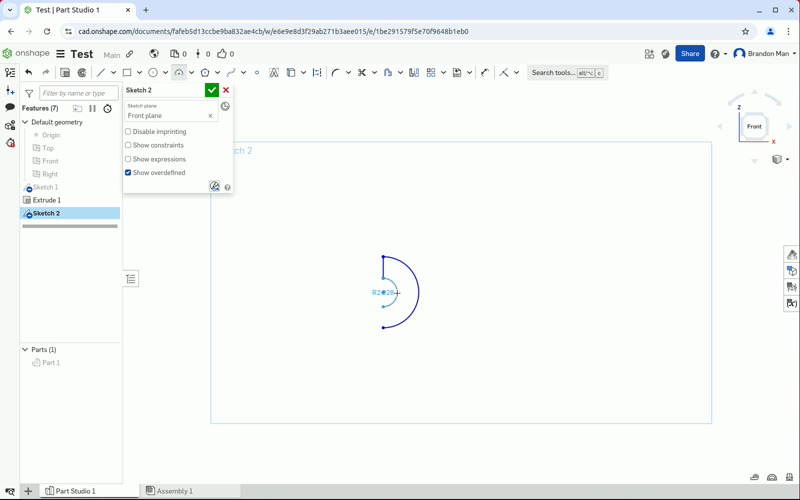
key(esc)
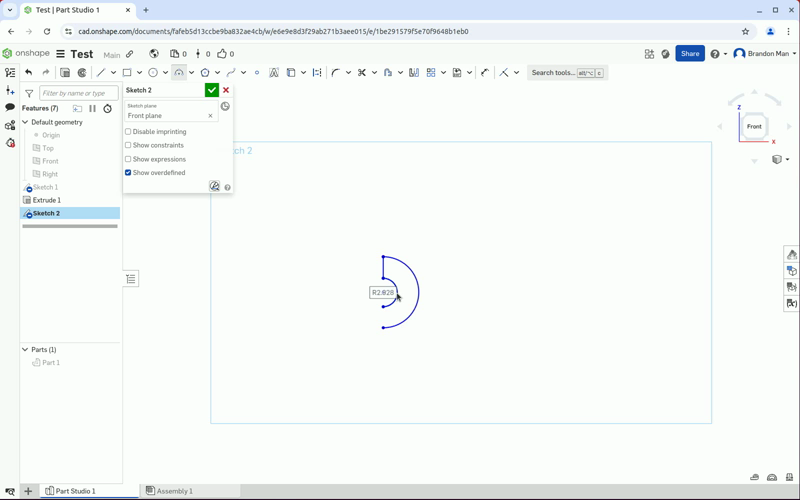
key(l)
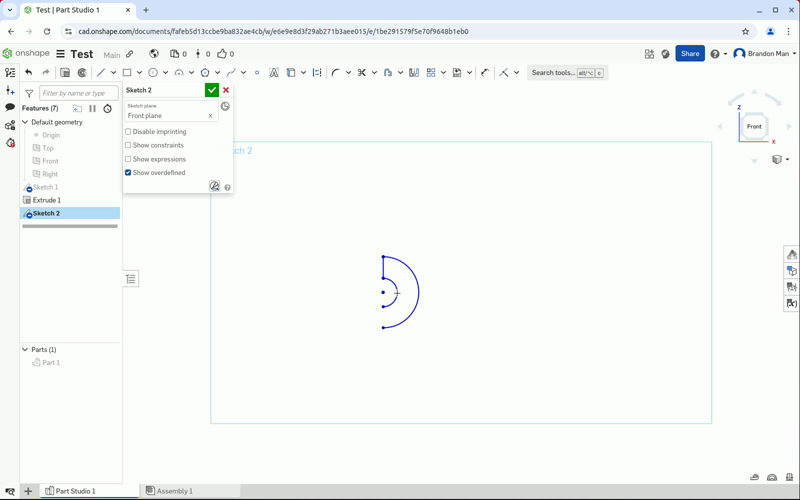
mouse_move(383, 306)
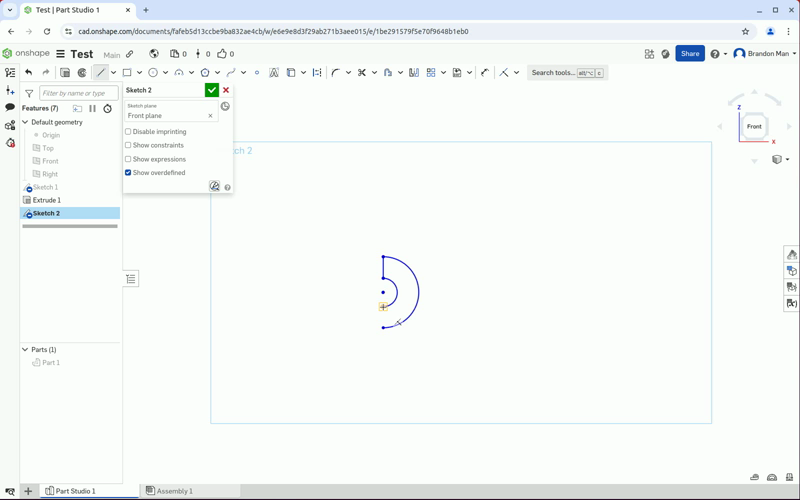
click(383, 306)
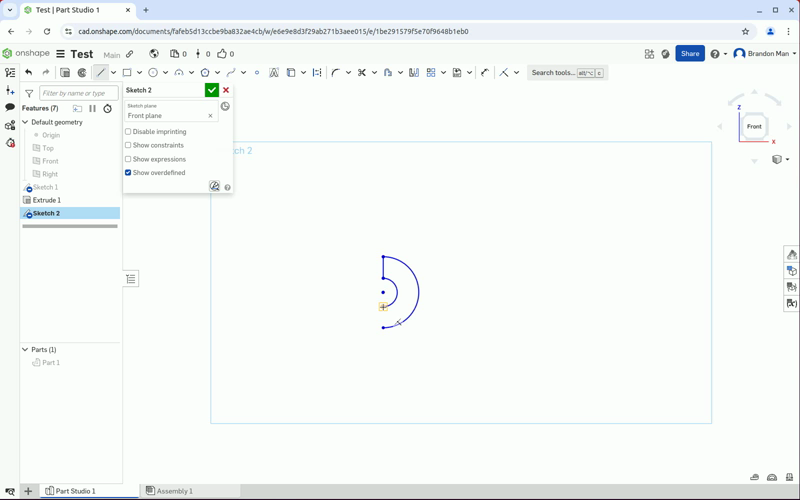
mouse_move(413, 306)
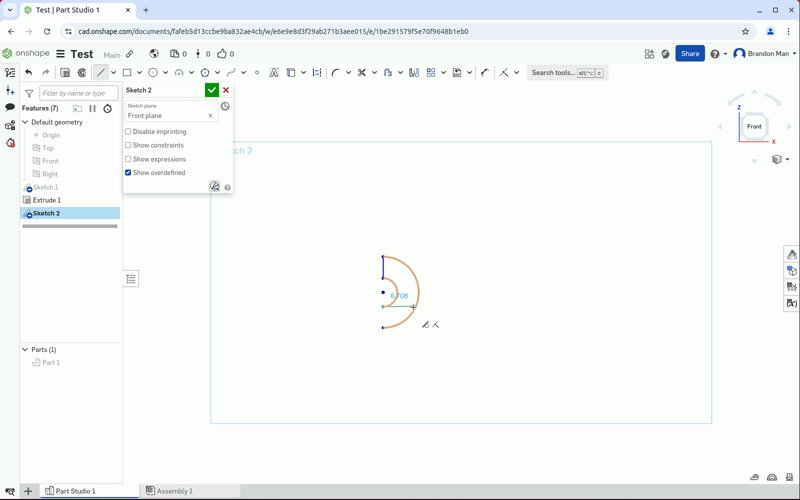
key_down(shift)
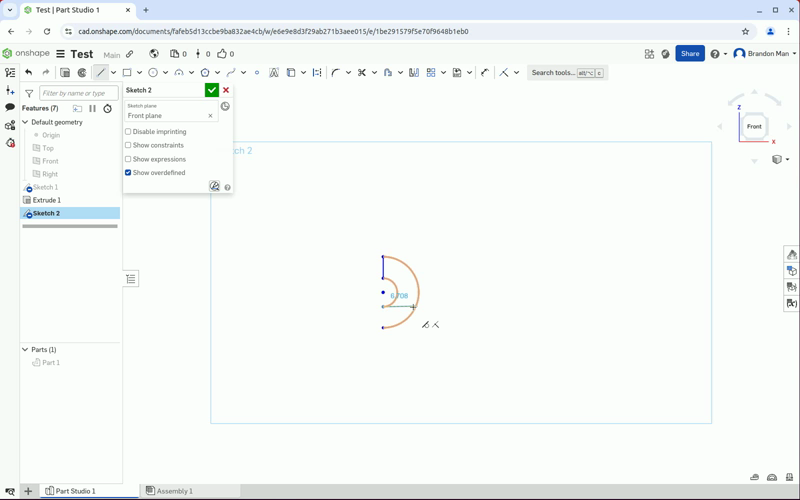
mouse_move(383, 327)
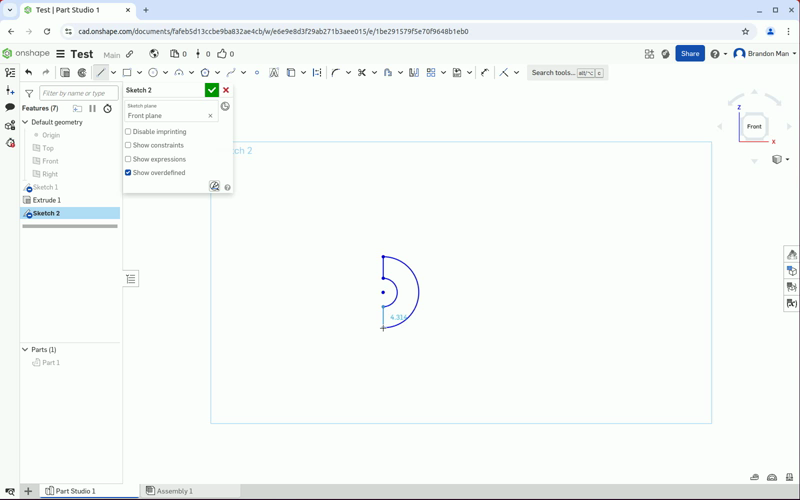
key_up(shift)
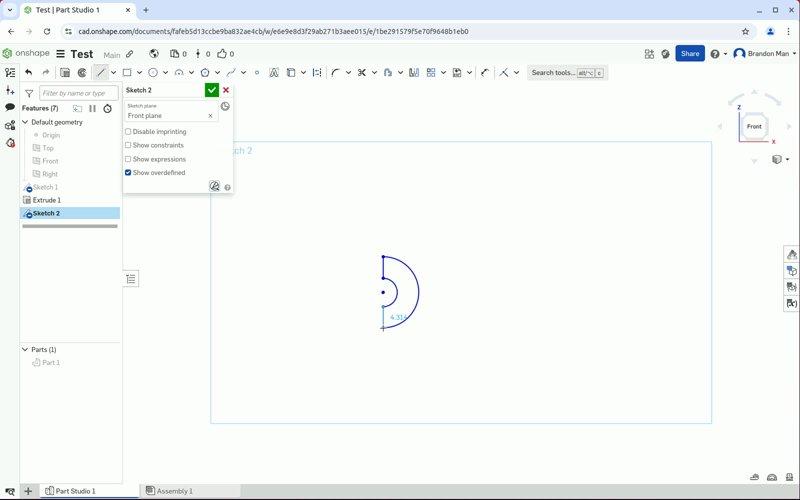
click(383, 327)
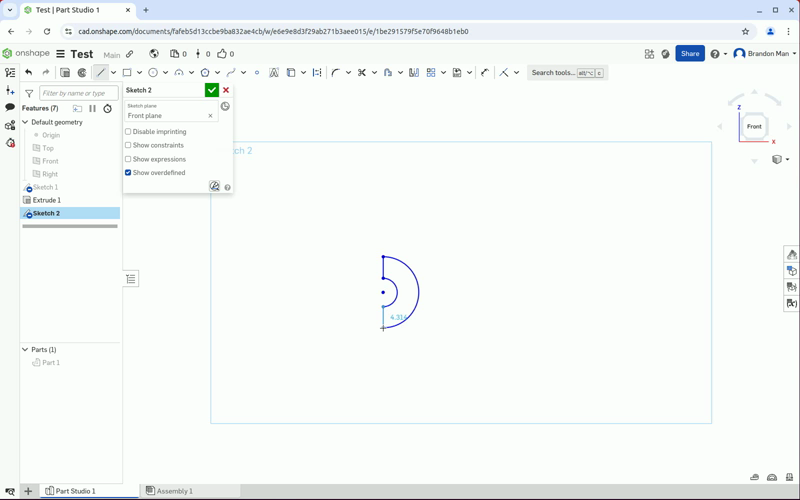
key(esc)
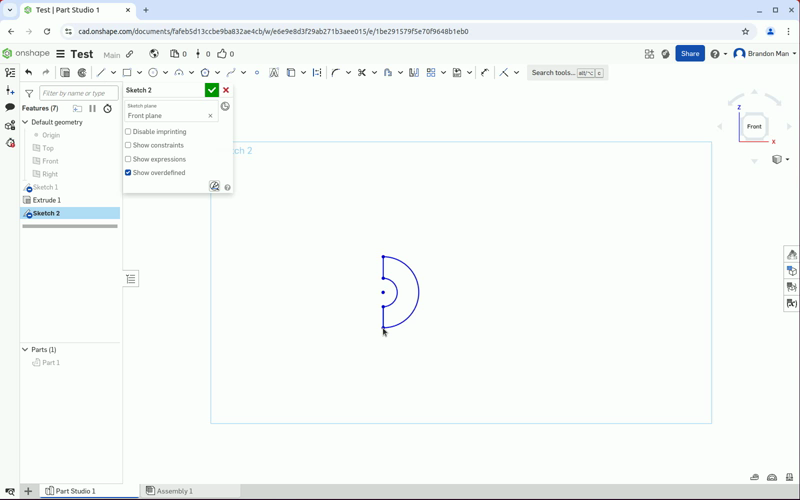
mouse_move(411, 279)
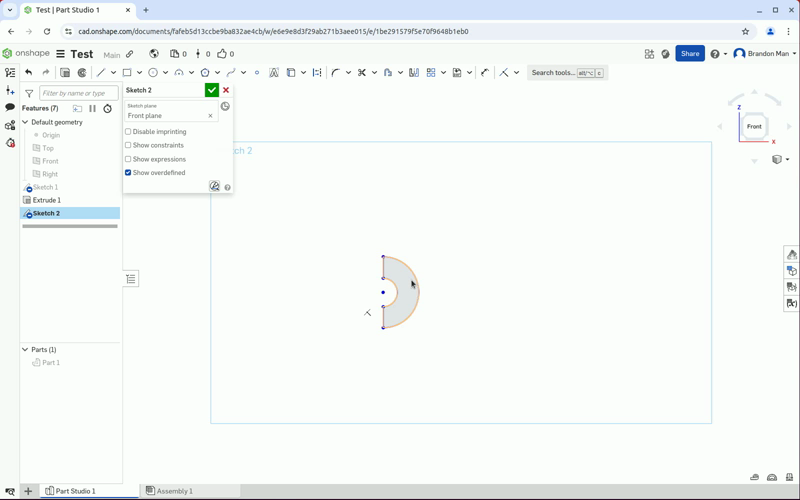
scroll(6)
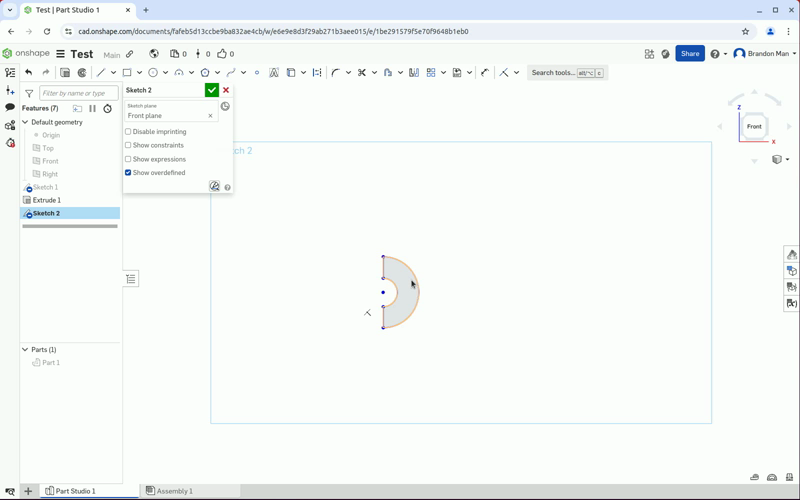
scroll(6)
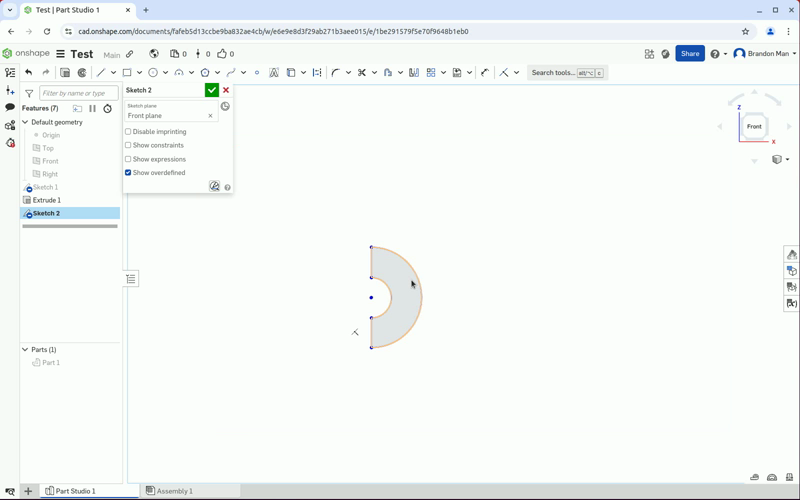
scroll(6)
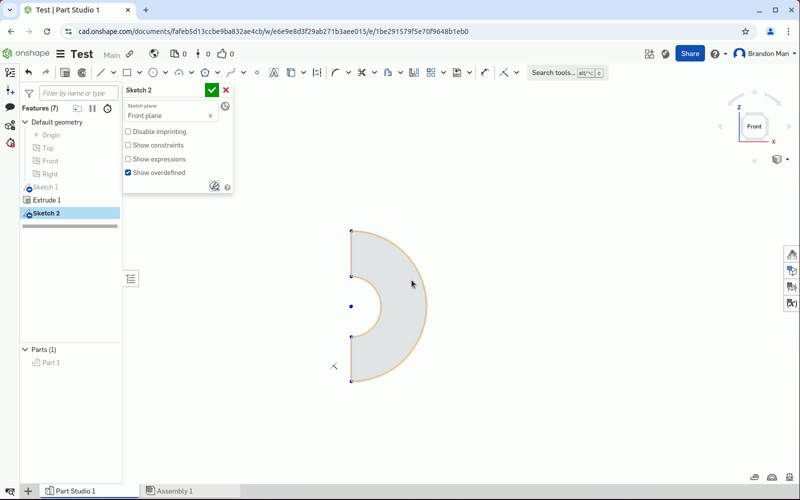
scroll(6)
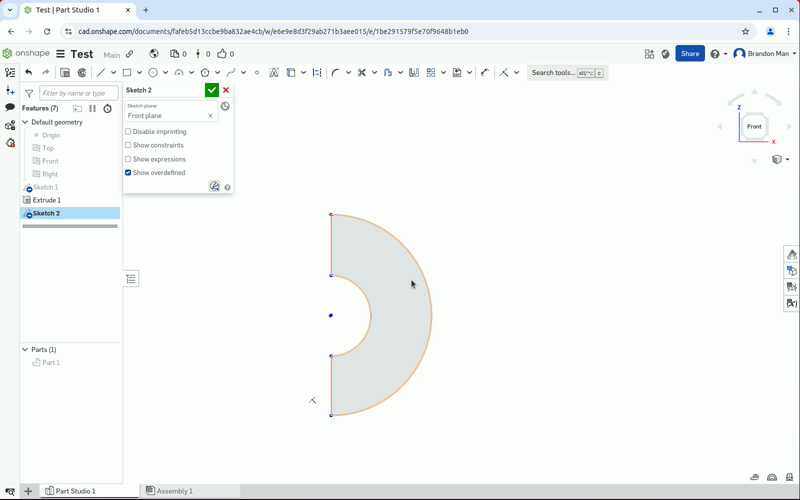
scroll(6)
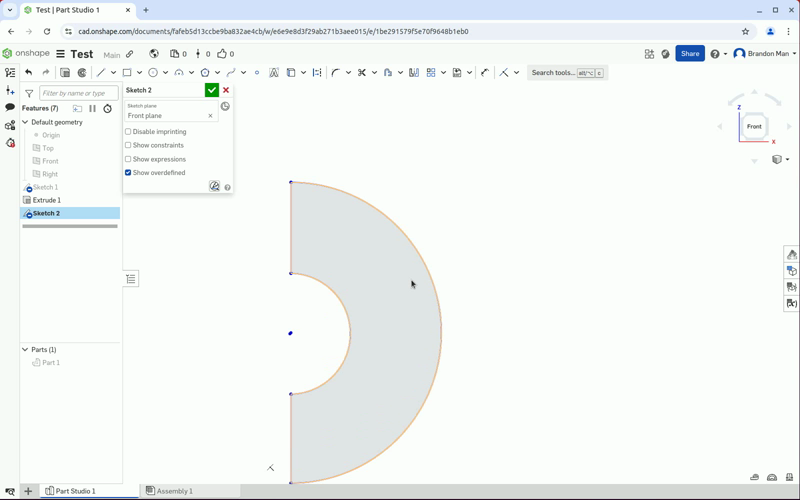
scroll(6)
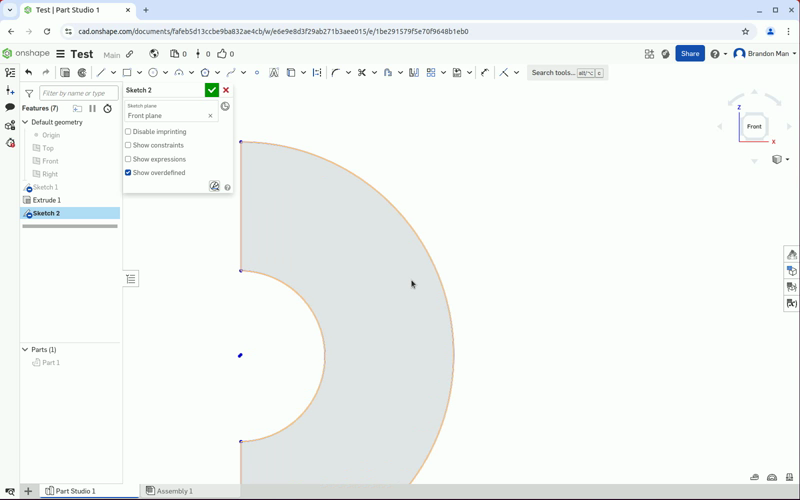
scroll(6)
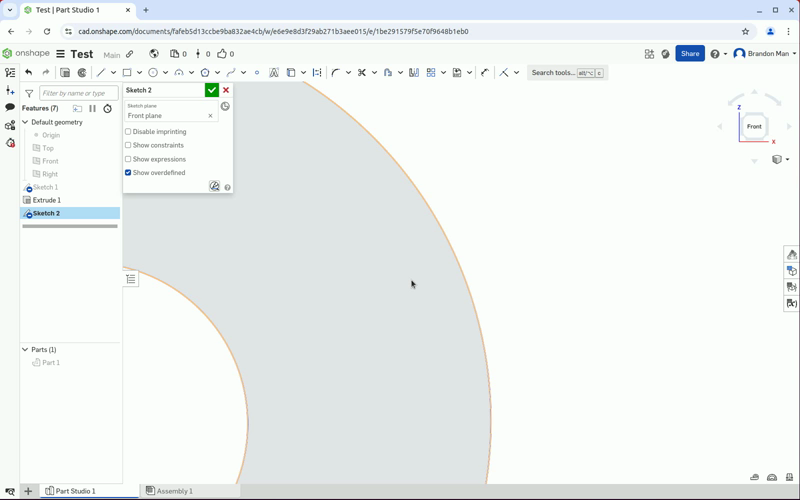
click(411, 279)
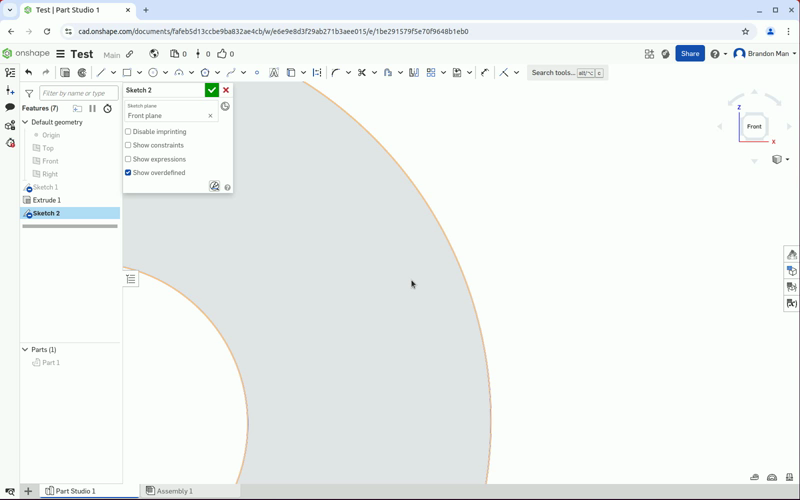
scroll(-6)
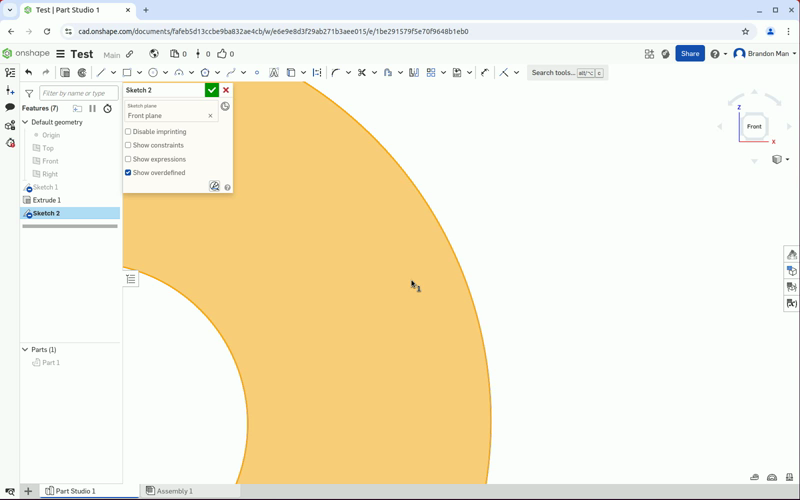
scroll(-6)
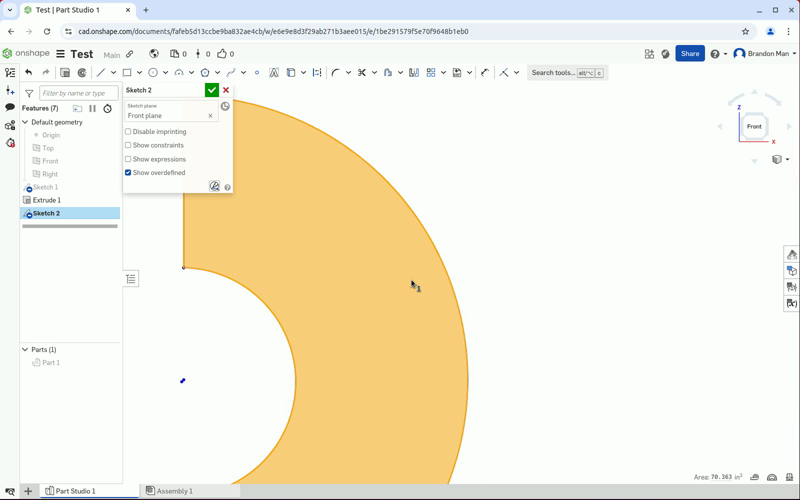
scroll(-6)
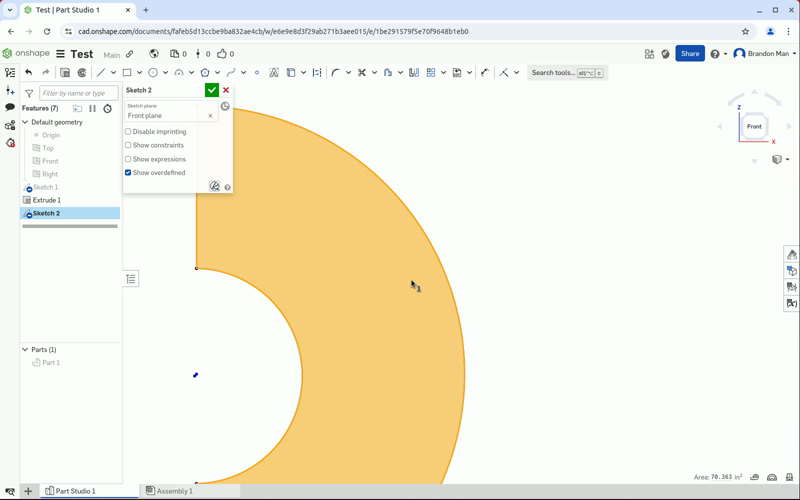
scroll(-6)
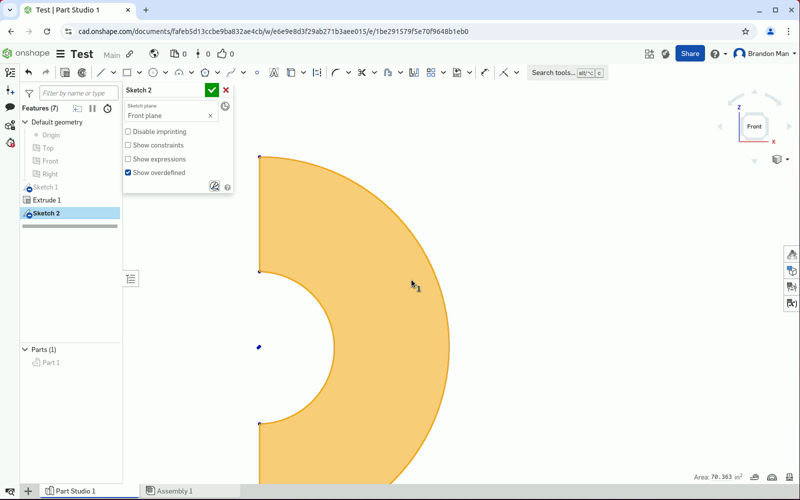
scroll(-6)
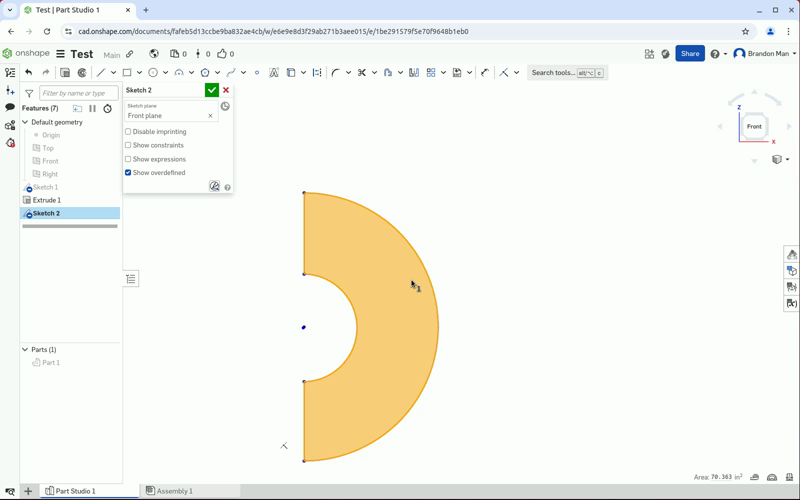
scroll(-6)
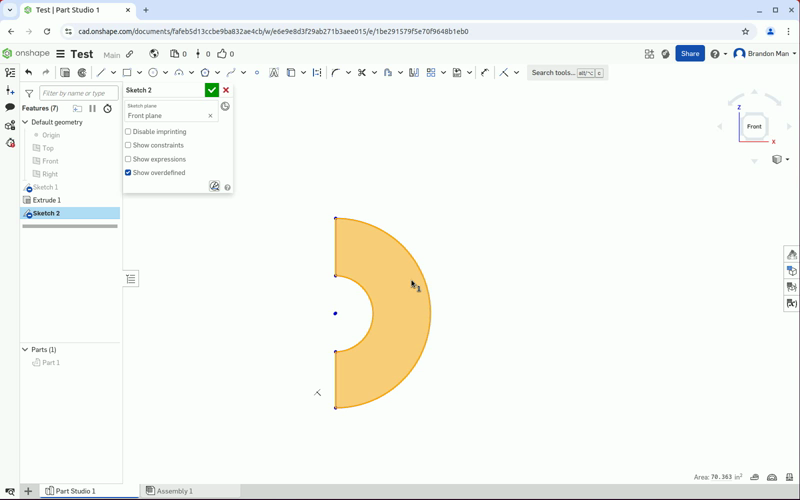
scroll(-6)
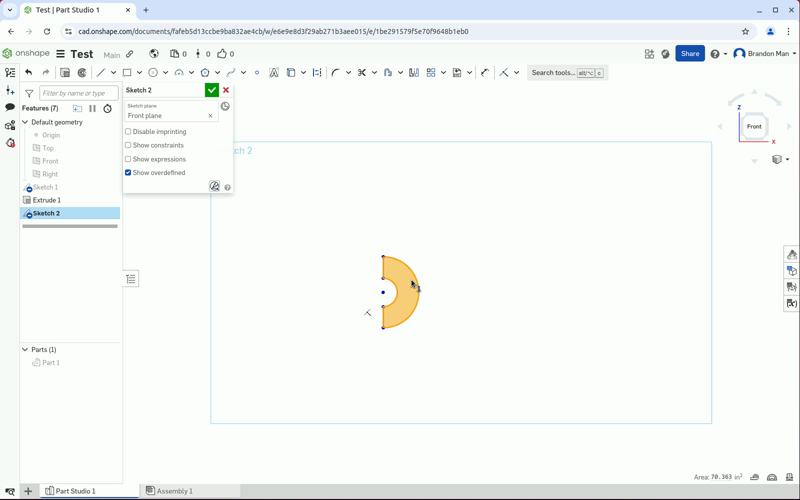
mouse_move(73, 352)
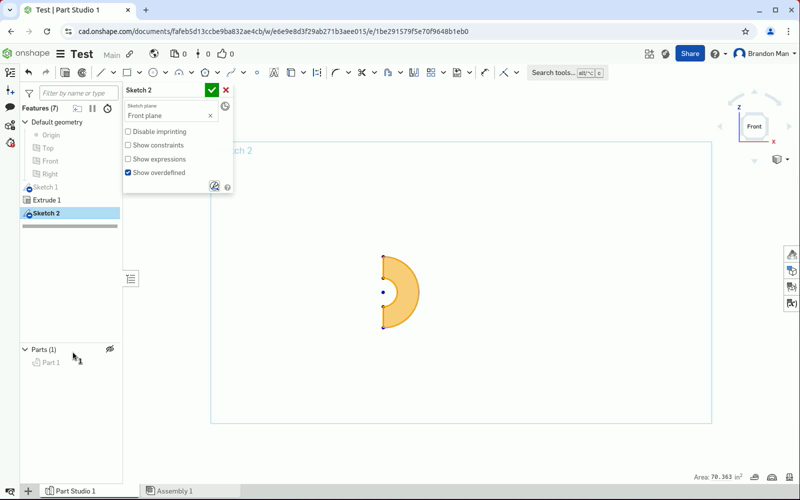
key(shift+y)
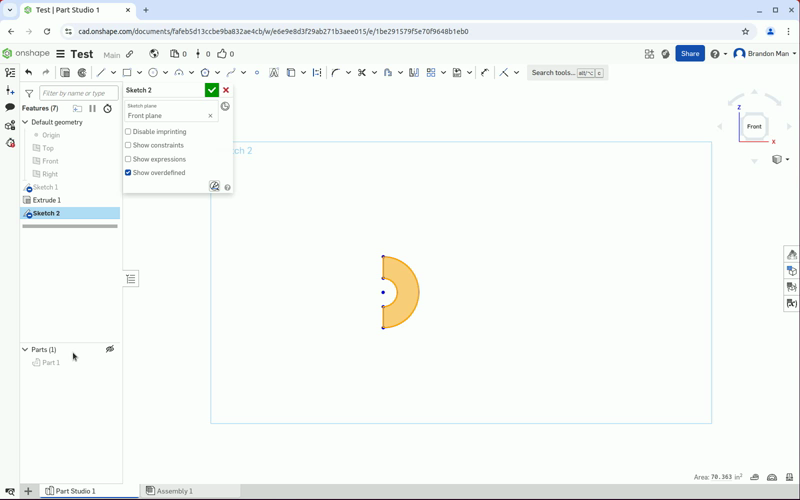
key(shift+e)
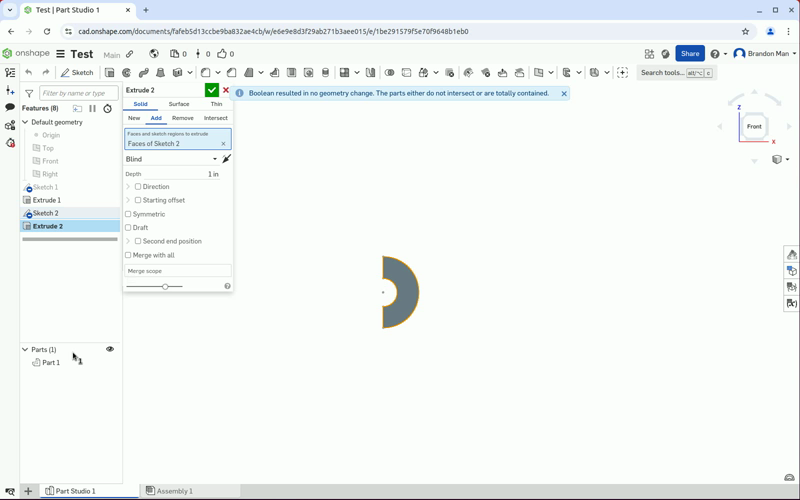
mouse_move(143, 106)
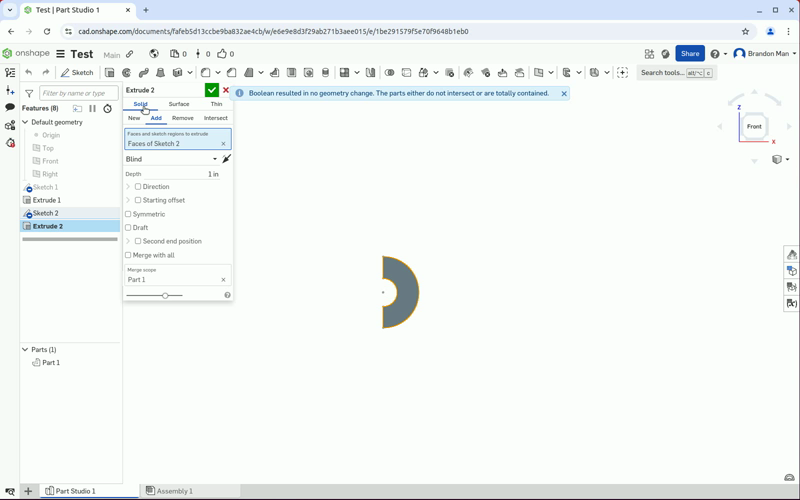
click(143, 106)
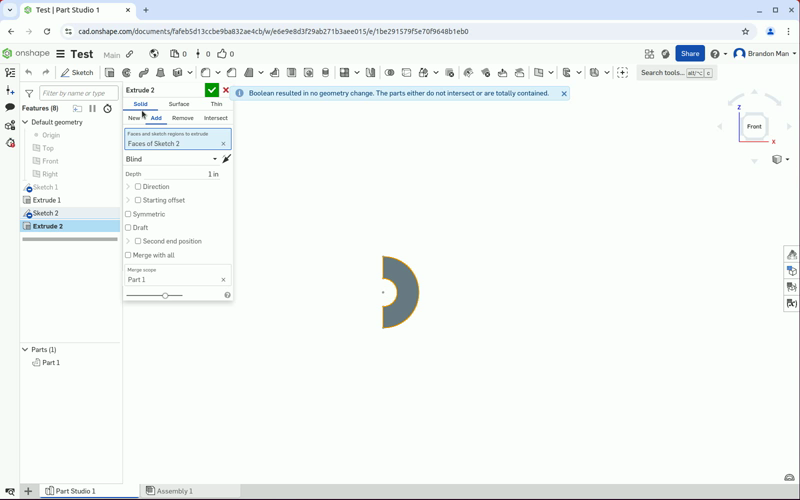
mouse_move(137, 120)
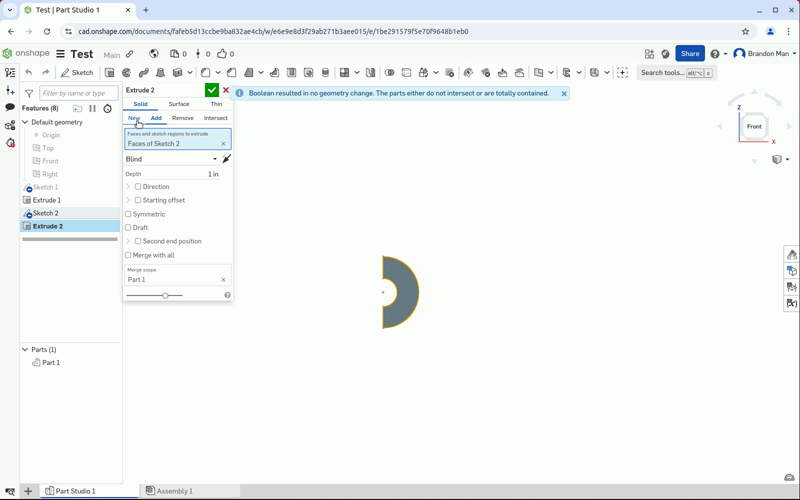
click(137, 120)
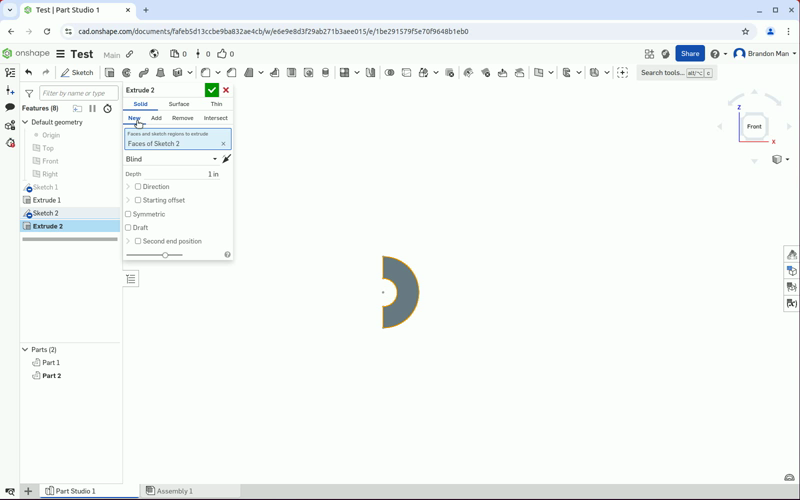
key(tab, 4)
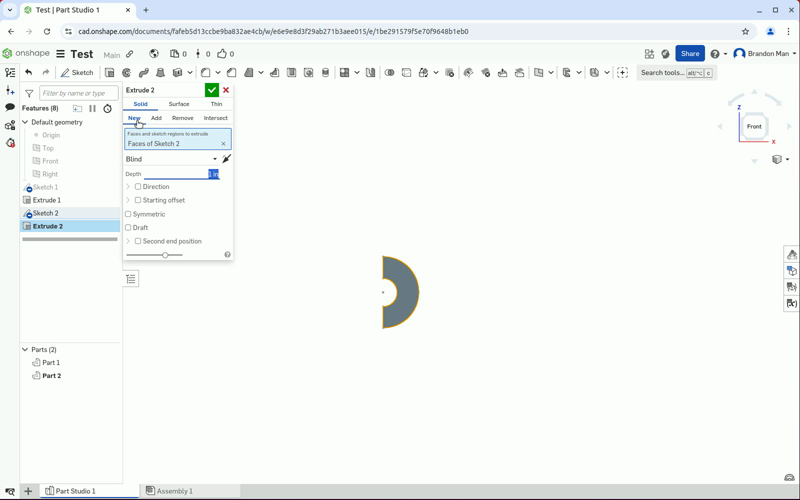
text(5.777)
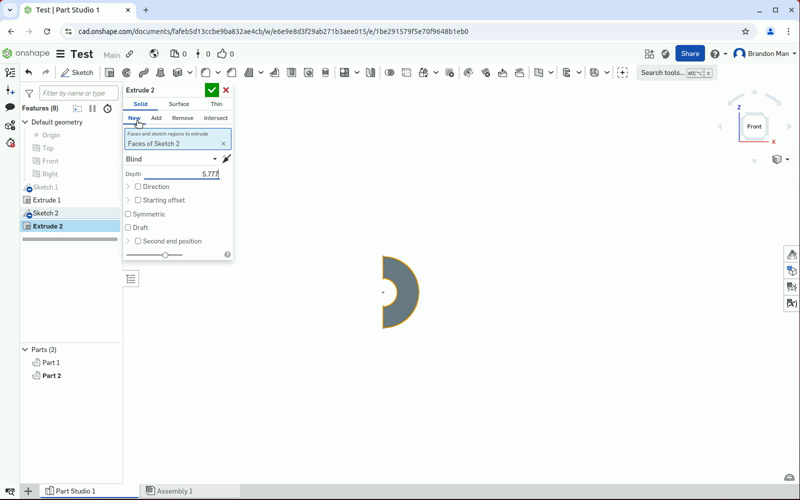
key(enter)
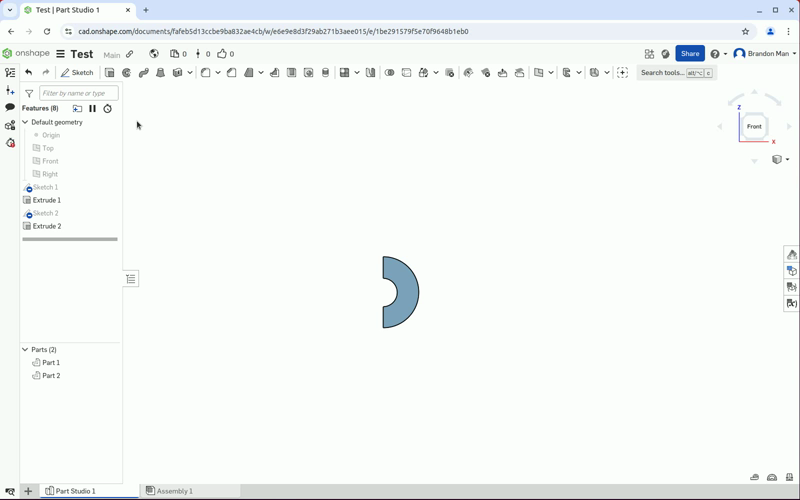
key(shift+h)
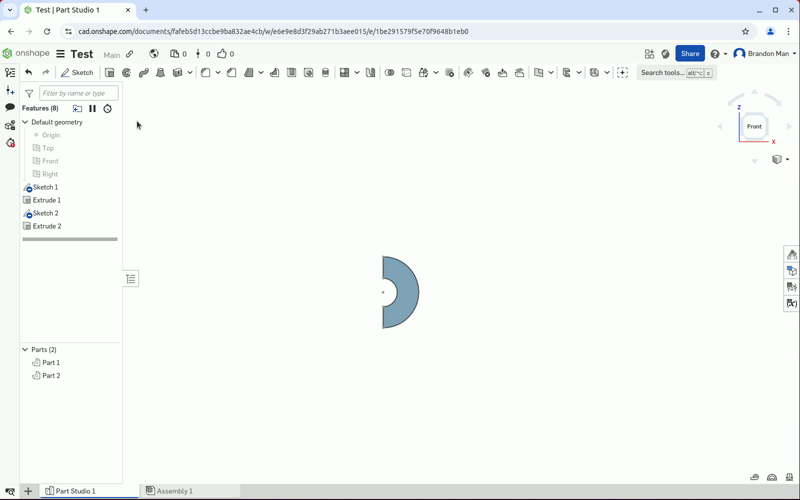
key(shift+h)
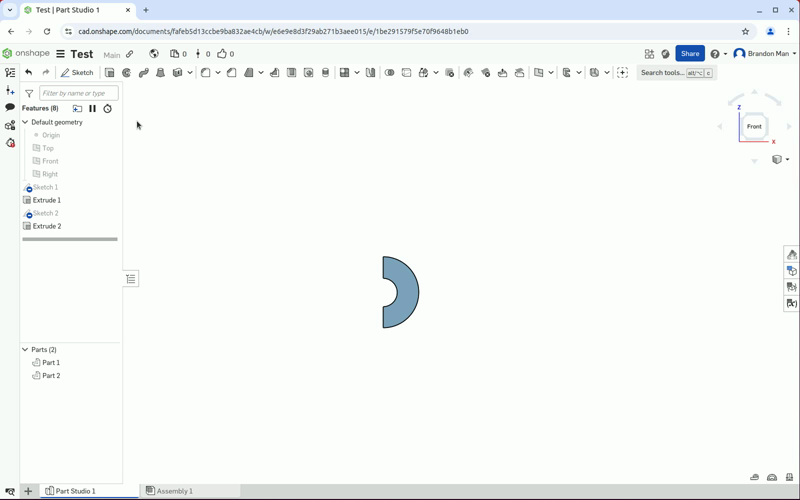
mouse_move(73, 189)
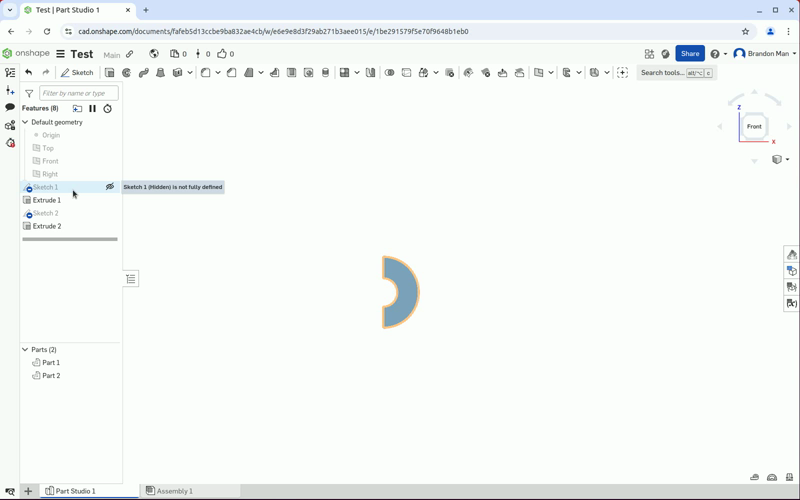
click(73, 189)
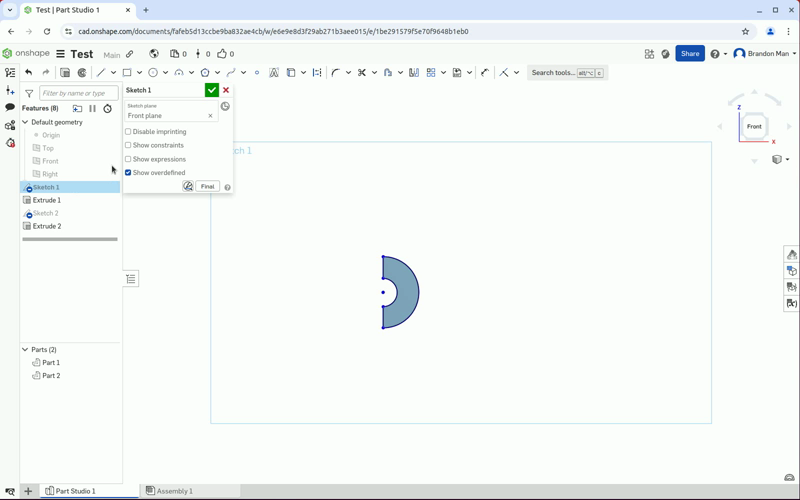
mouse_move(229, 92)
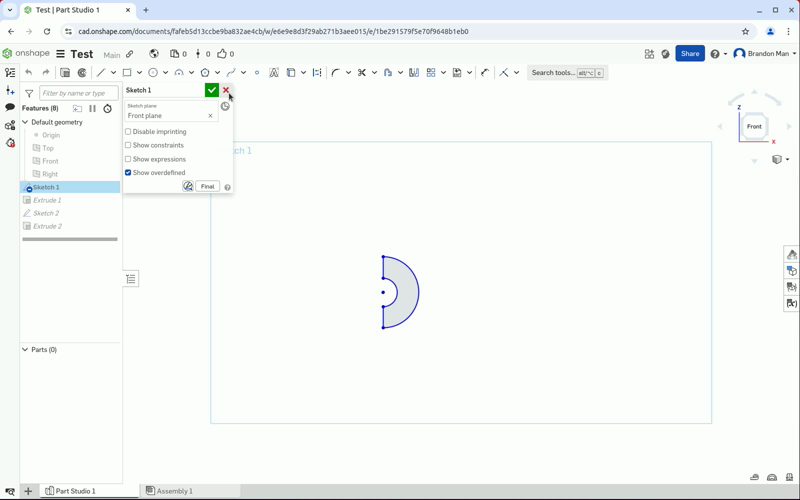
click(229, 92)
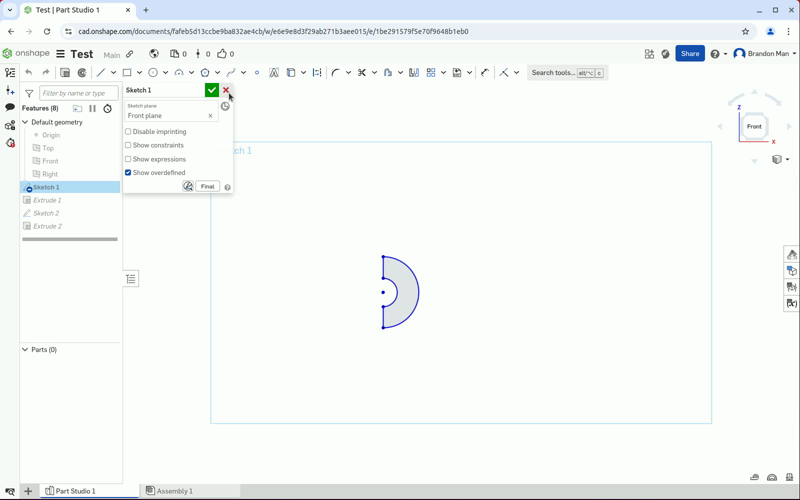
key(shift+s)
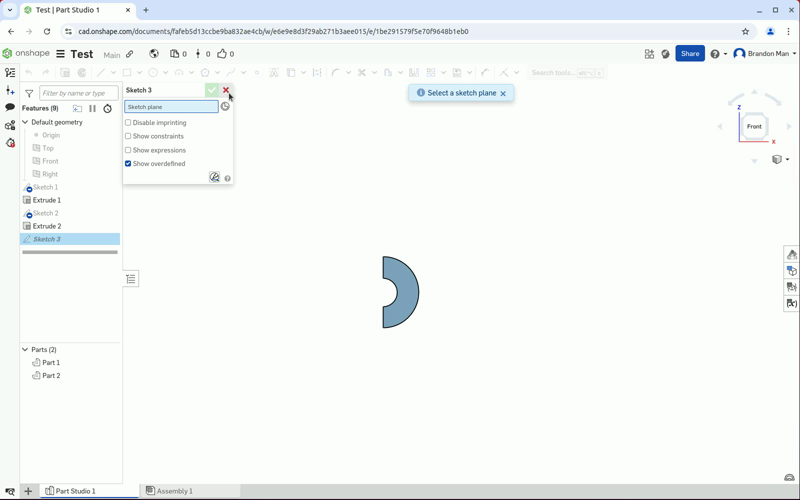
mouse_move(73, 163)
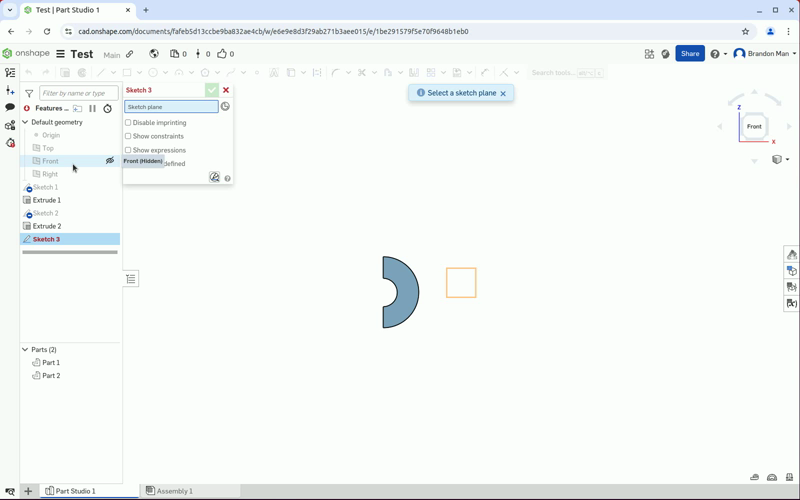
click(73, 163)
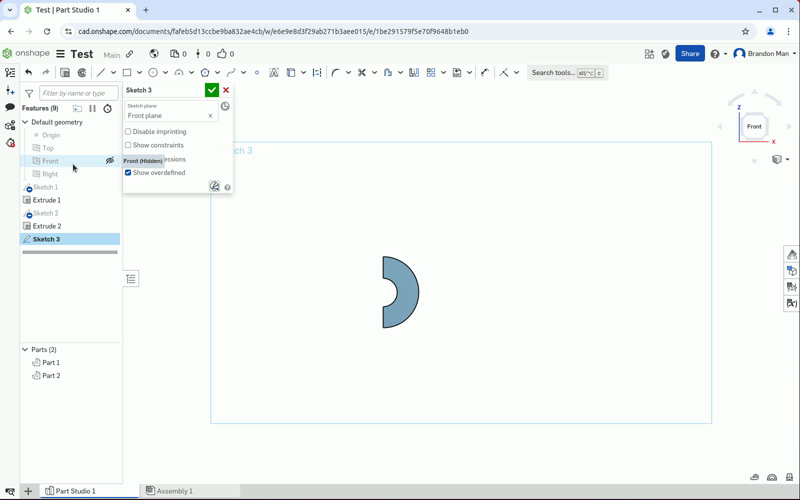
mouse_move(73, 352)
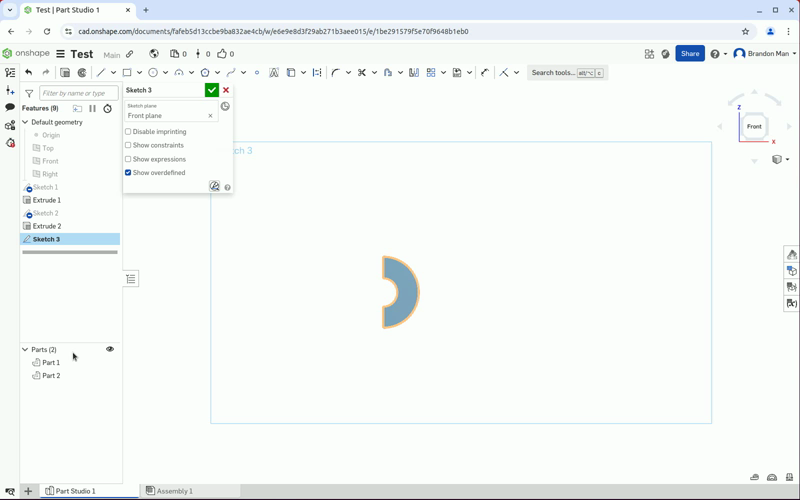
key(y)
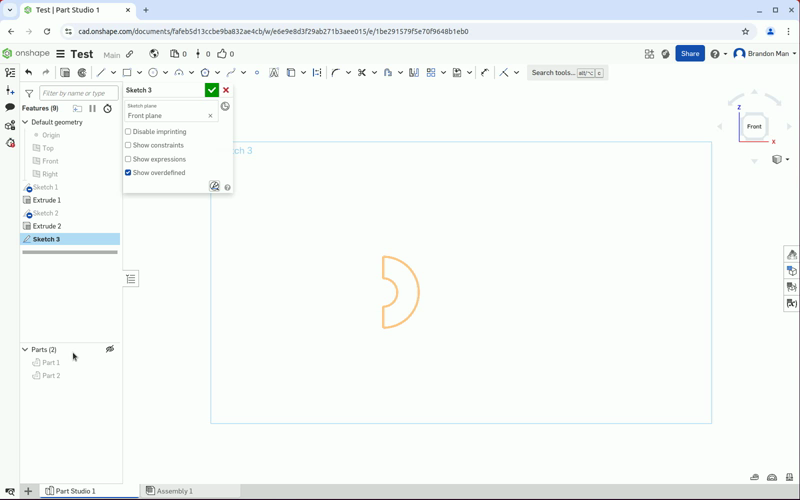
key(l)
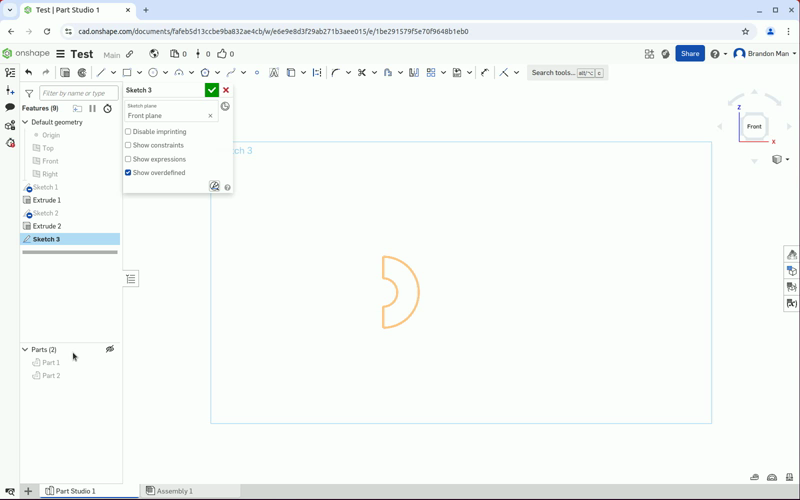
key_down(shift)
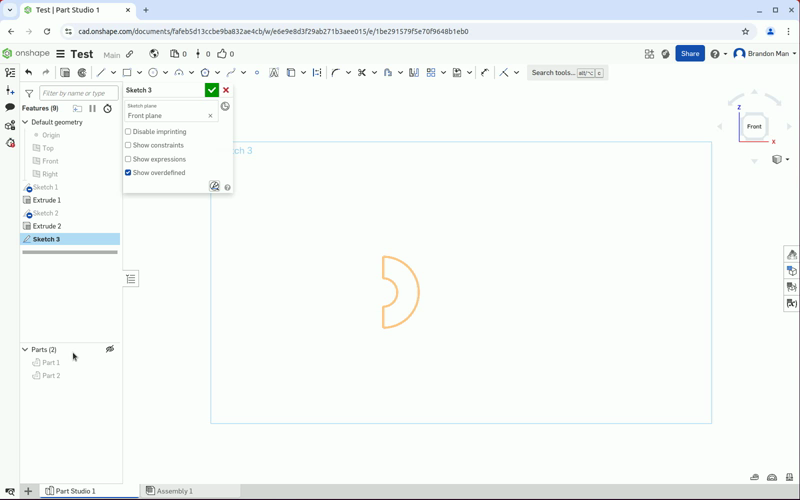
mouse_move(383, 327)
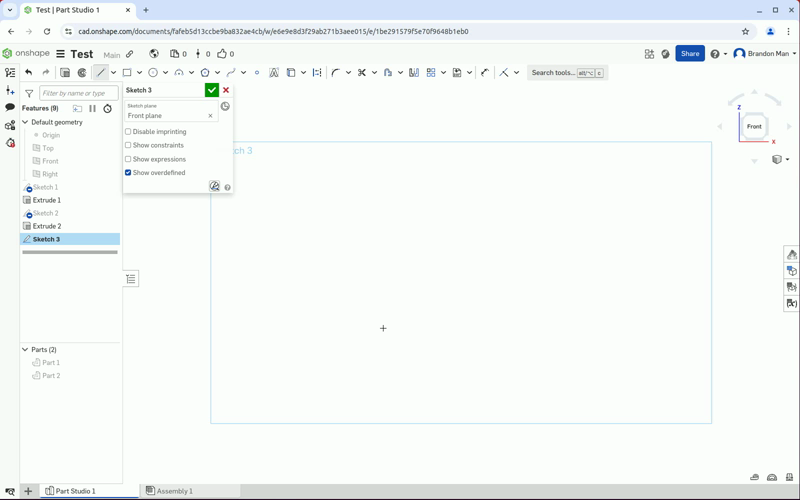
click(383, 327)
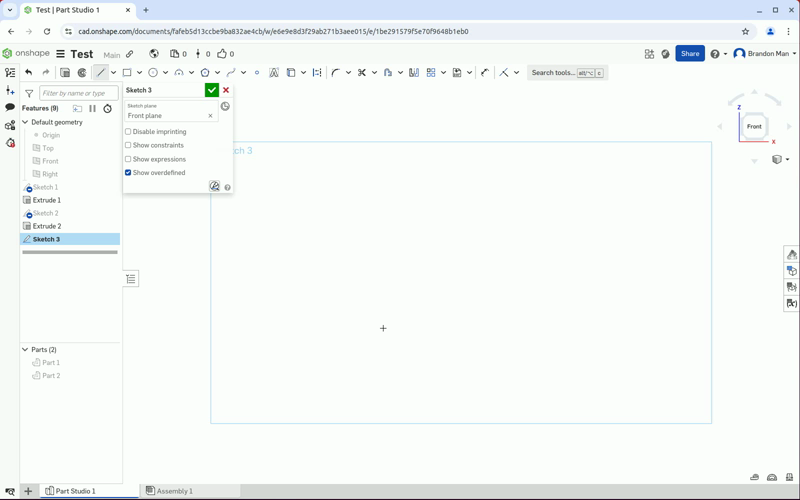
key_up(shift)
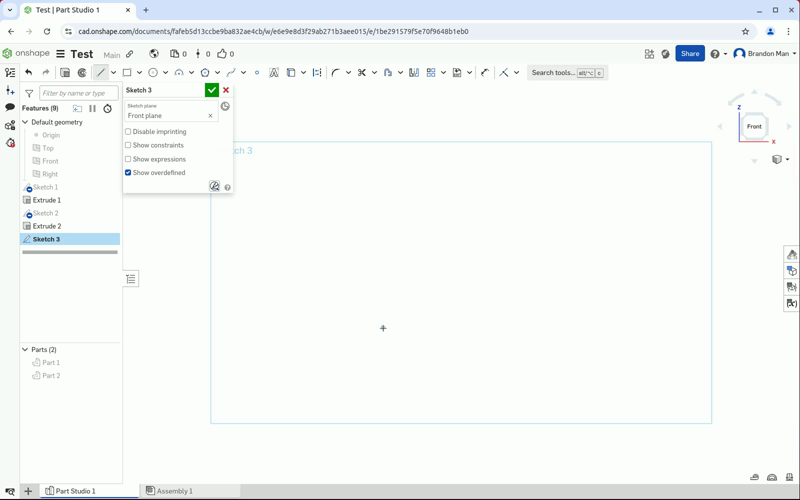
key_down(shift)
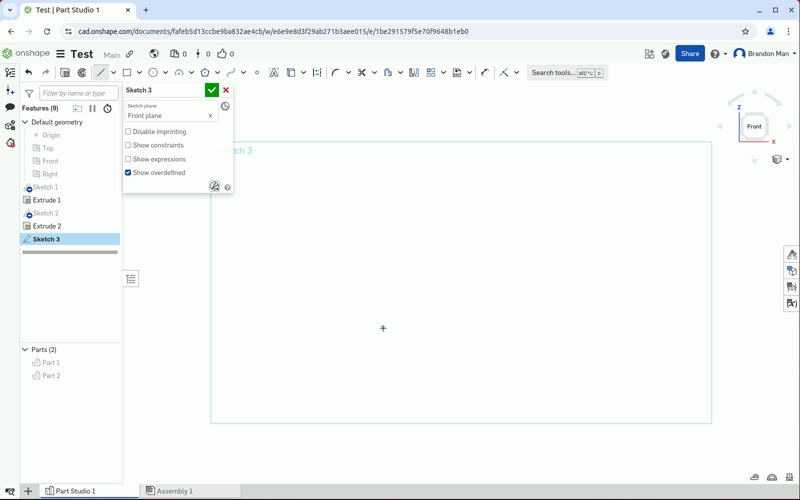
mouse_move(499, 327)
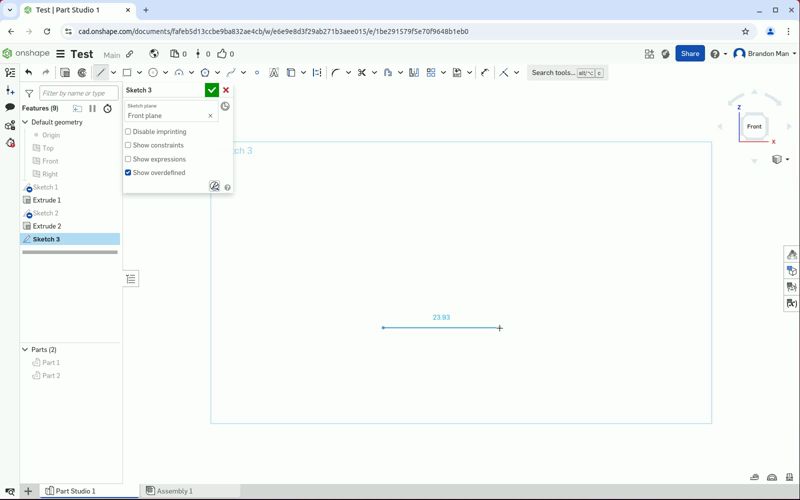
click(499, 327)
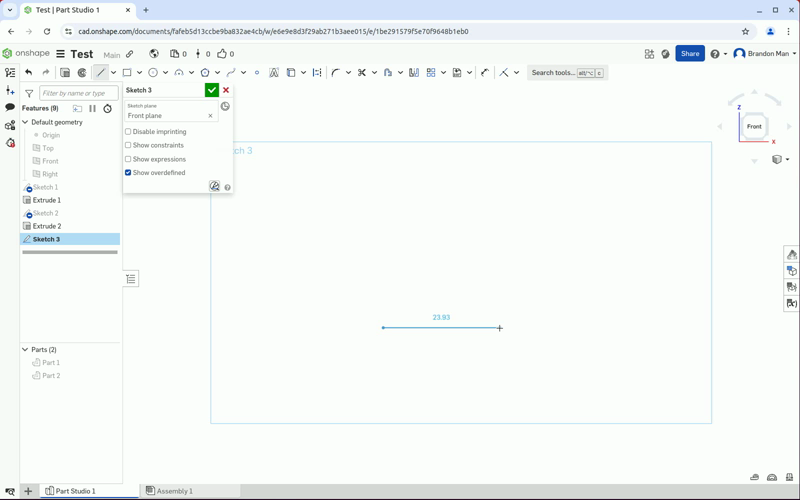
key_up(shift)
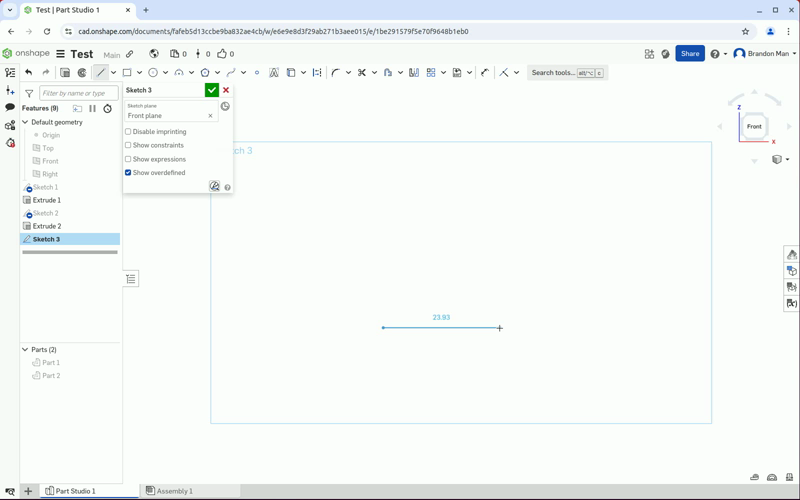
key_down(shift)
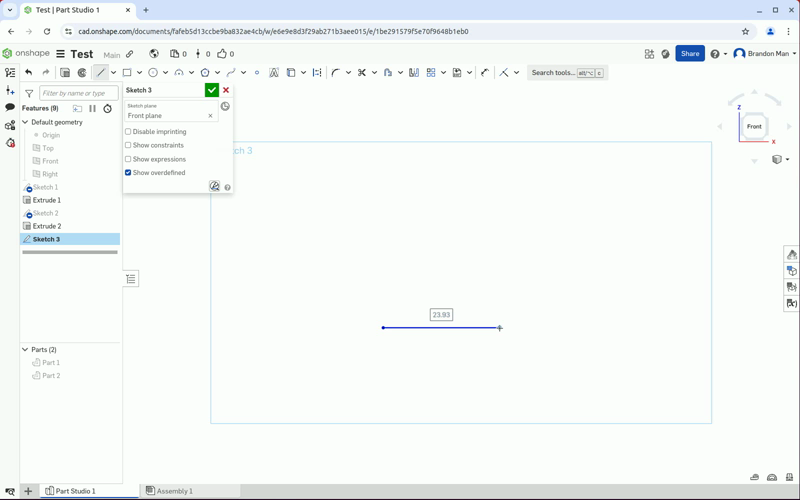
mouse_move(529, 327)
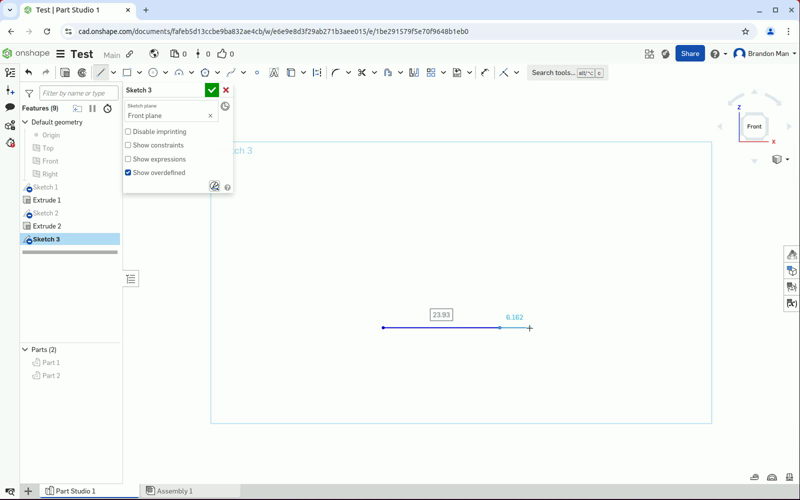
mouse_move(499, 291)
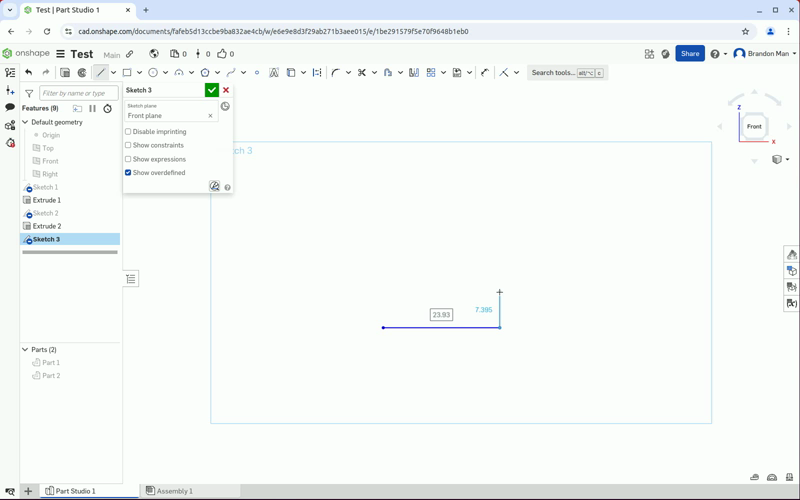
click(499, 291)
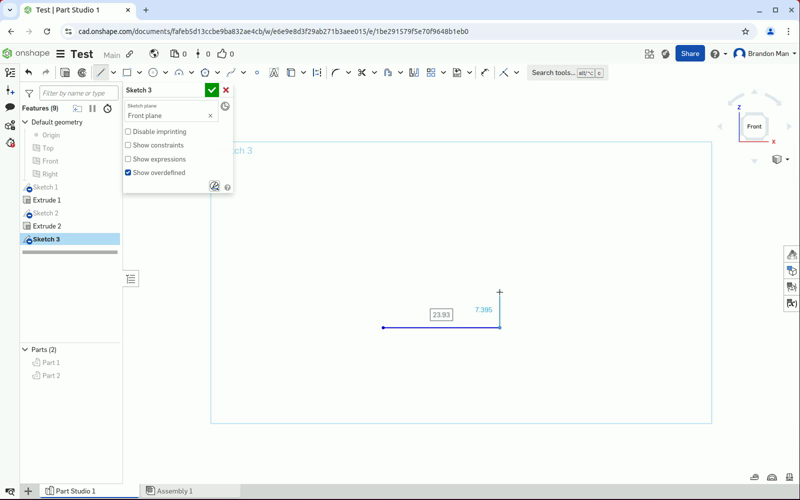
key_up(shift)
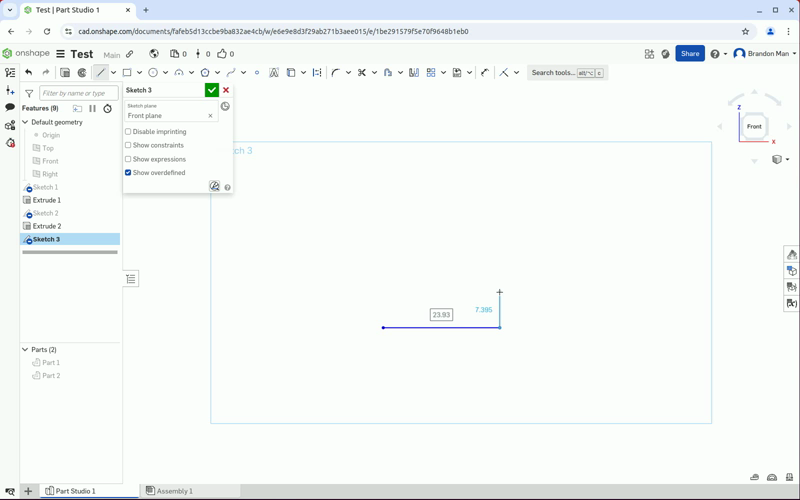
key(esc)
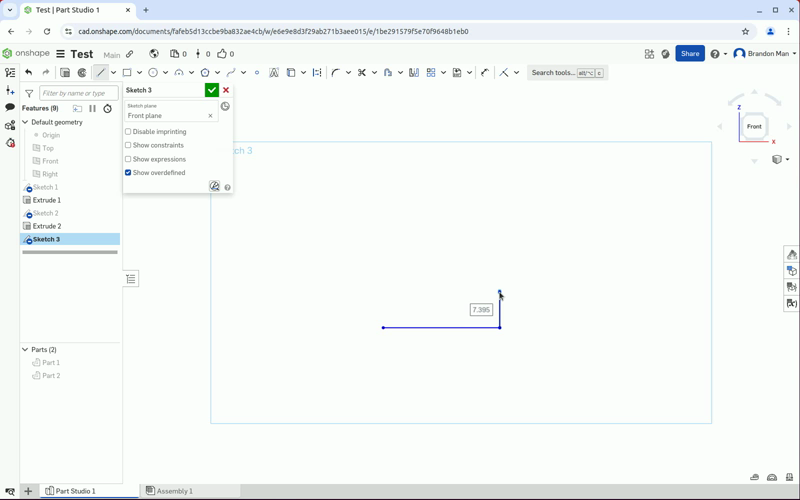
key(a)
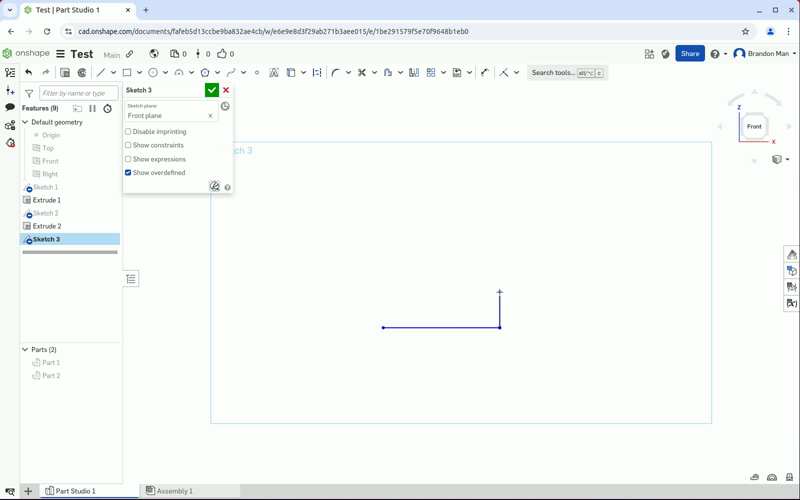
mouse_move(499, 291)
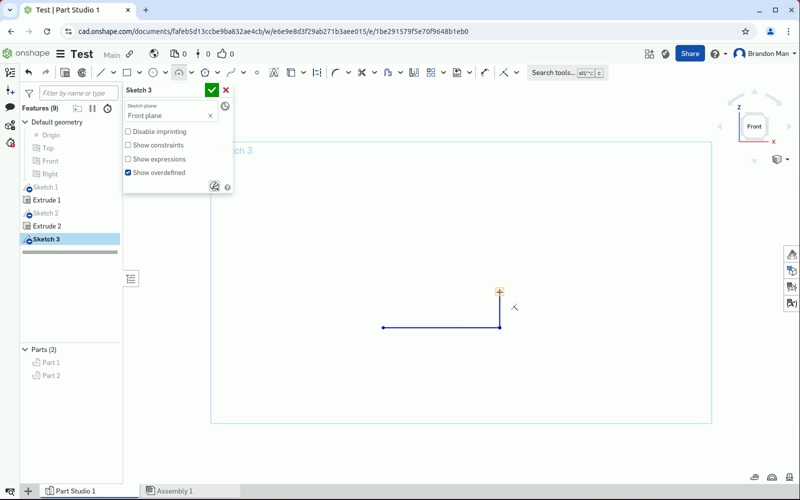
click(499, 291)
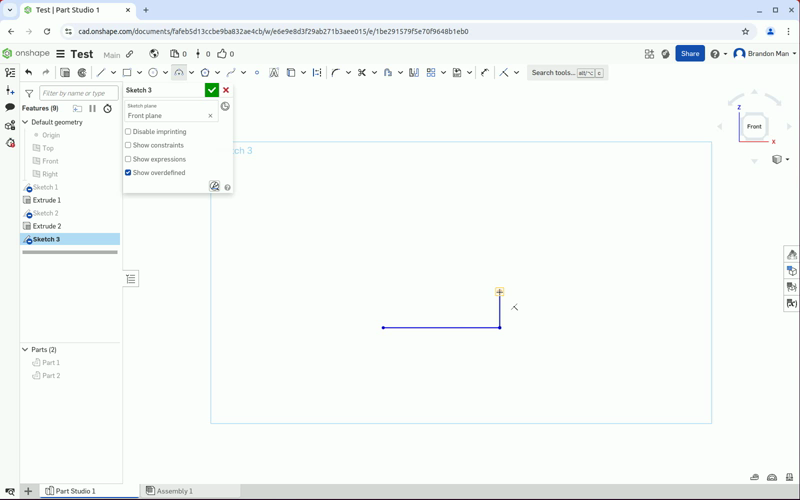
key_down(shift)
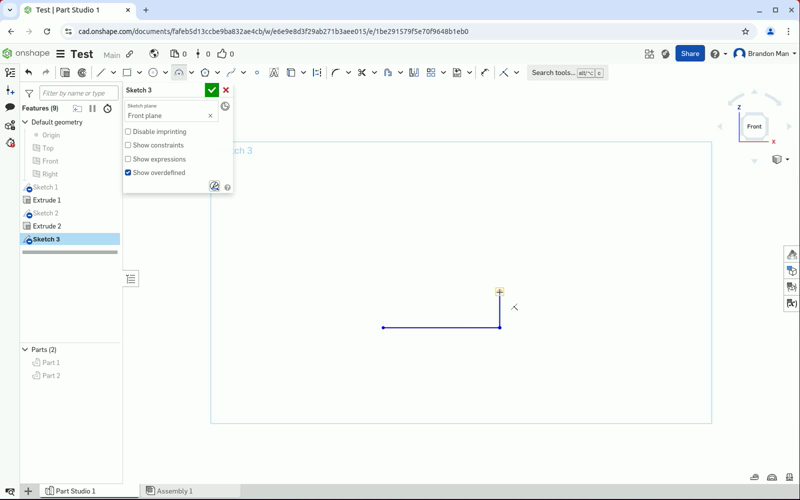
mouse_move(464, 256)
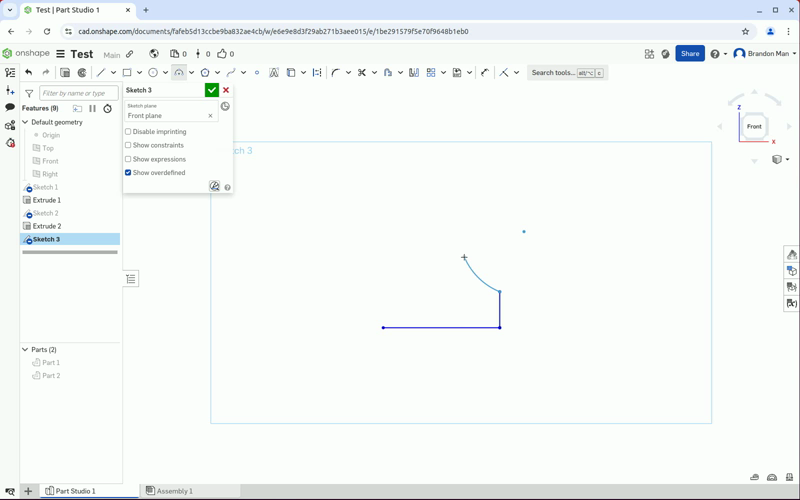
click(464, 256)
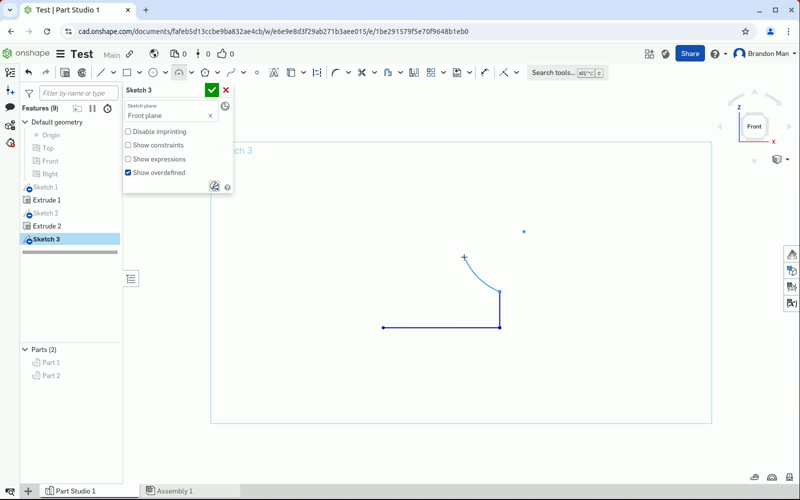
mouse_move(474, 281)
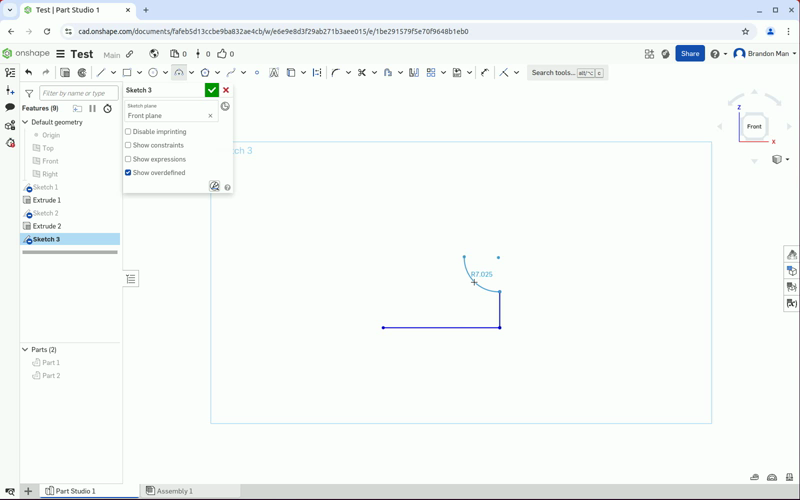
click(474, 281)
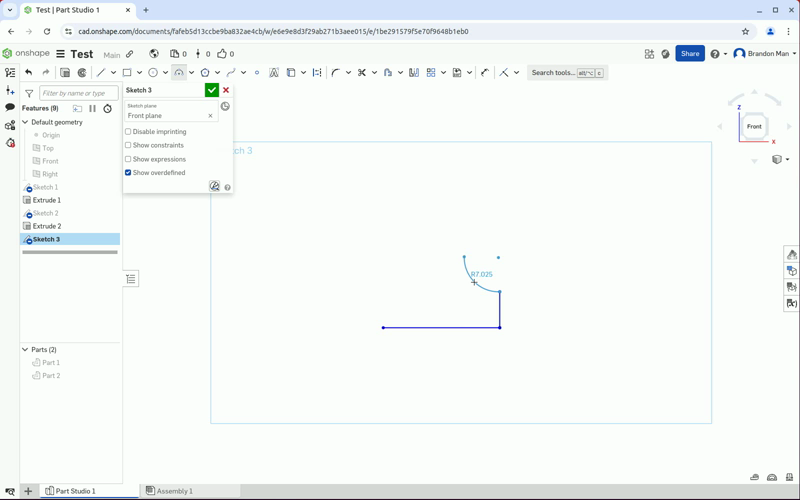
key_up(shift)
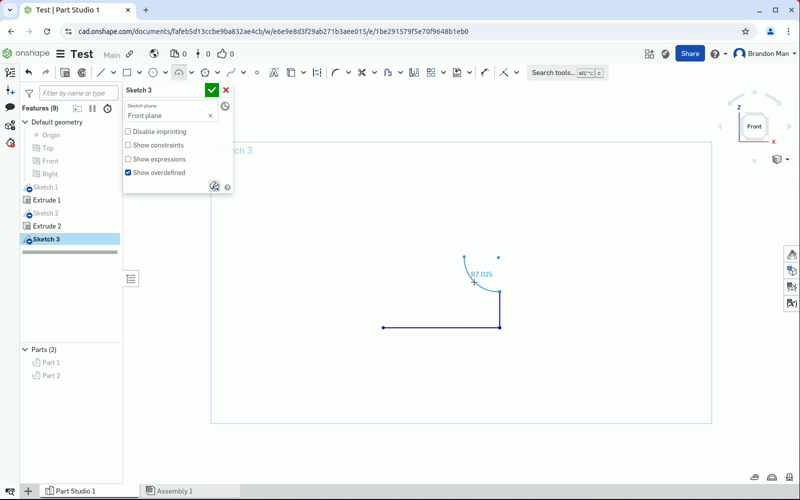
key(esc)
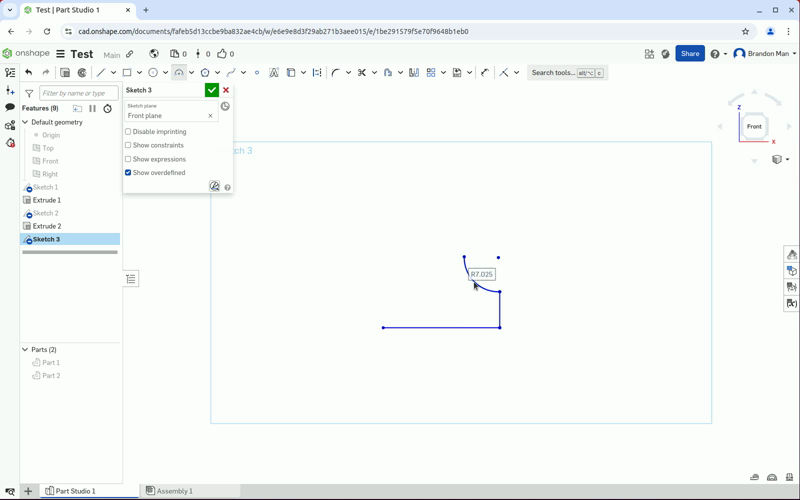
key(l)
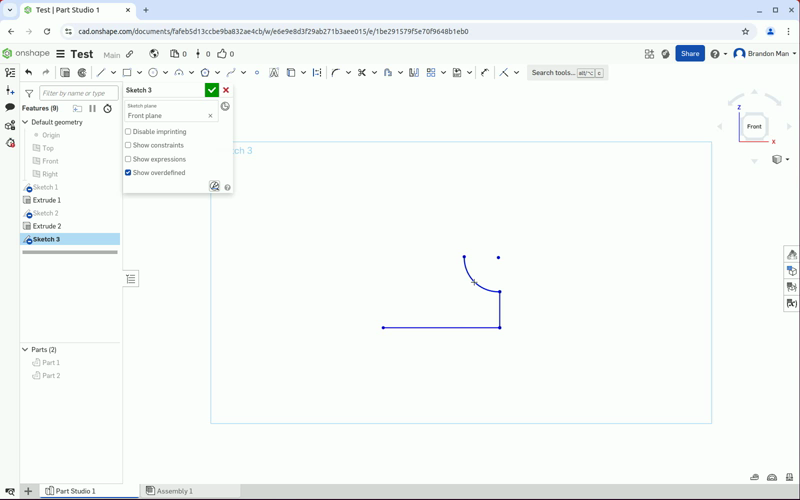
mouse_move(464, 256)
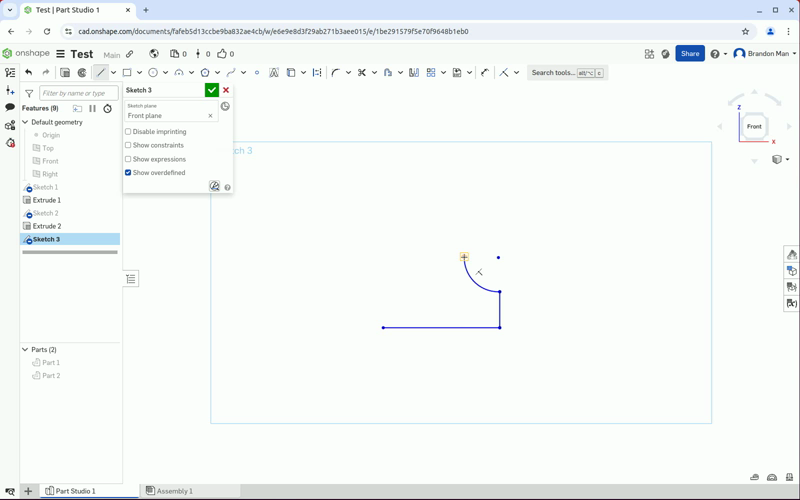
click(464, 256)
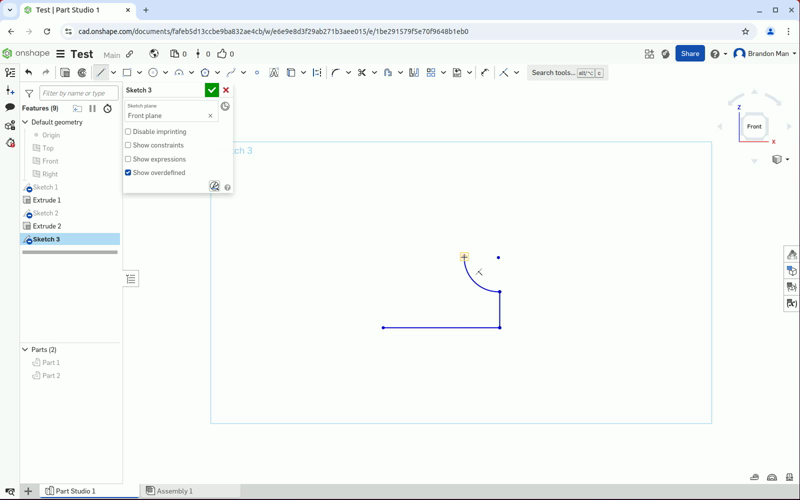
key_down(shift)
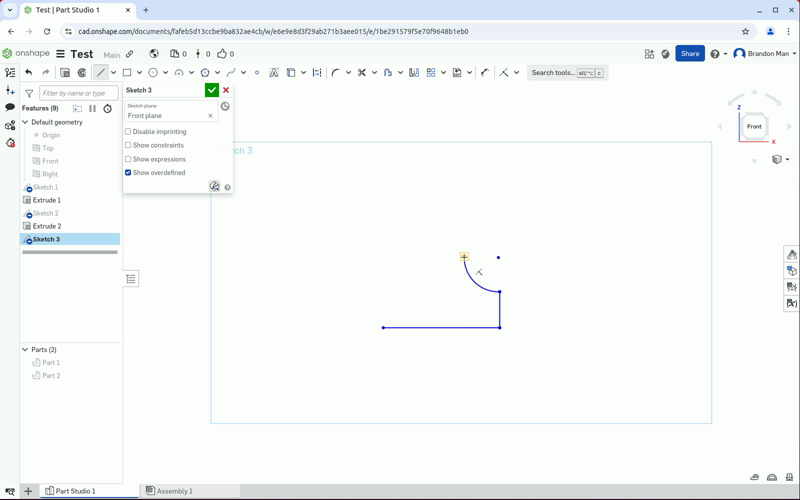
mouse_move(383, 256)
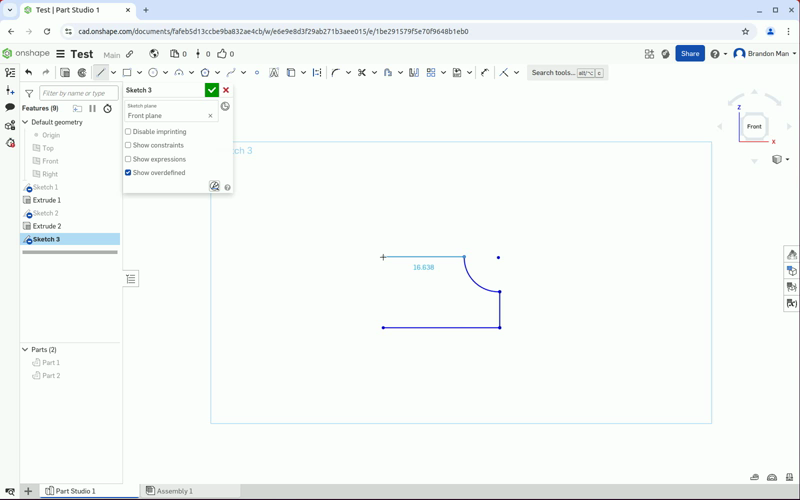
click(383, 256)
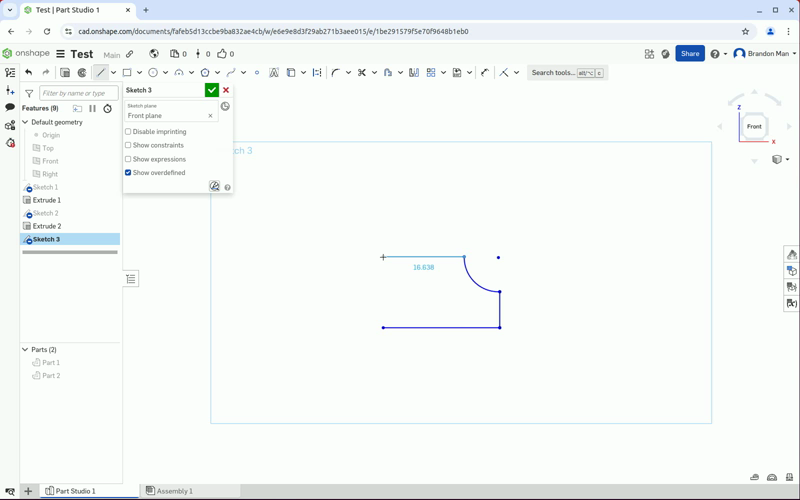
key_up(shift)
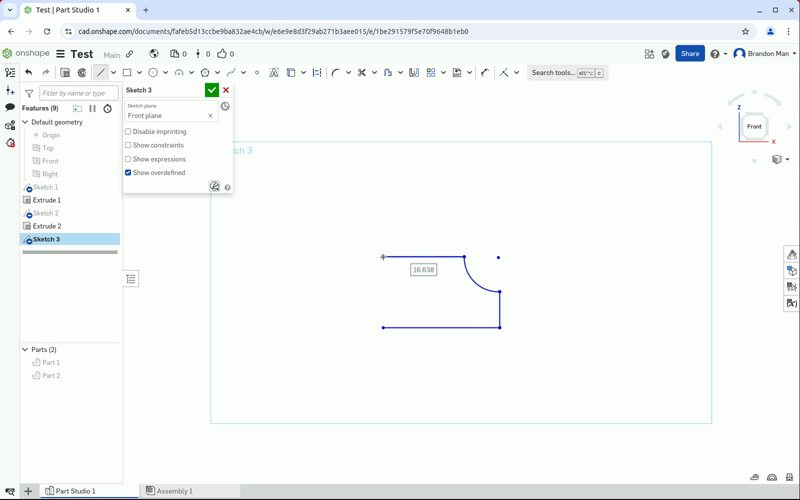
key(esc)
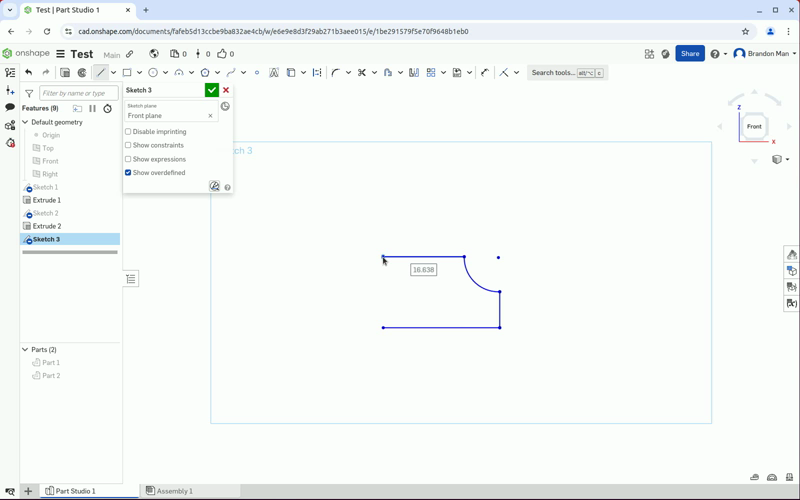
key(a)
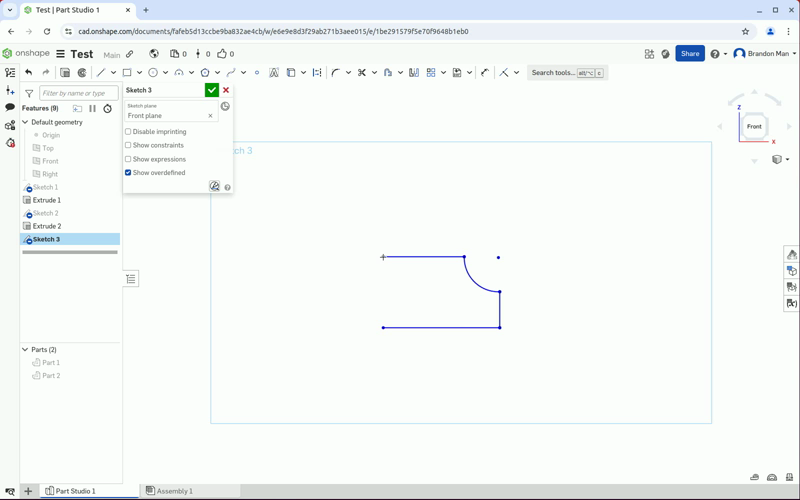
mouse_move(383, 256)
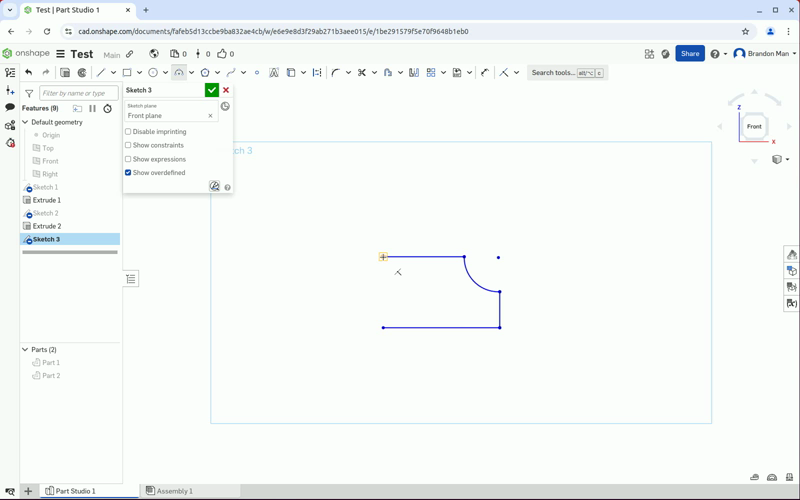
click(383, 256)
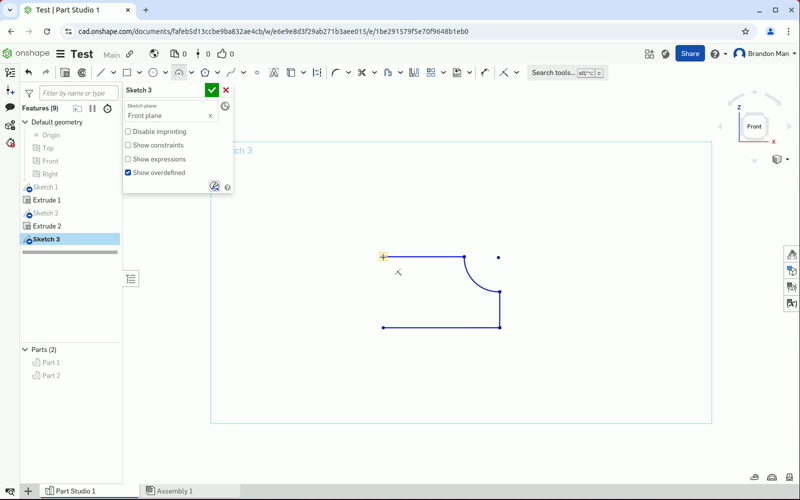
mouse_move(383, 327)
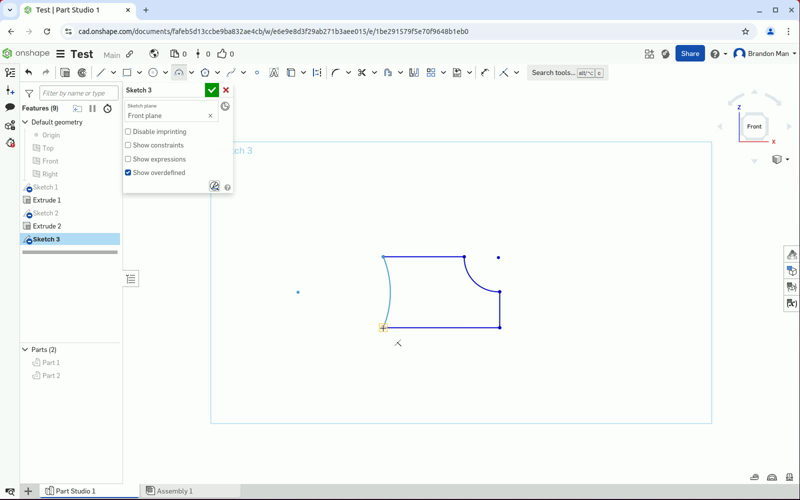
click(383, 327)
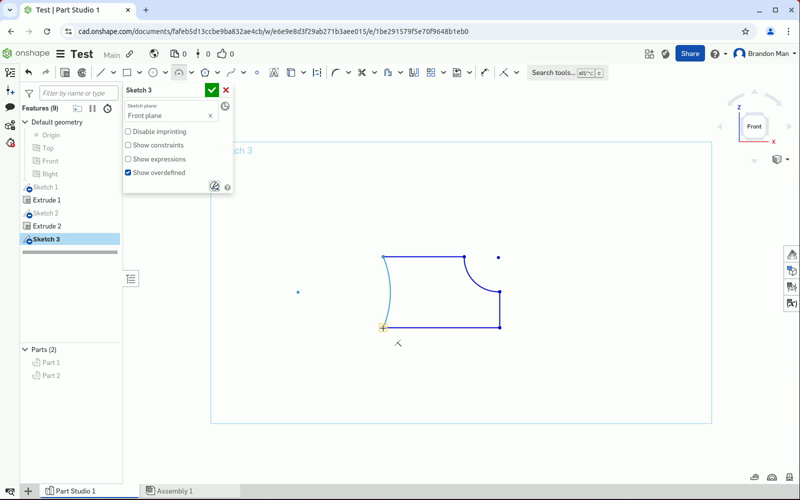
key_down(shift)
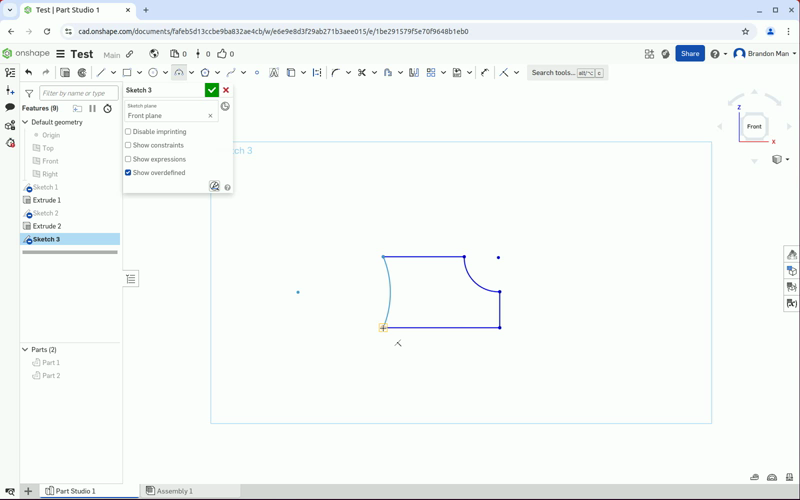
mouse_move(418, 291)
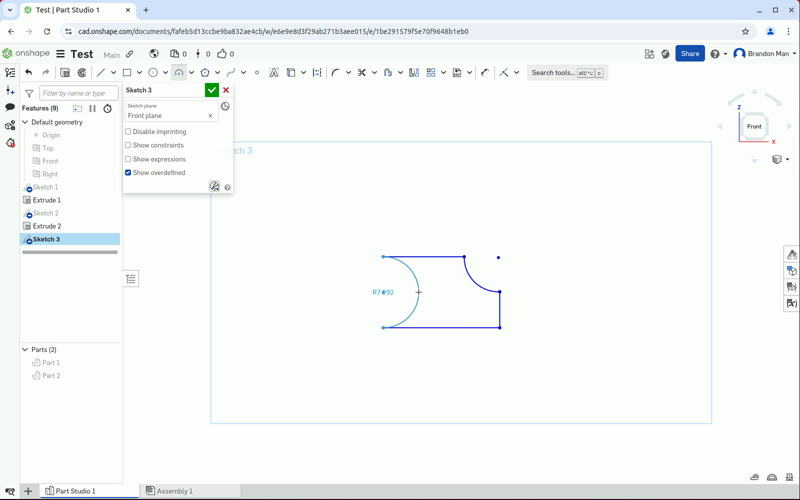
click(418, 291)
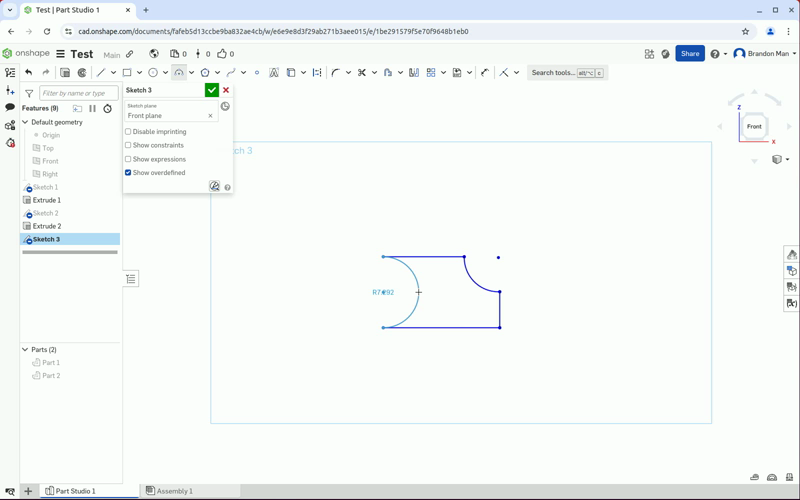
key_up(shift)
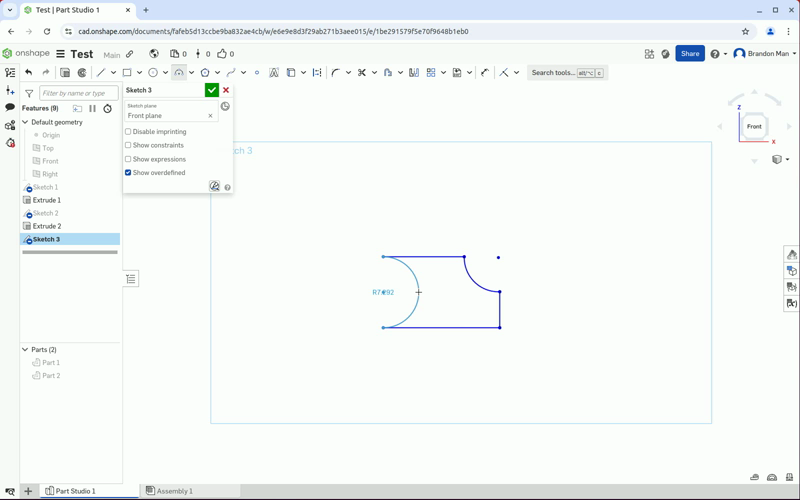
key(esc)
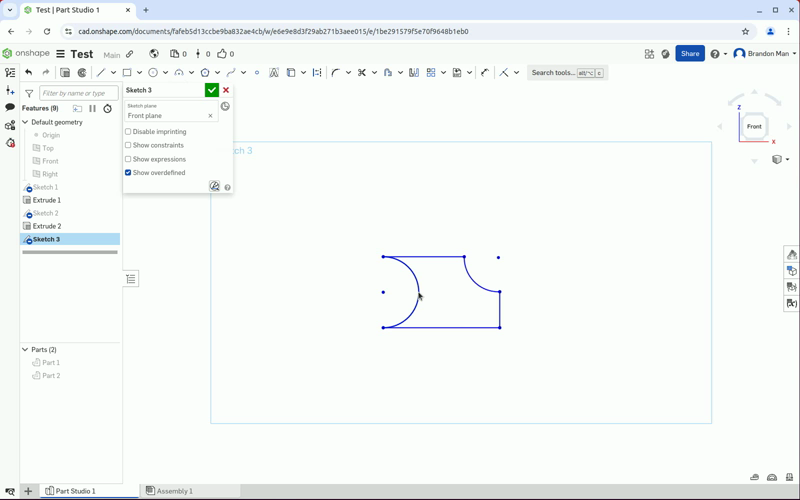
mouse_move(428, 269)
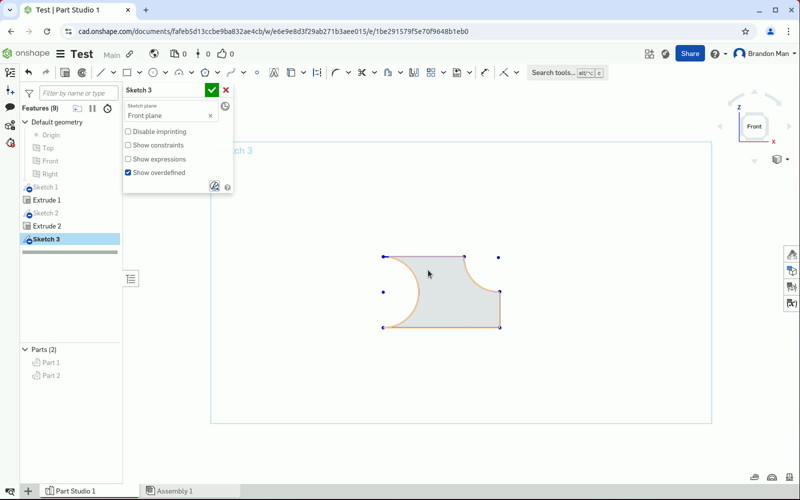
click(428, 269)
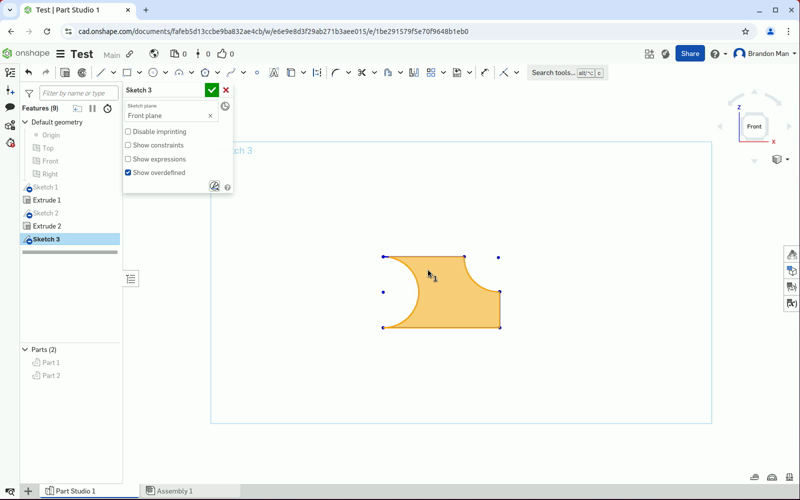
mouse_move(73, 352)
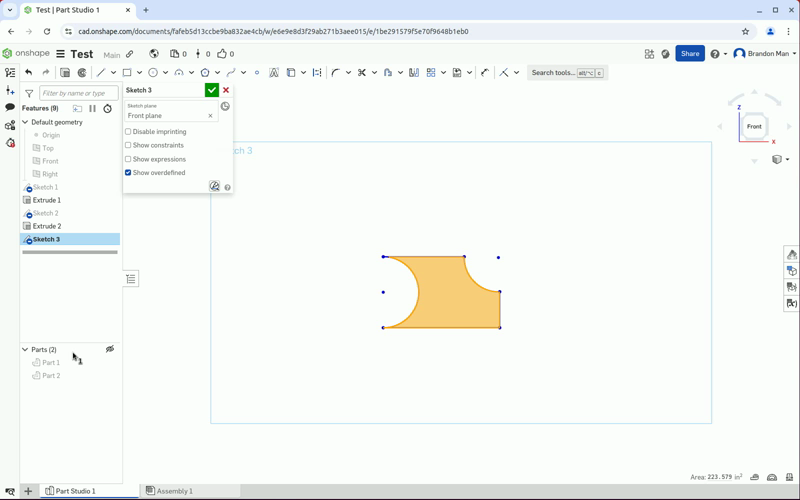
key(shift+y)
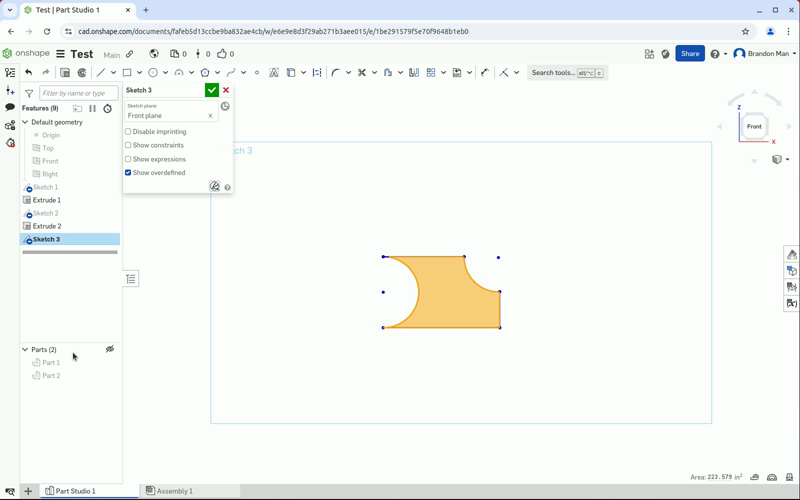
key(shift+e)
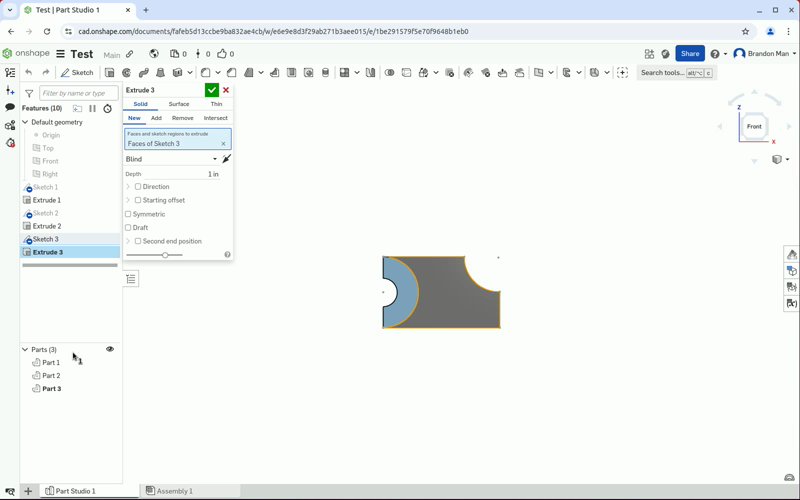
mouse_move(143, 106)
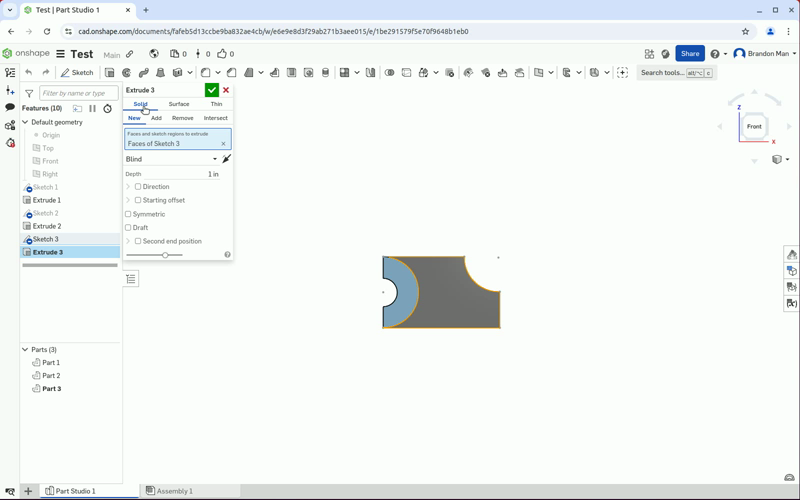
click(143, 106)
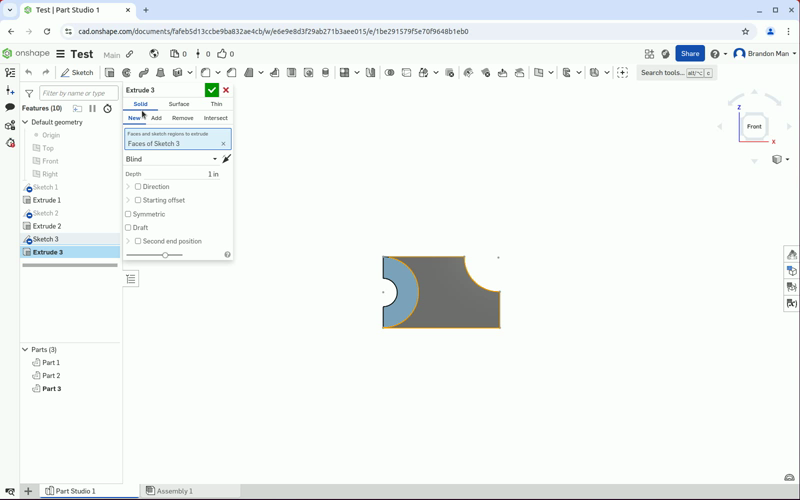
mouse_move(137, 120)
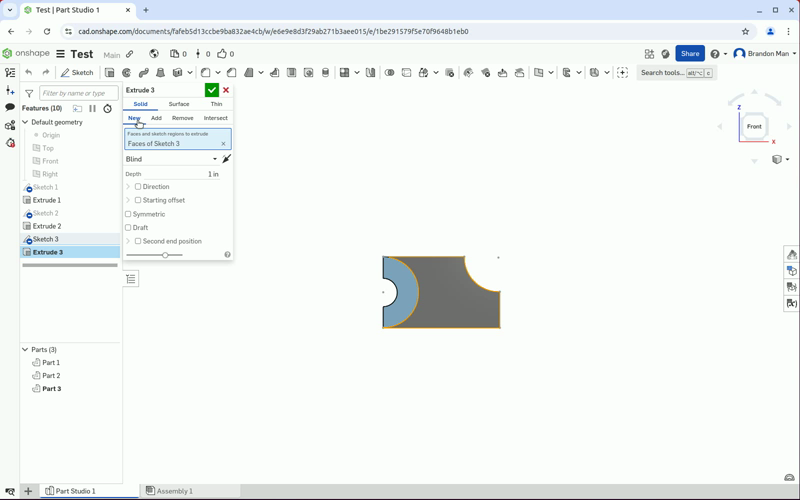
click(137, 120)
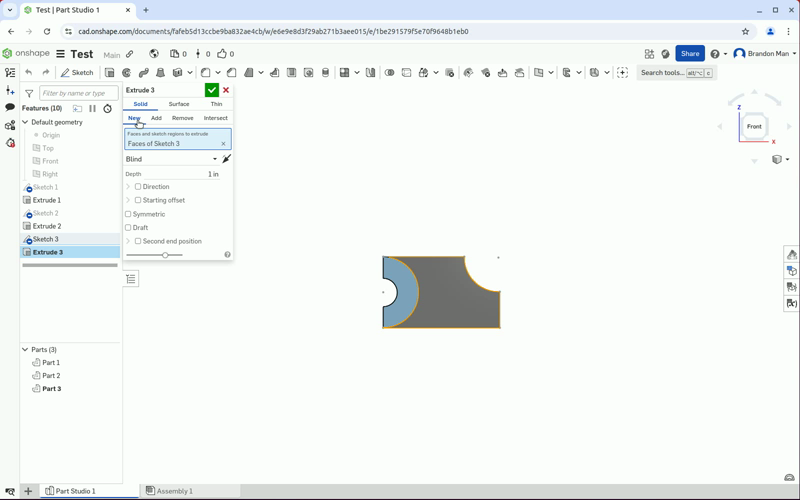
key(tab, 4)
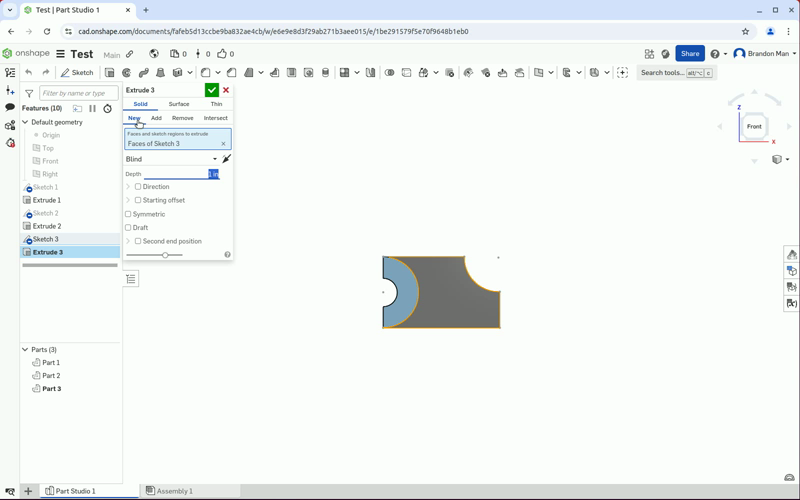
text(5.777)
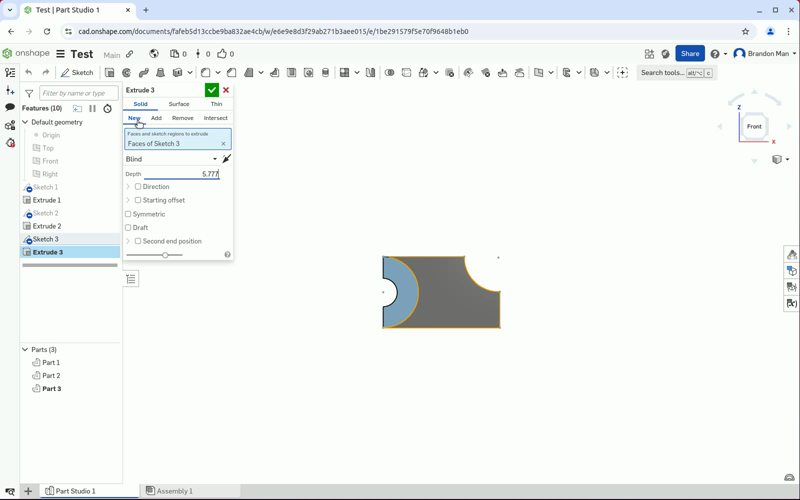
key(enter)
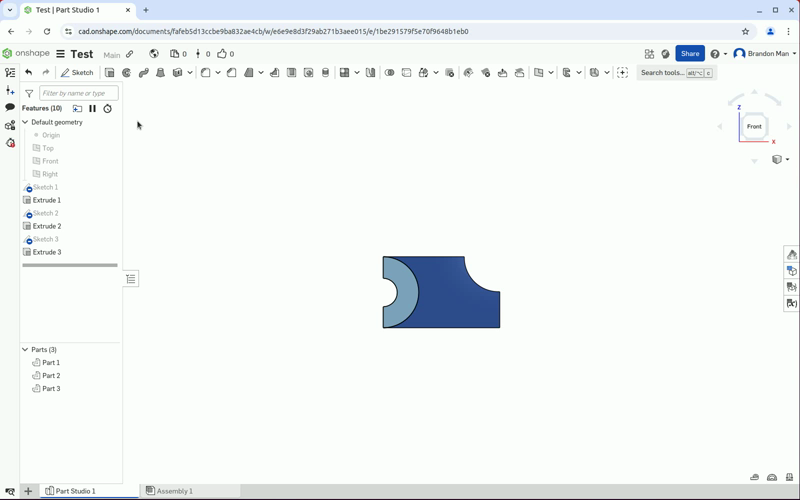
key(shift+h)
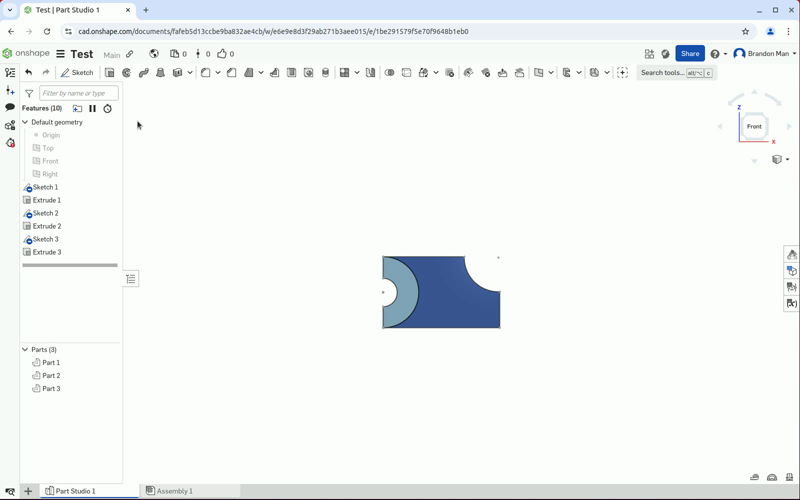
key(shift+h)
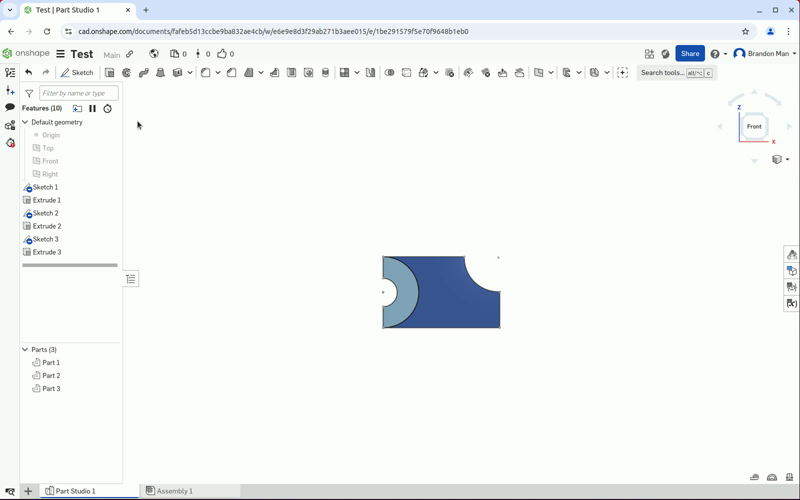
key(shift+7)
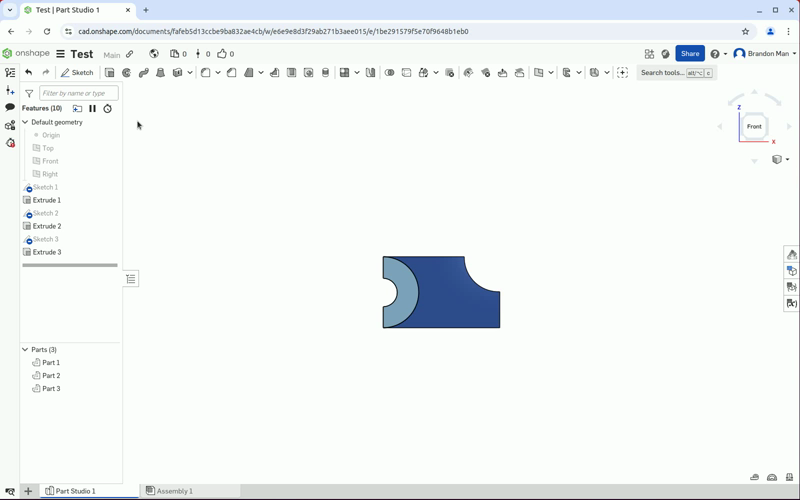
key(left, 2)
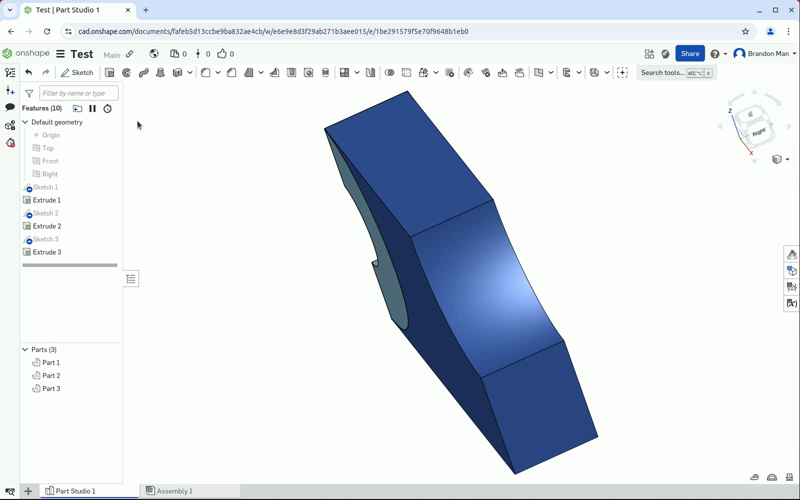
key(down, 2)
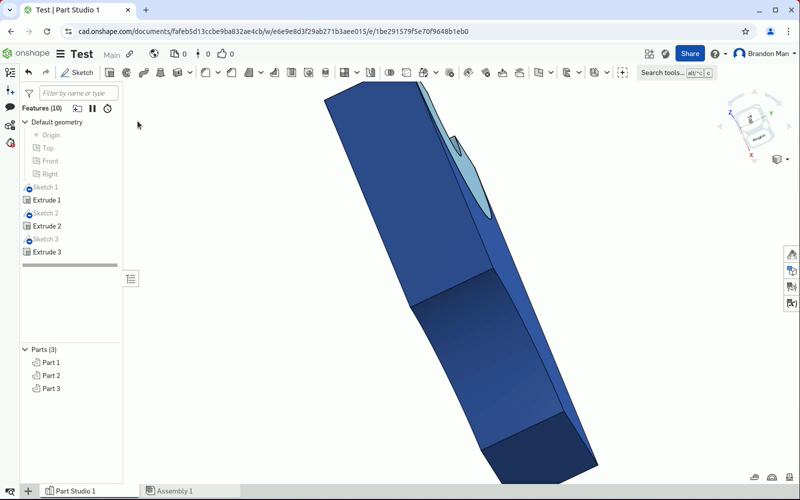
key(up, 2)
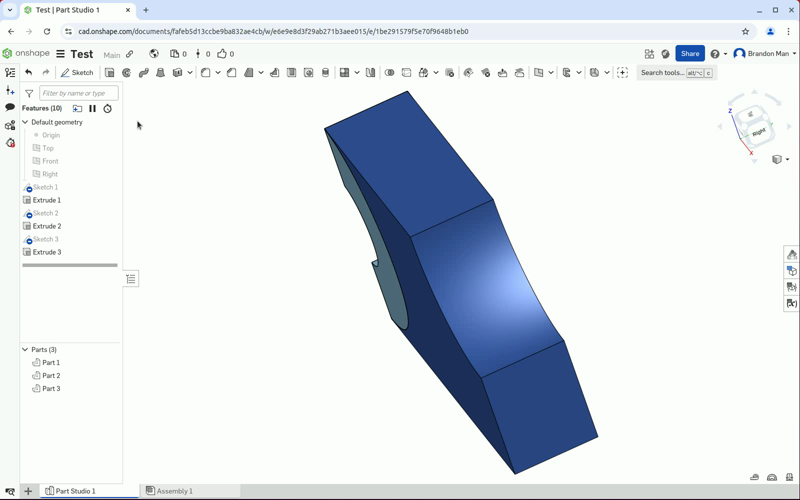
key(right, 2)
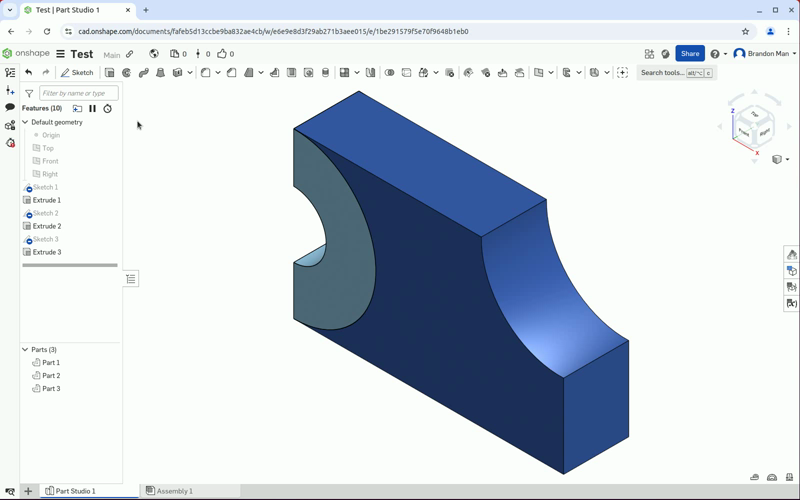
mouse_move(73, 189)
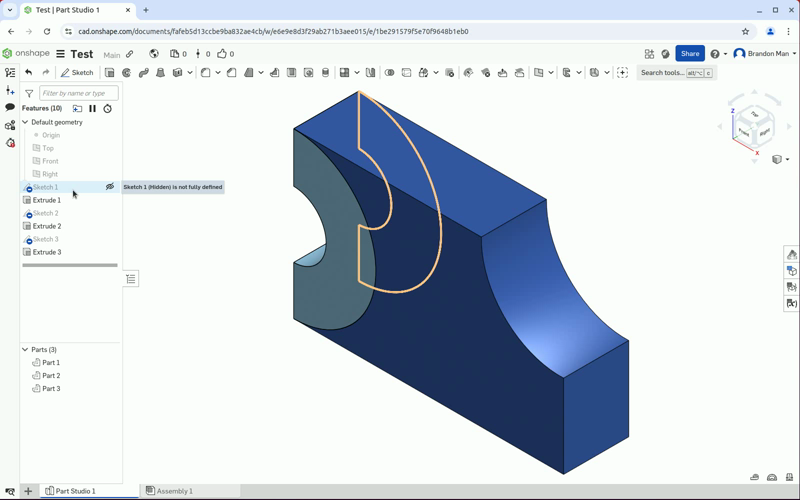
click(73, 189)